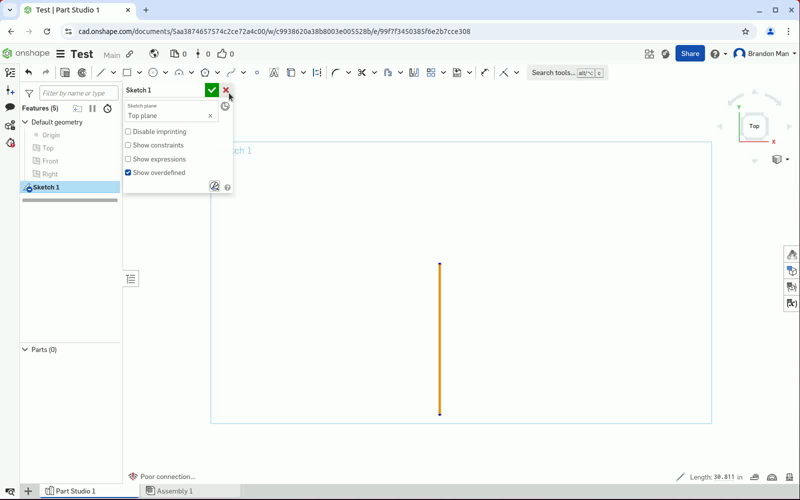
key(shift+h)
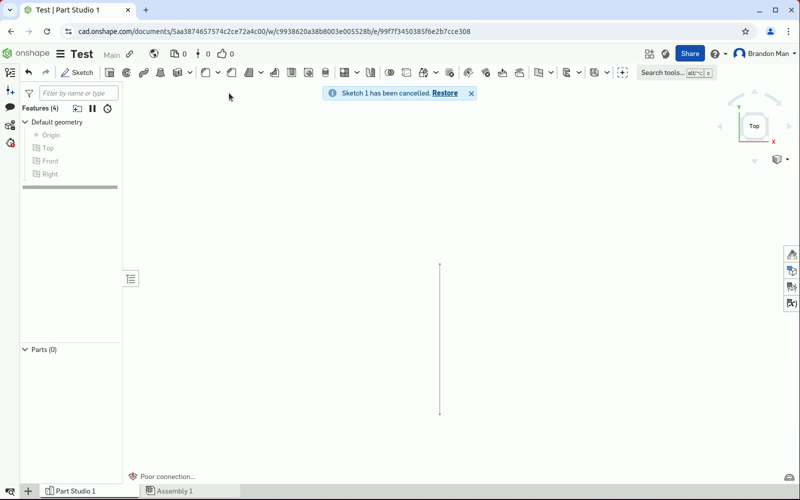
mouse_move(73, 352)
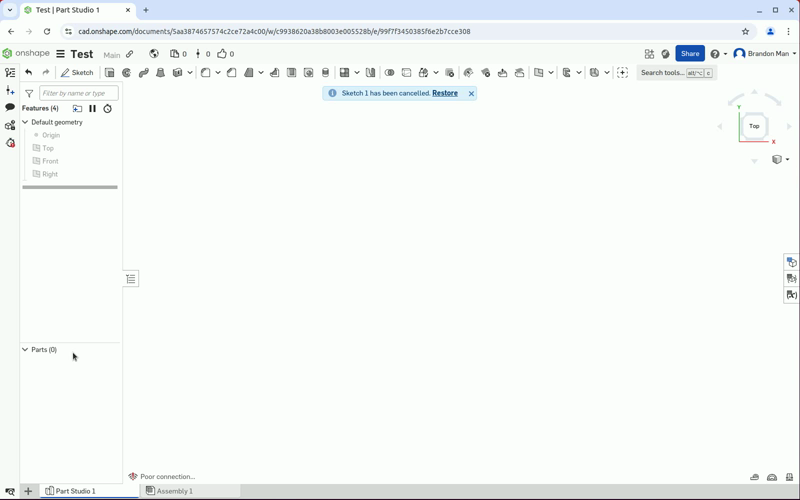
key(y)
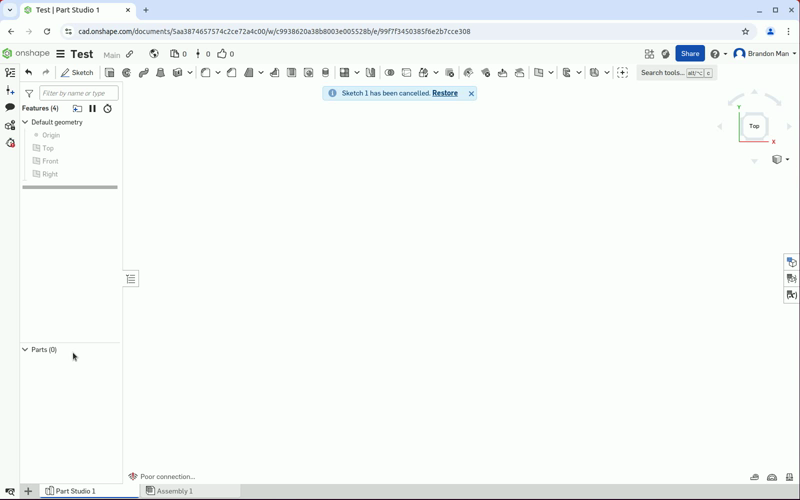
key(shift+p)
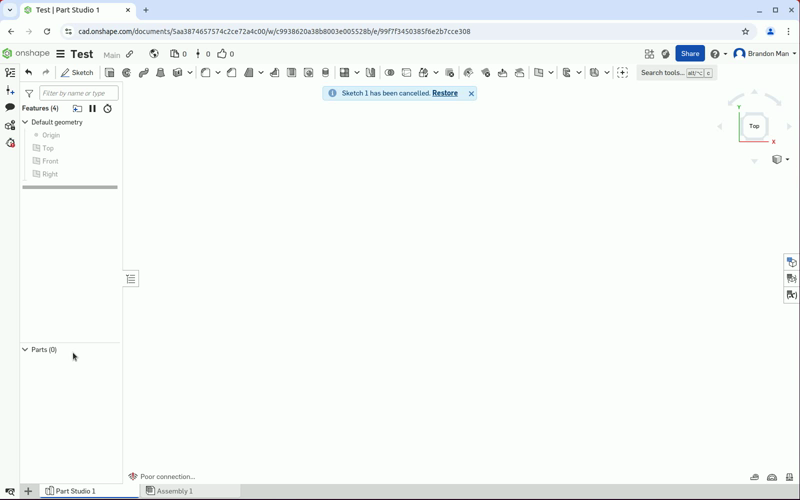
key(space)
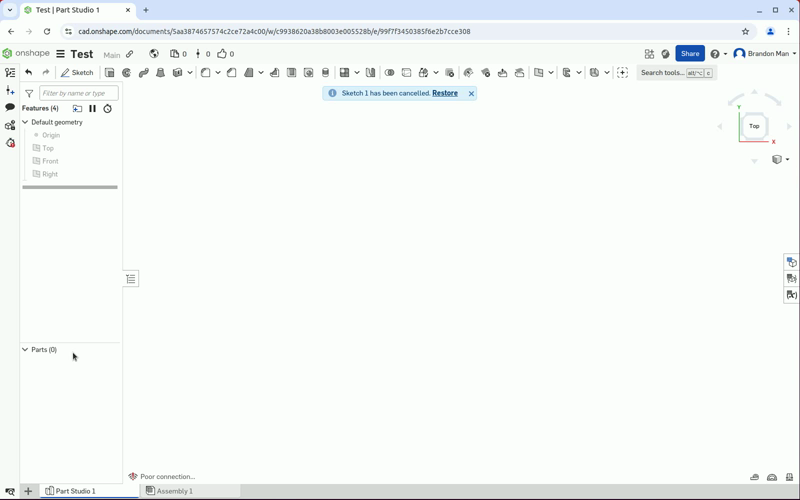
key_down(shift)
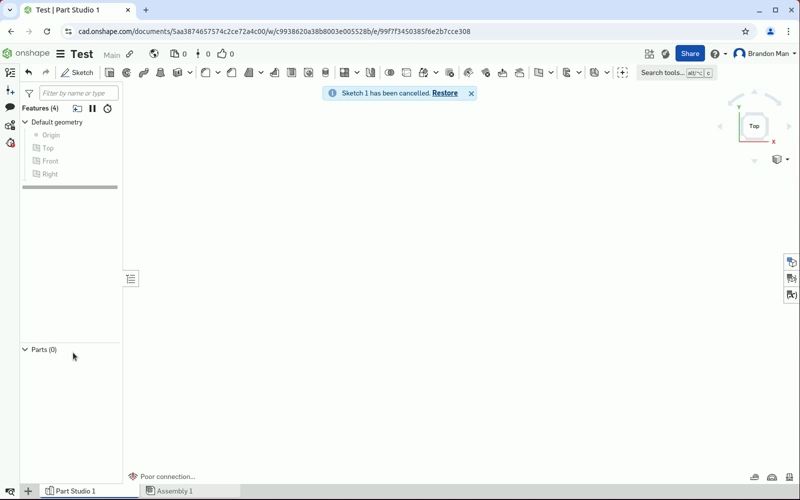
key(up)
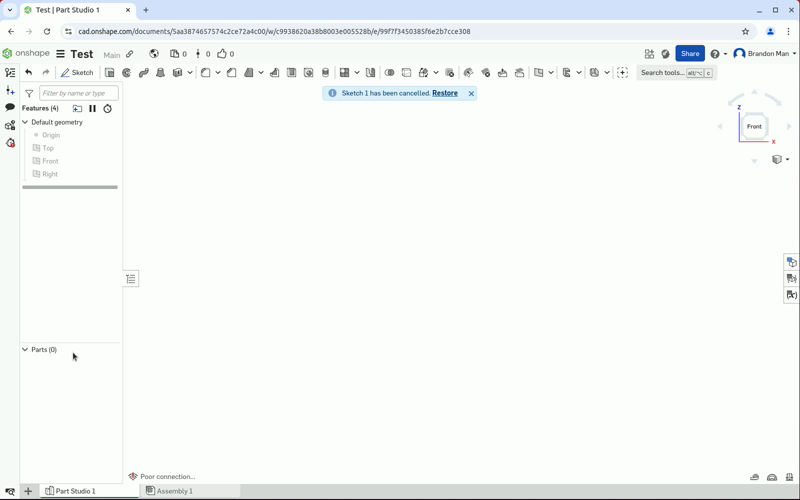
key_up(shift)
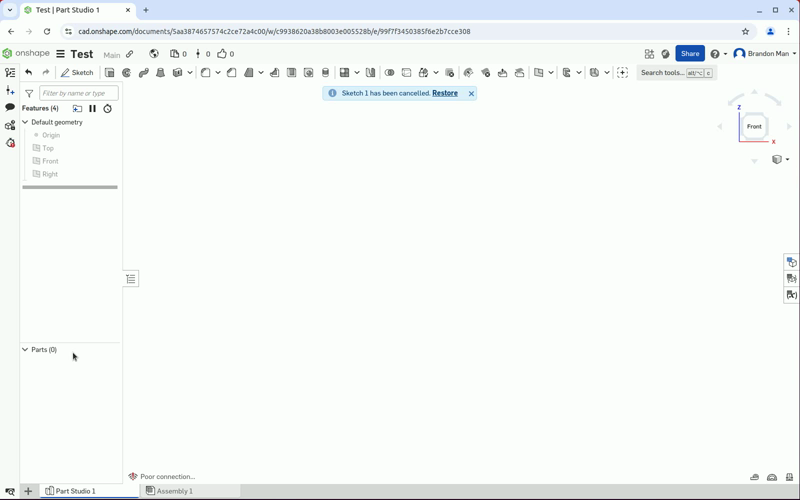
mouse_move(73, 352)
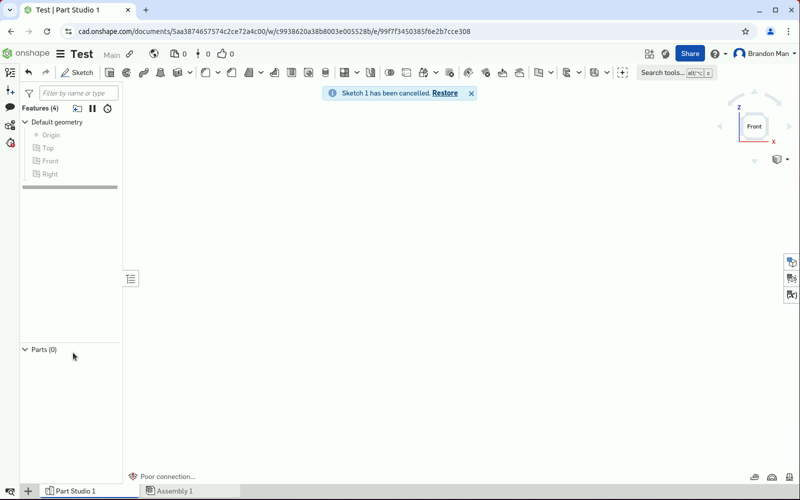
key(shift+y)
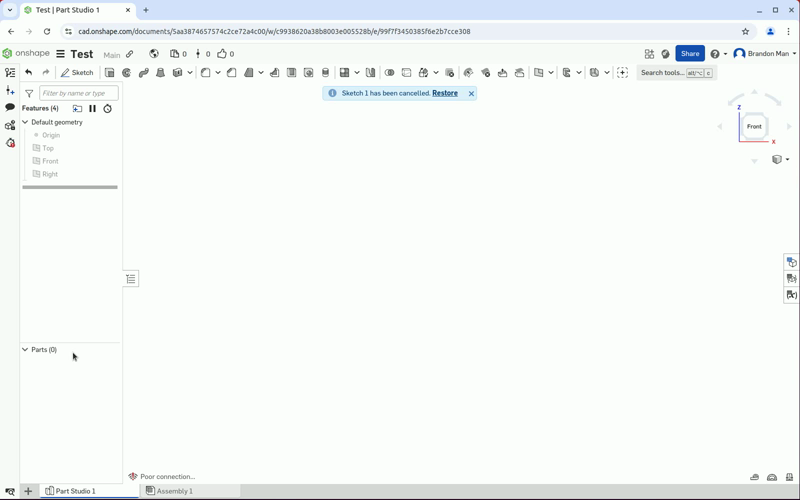
key(shift+s)
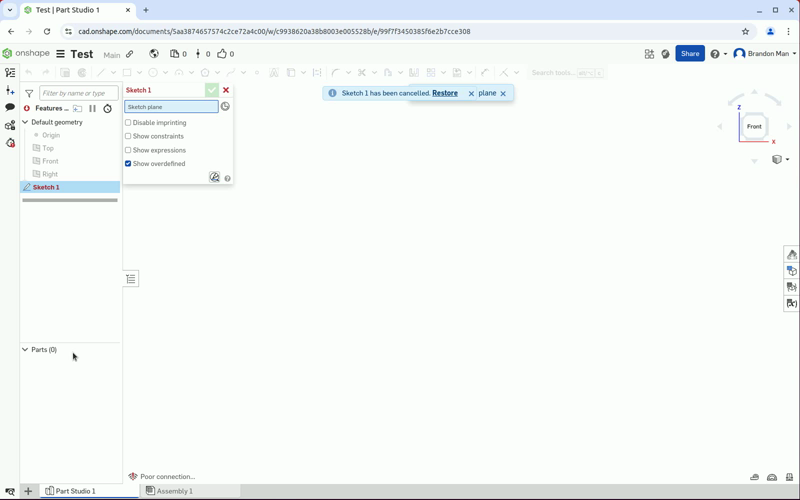
mouse_move(73, 163)
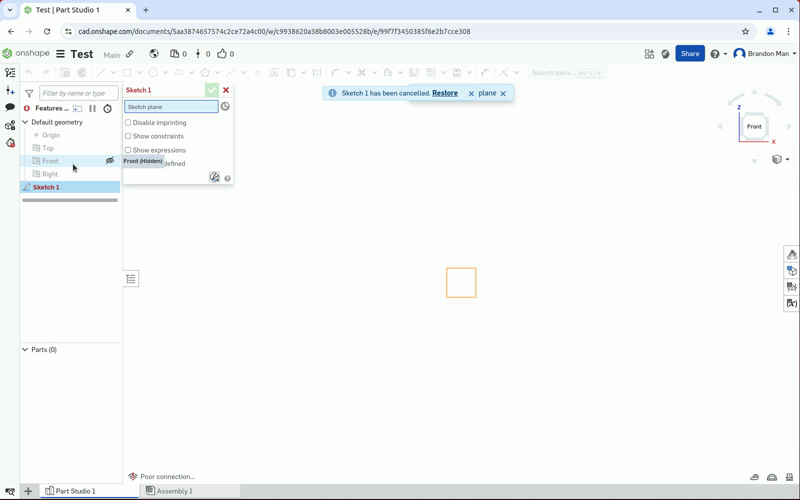
click(73, 163)
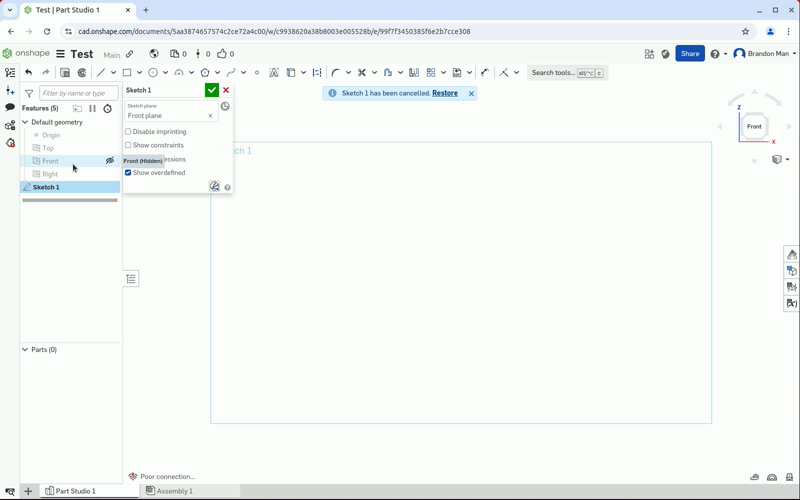
mouse_move(73, 352)
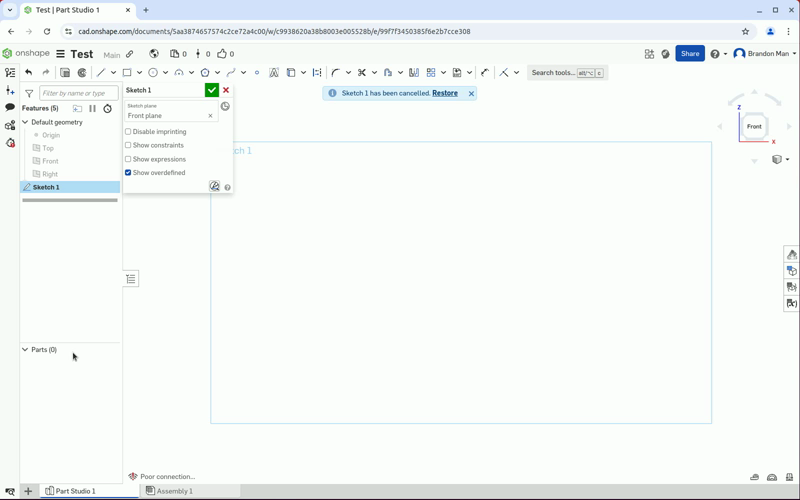
key(y)
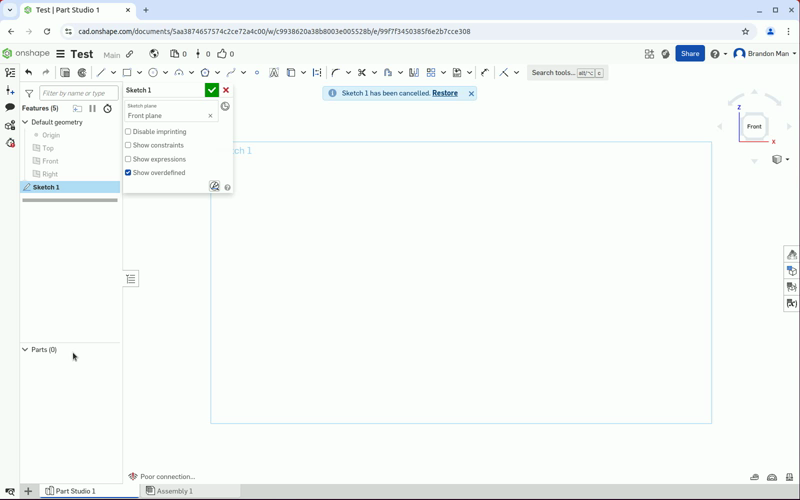
key(l)
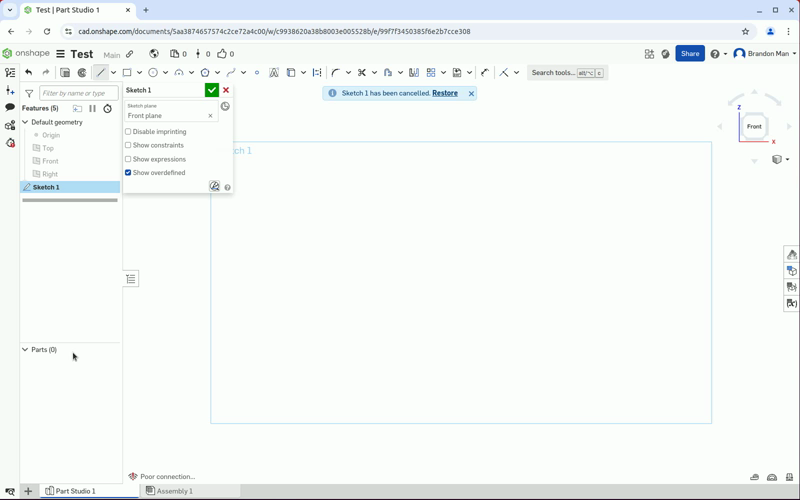
key_down(shift)
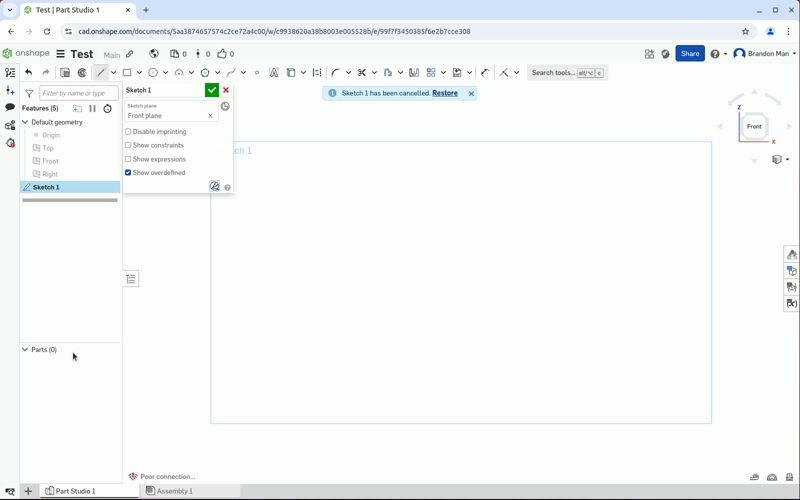
mouse_move(348, 294)
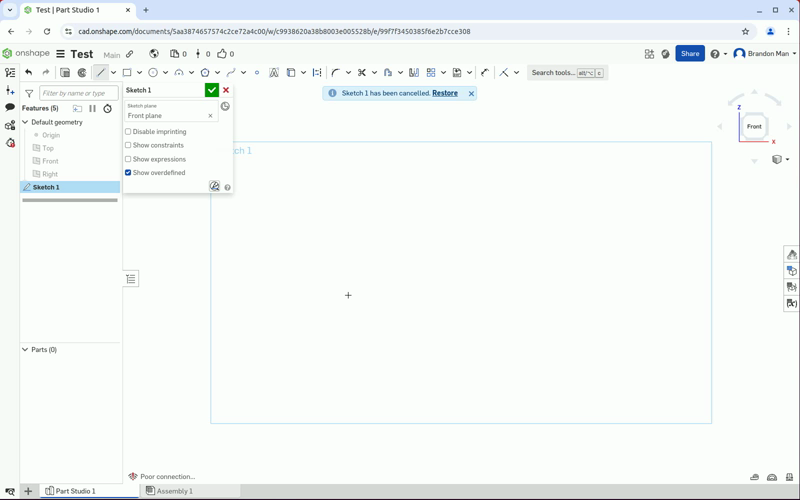
click(348, 294)
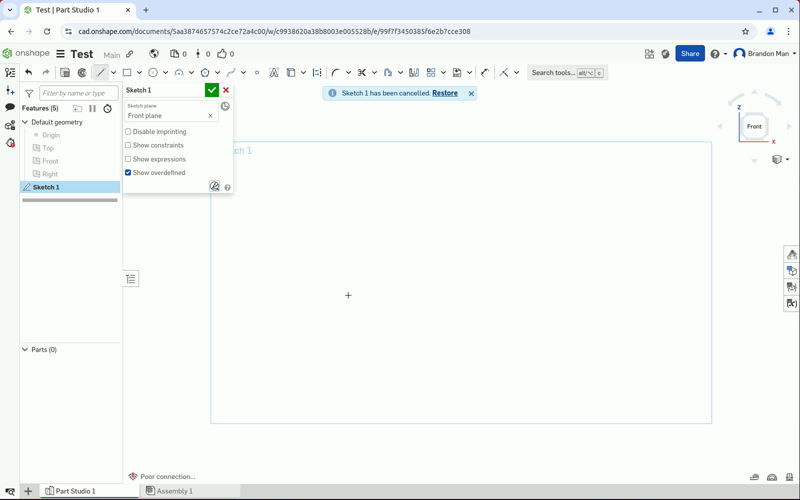
key_up(shift)
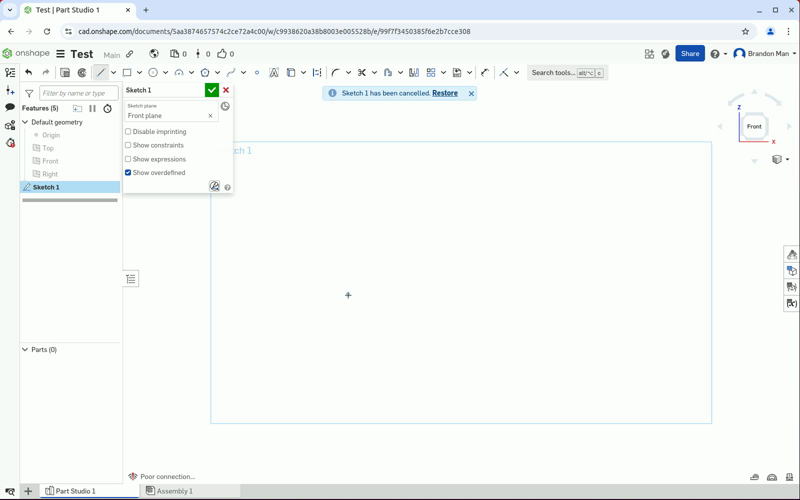
key_down(shift)
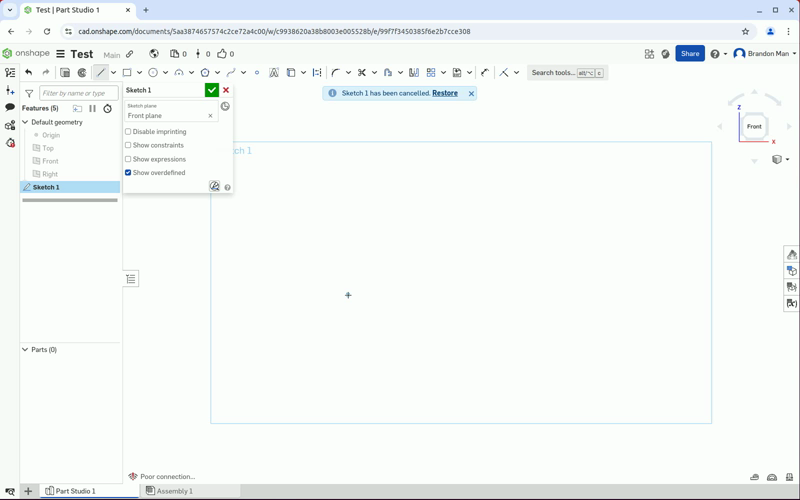
mouse_move(572, 294)
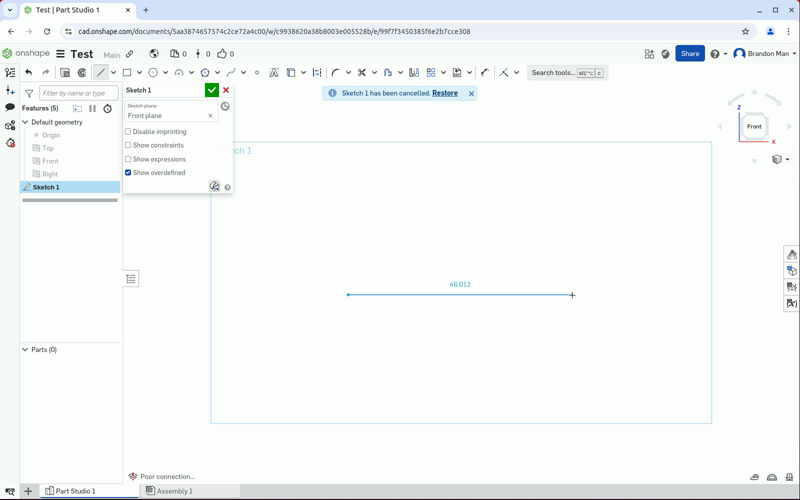
click(572, 294)
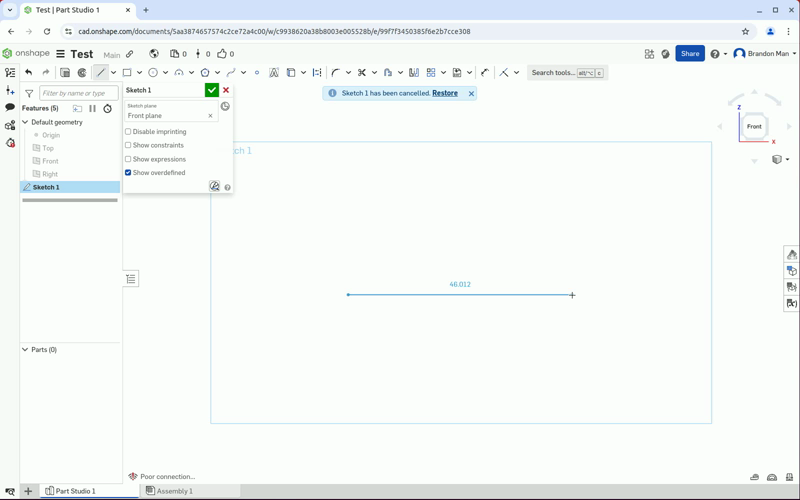
key_up(shift)
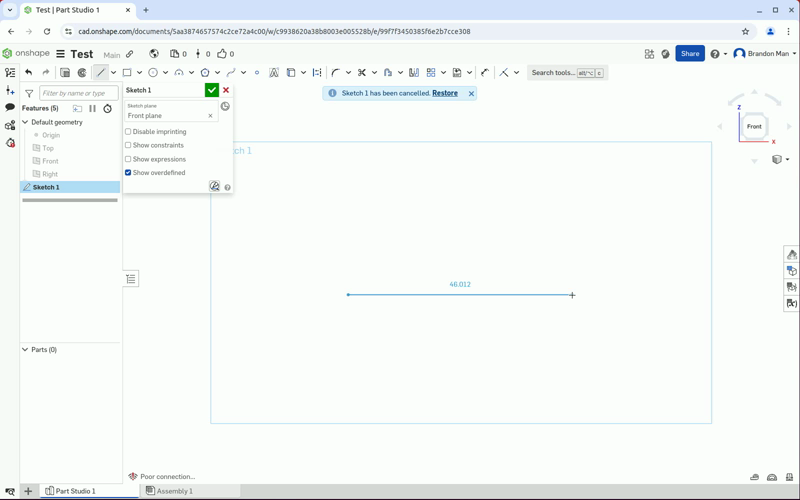
key_down(shift)
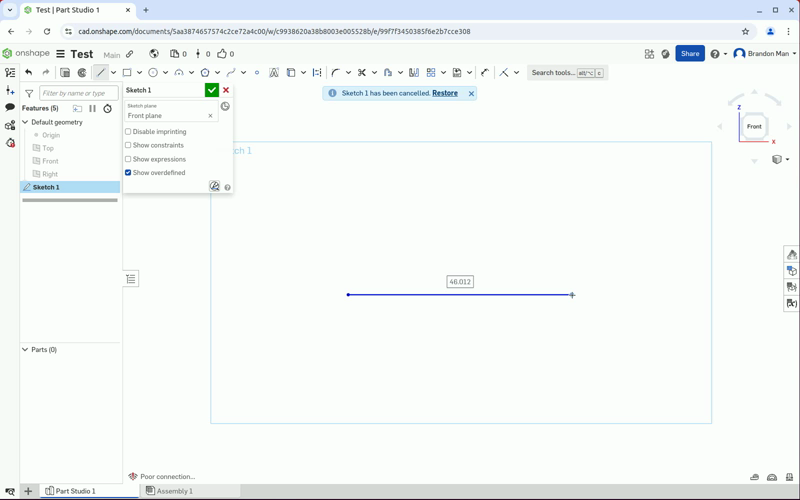
mouse_move(589, 294)
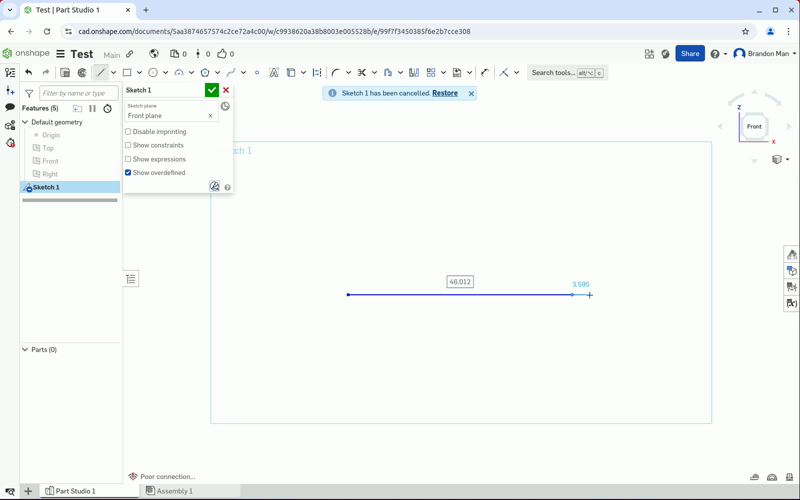
mouse_move(572, 270)
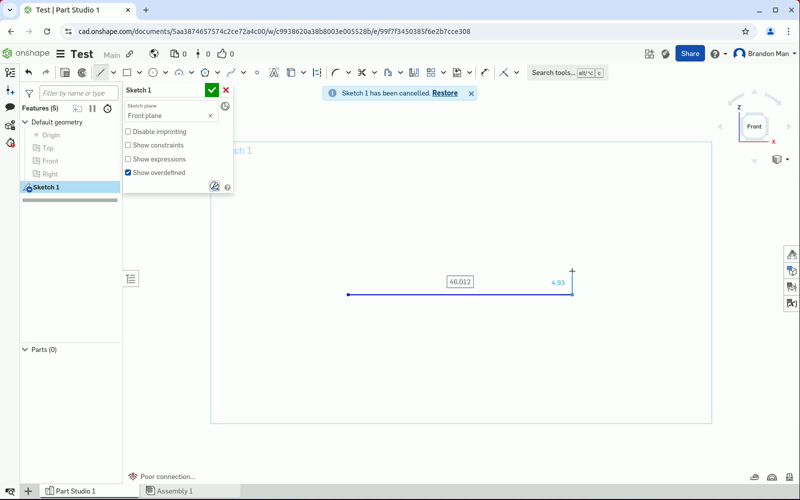
click(572, 270)
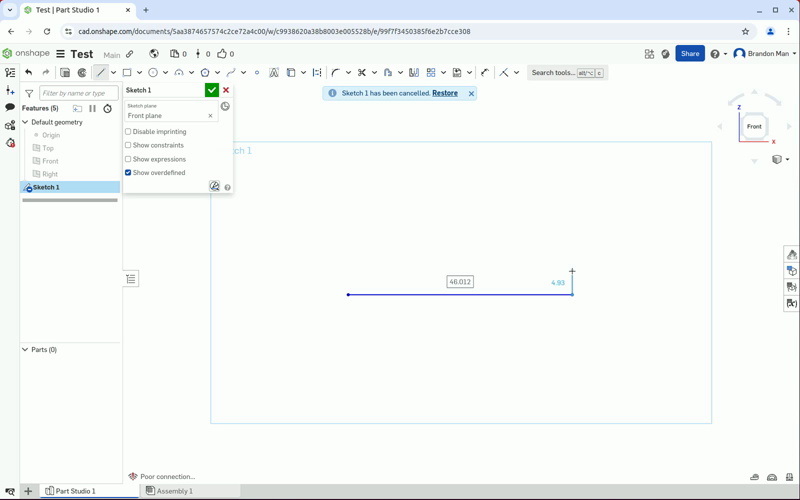
key_up(shift)
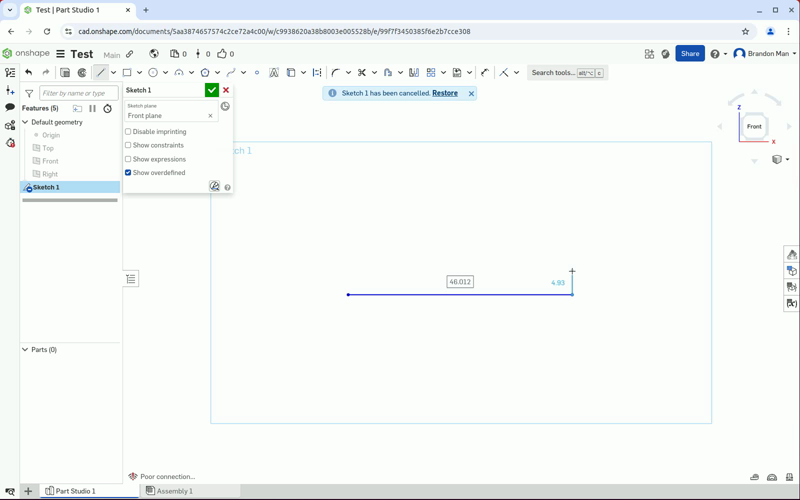
key_down(shift)
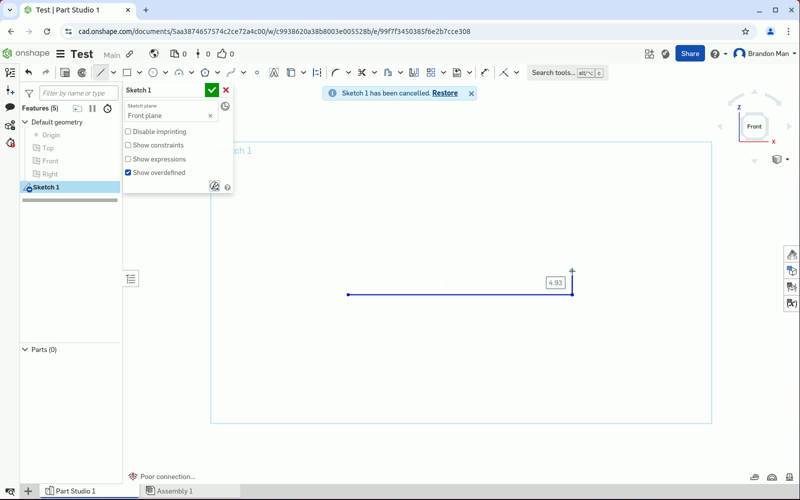
mouse_move(348, 270)
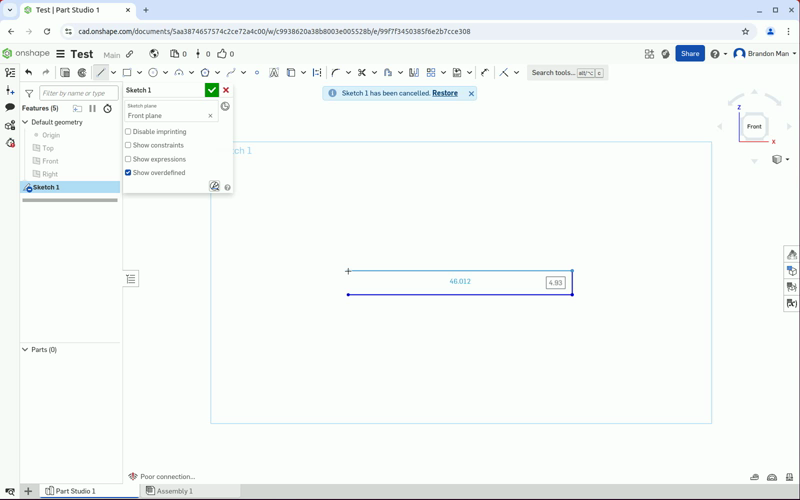
click(348, 270)
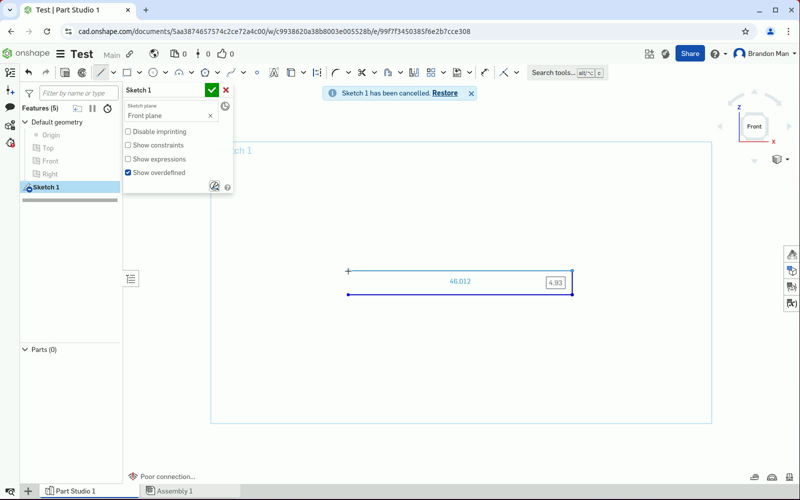
key_up(shift)
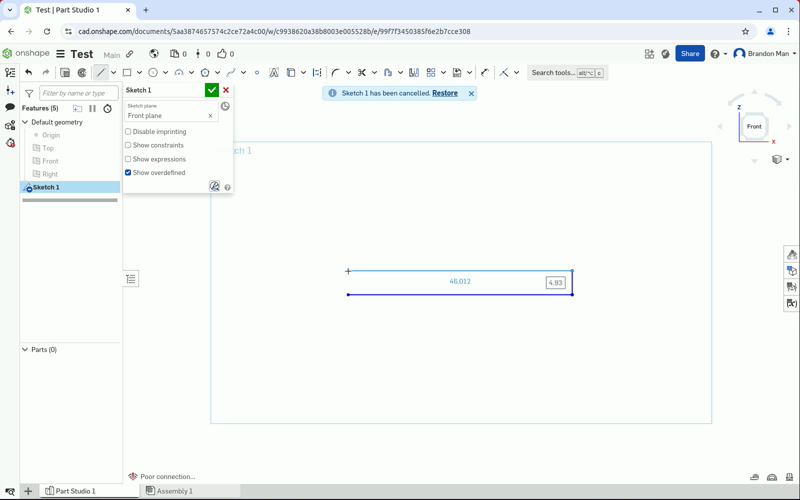
mouse_move(378, 270)
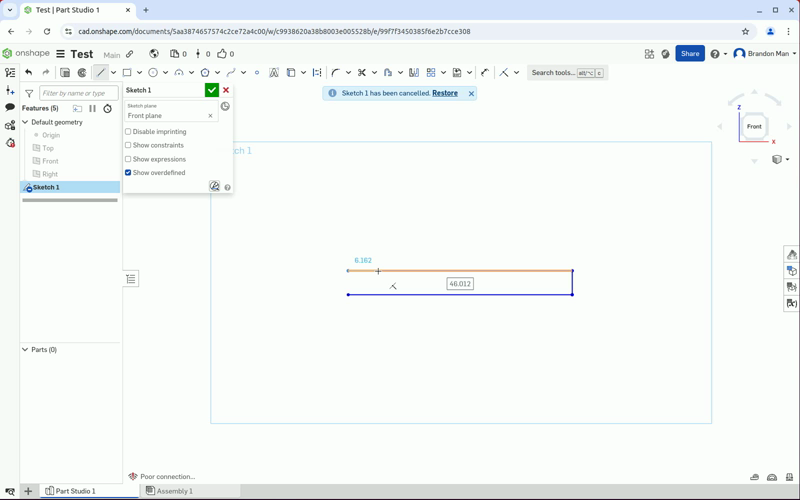
key_down(shift)
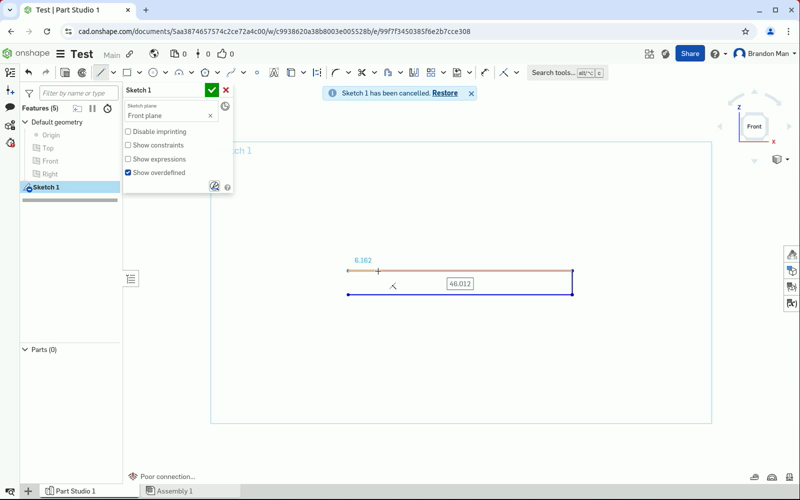
mouse_move(348, 294)
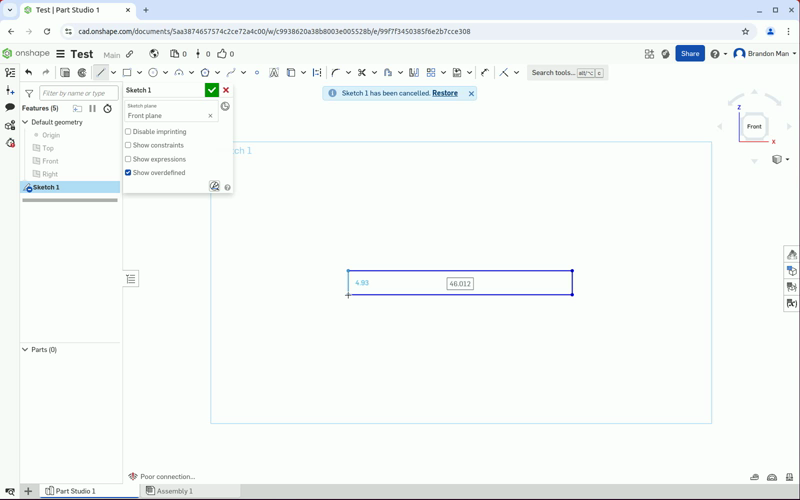
key_up(shift)
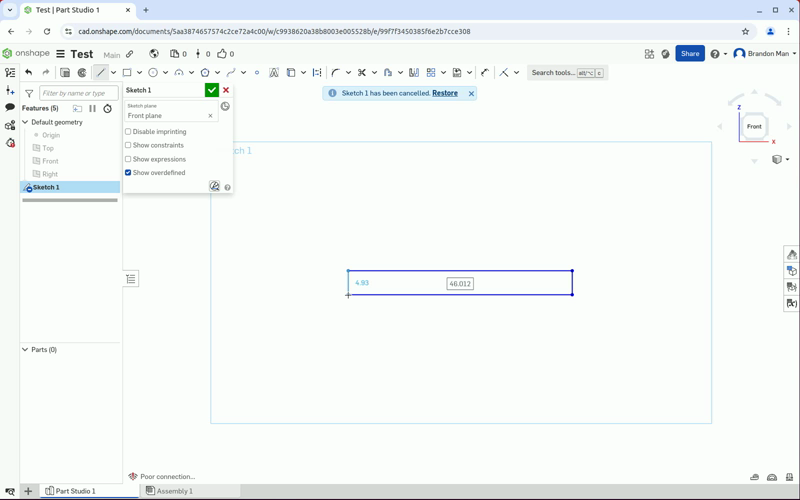
click(348, 294)
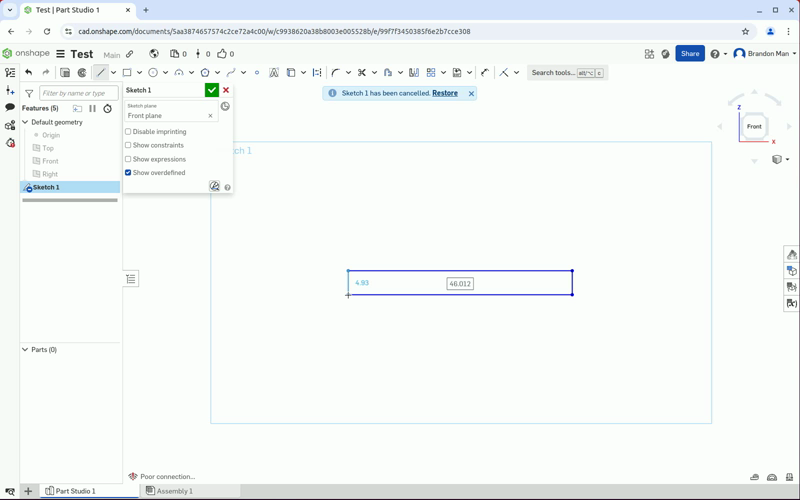
key(esc)
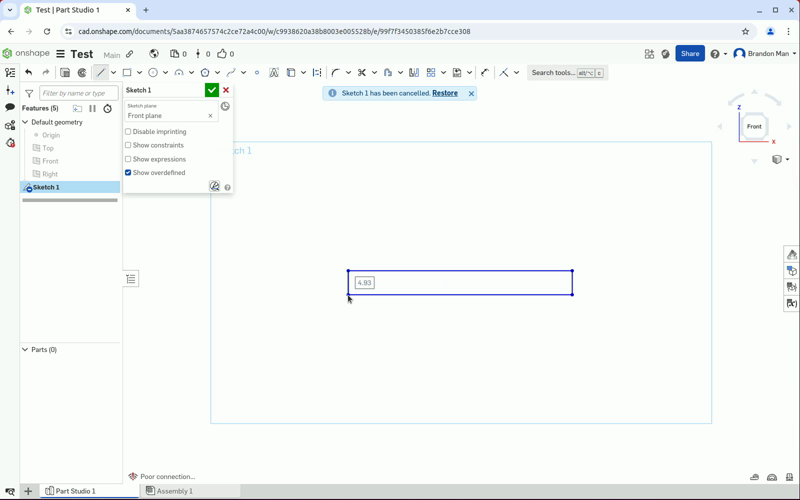
key(l)
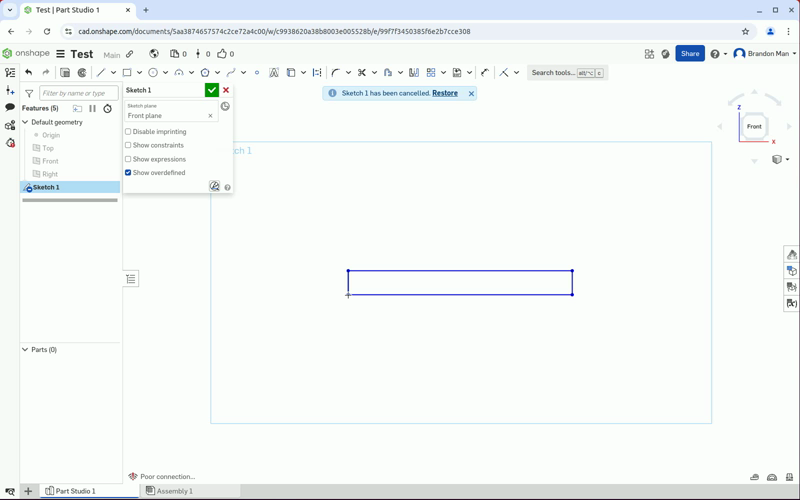
key_down(shift)
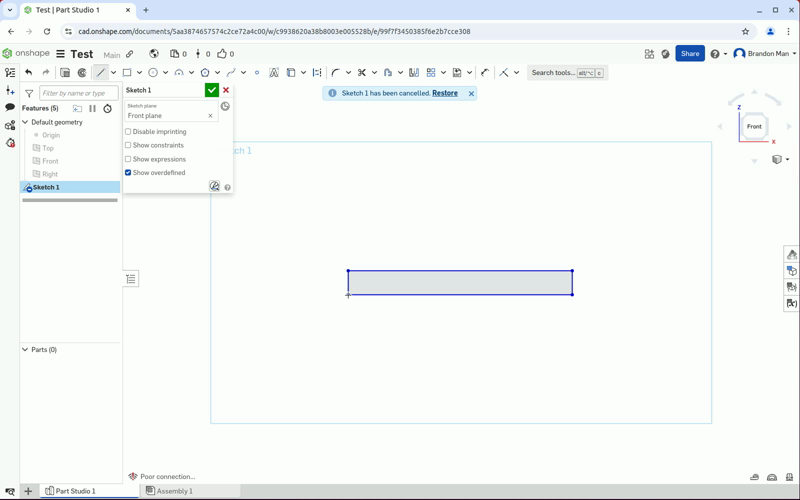
mouse_move(395, 282)
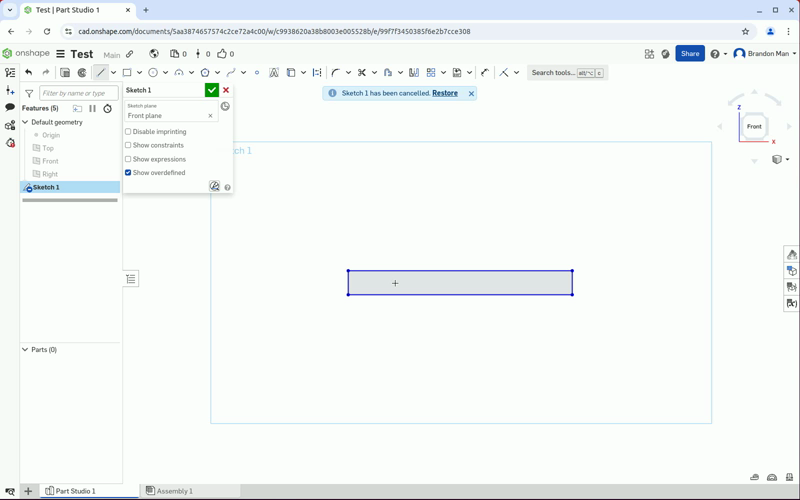
click(395, 282)
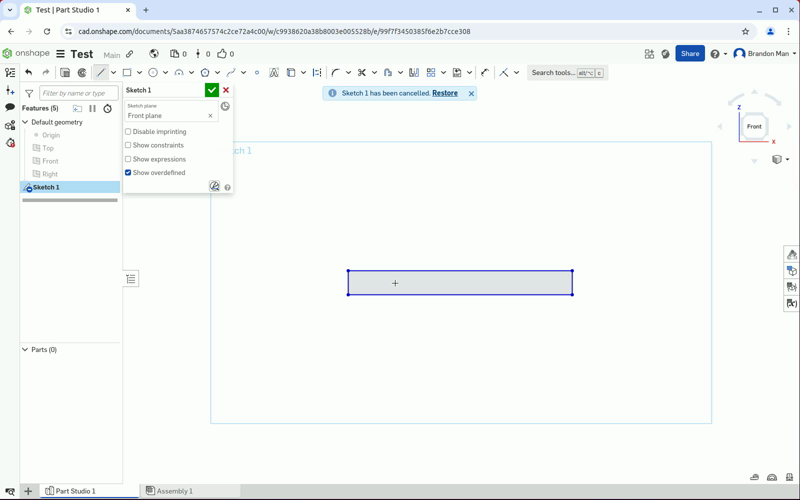
key_up(shift)
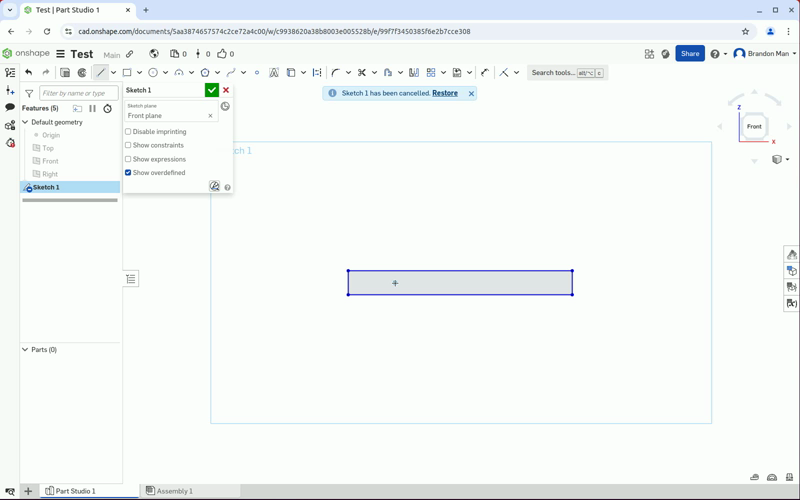
key_down(shift)
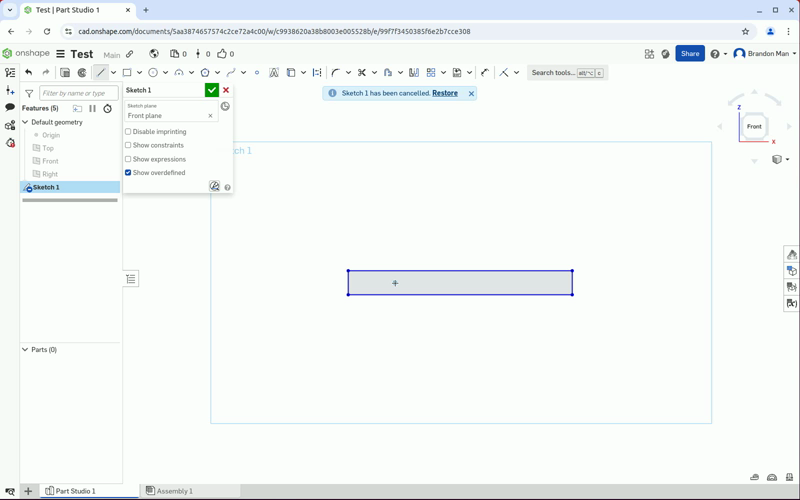
mouse_move(525, 282)
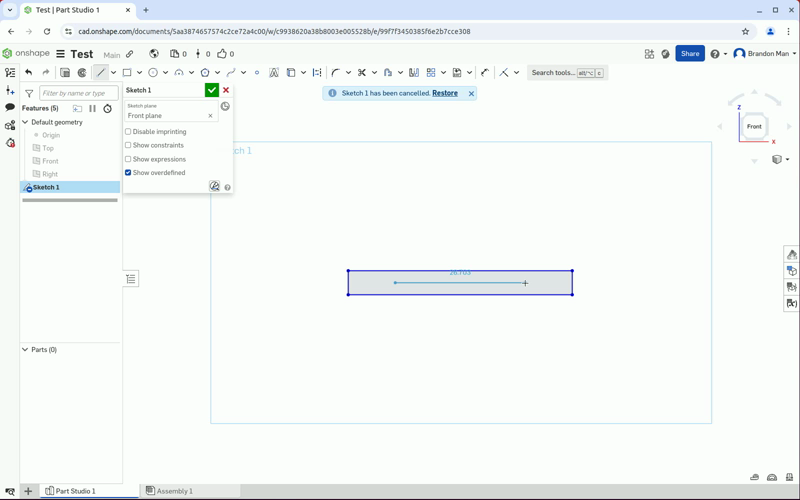
click(525, 282)
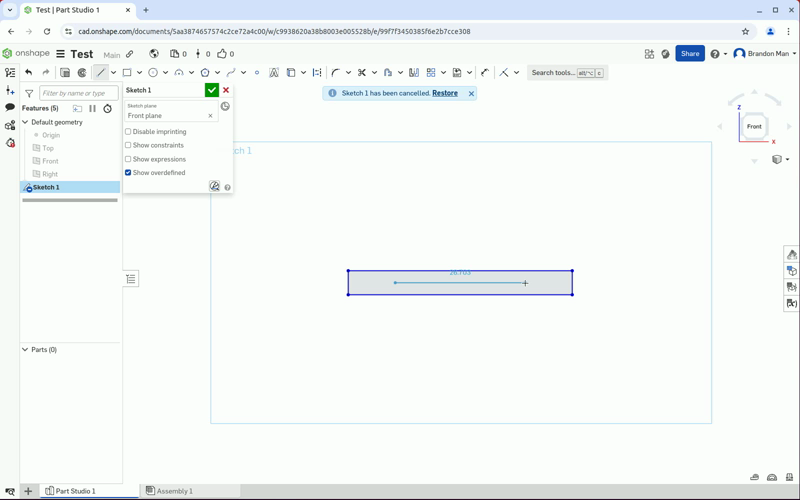
key_up(shift)
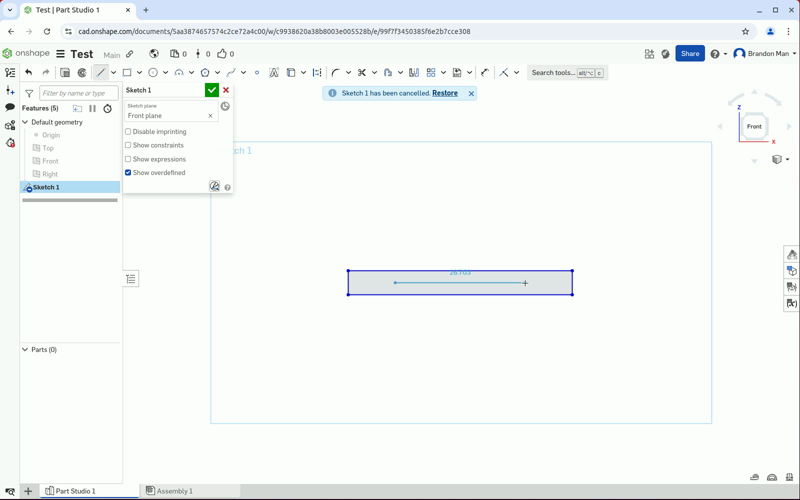
key_down(shift)
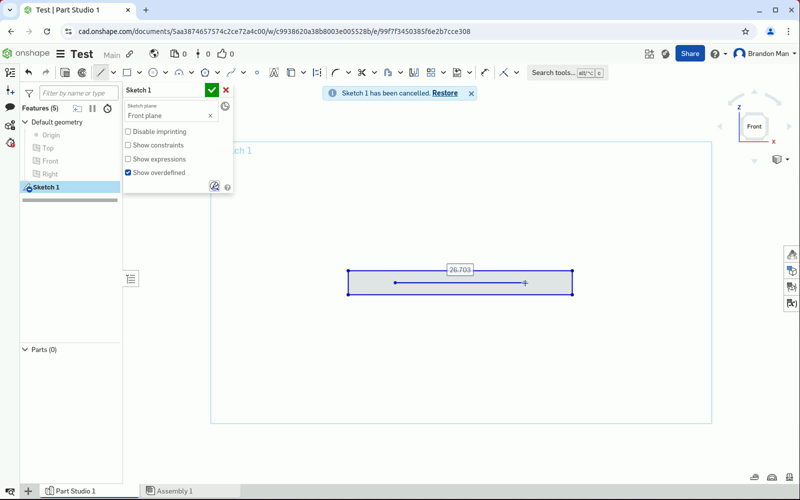
mouse_move(555, 282)
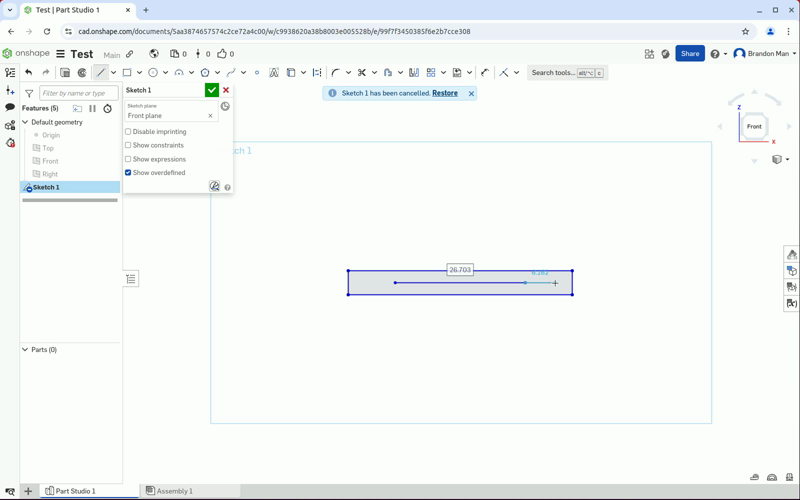
mouse_move(525, 280)
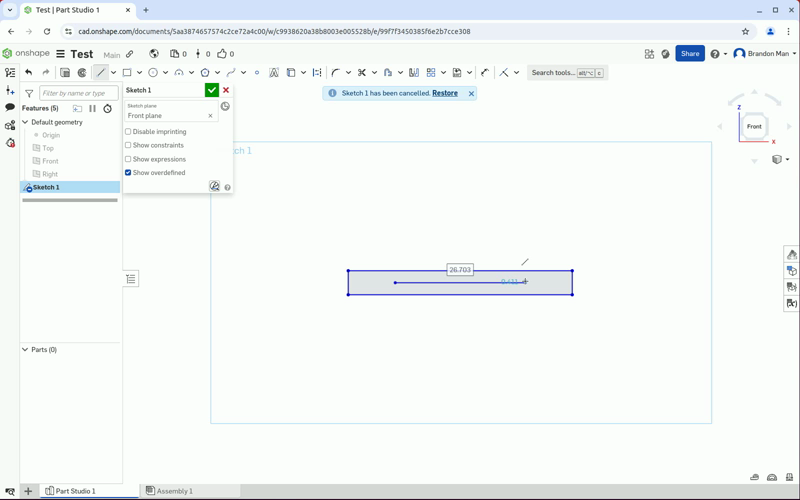
scroll(6)
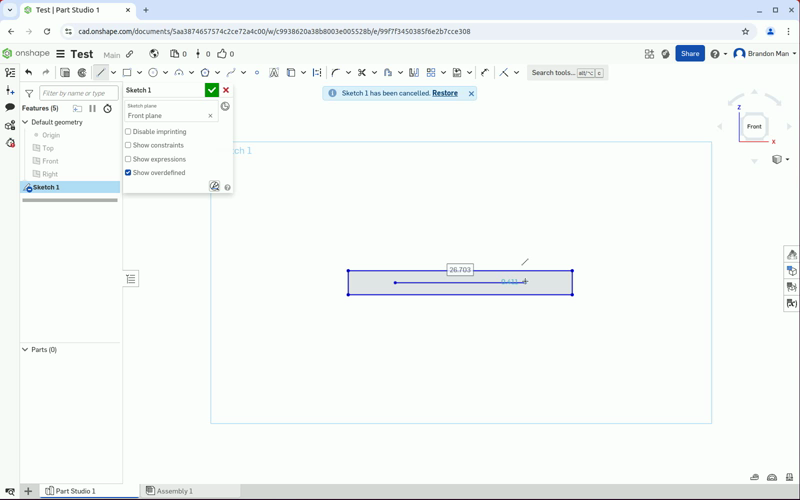
scroll(6)
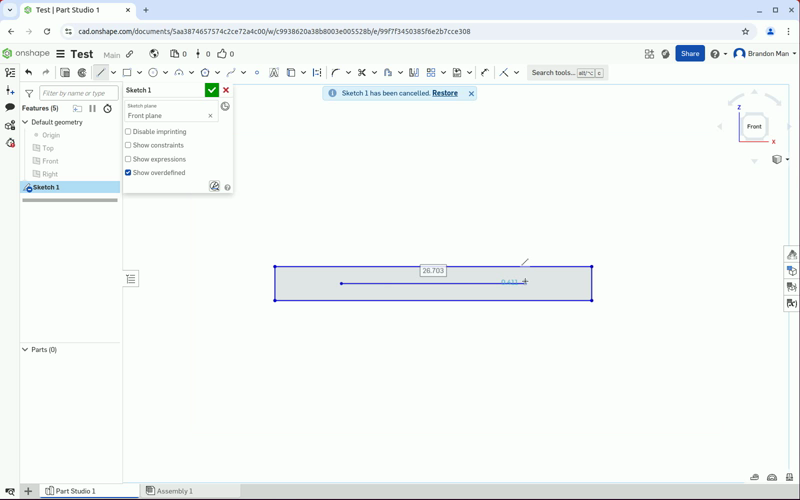
scroll(6)
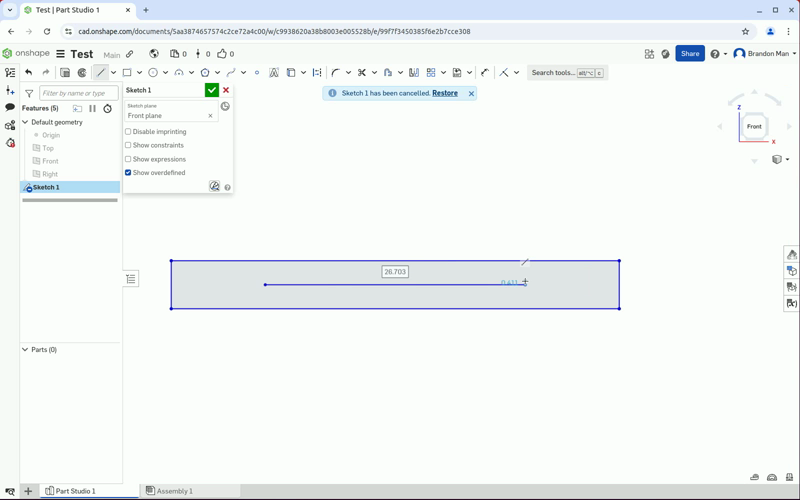
scroll(6)
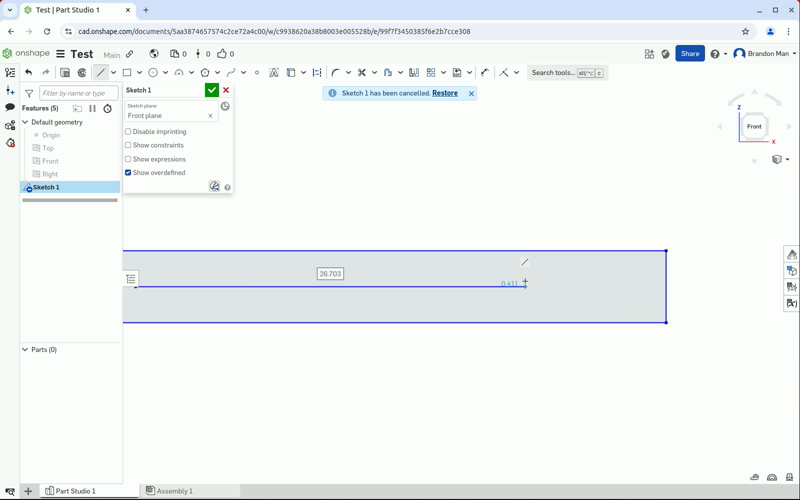
scroll(6)
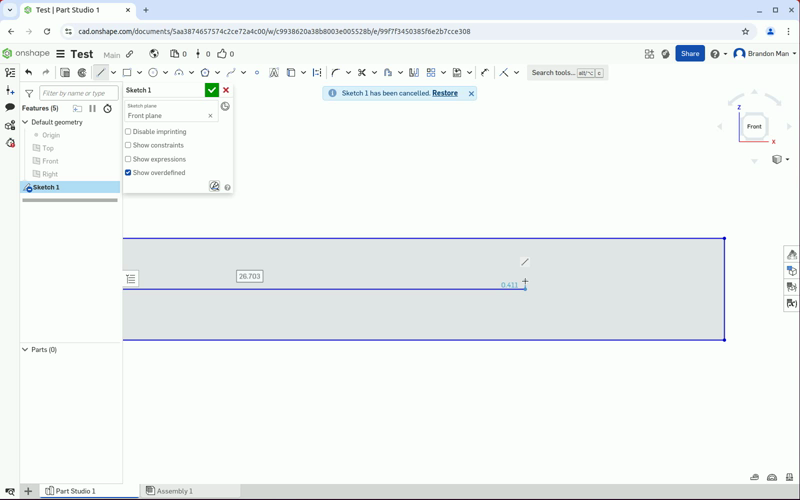
scroll(6)
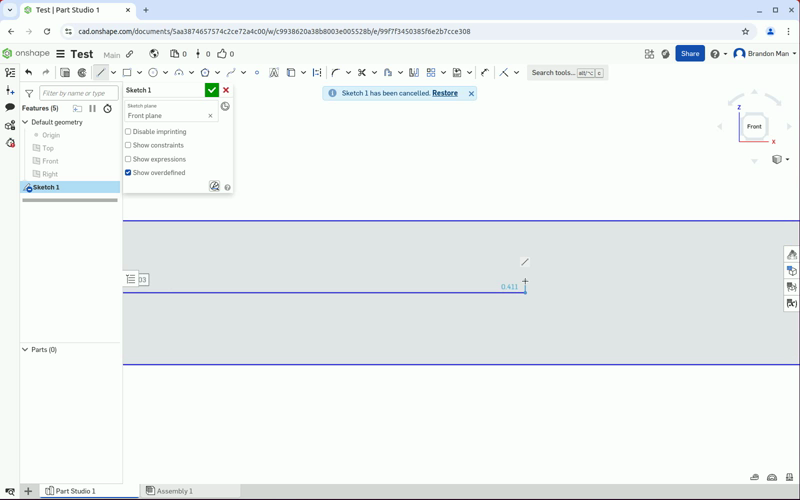
scroll(6)
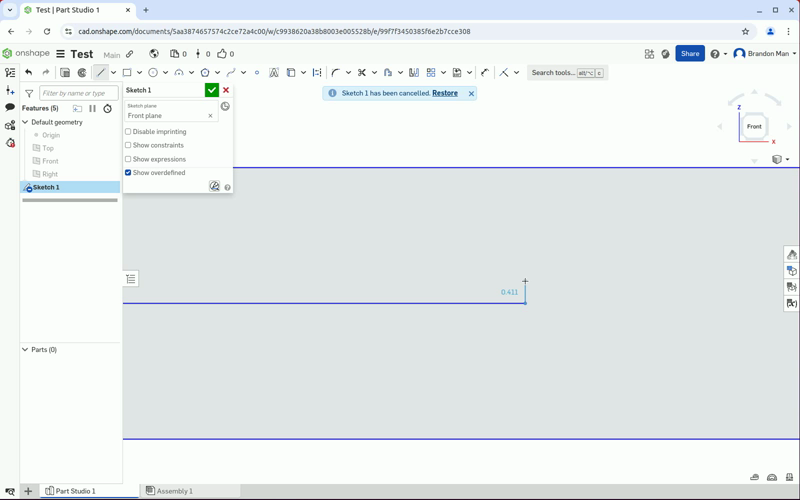
click(525, 280)
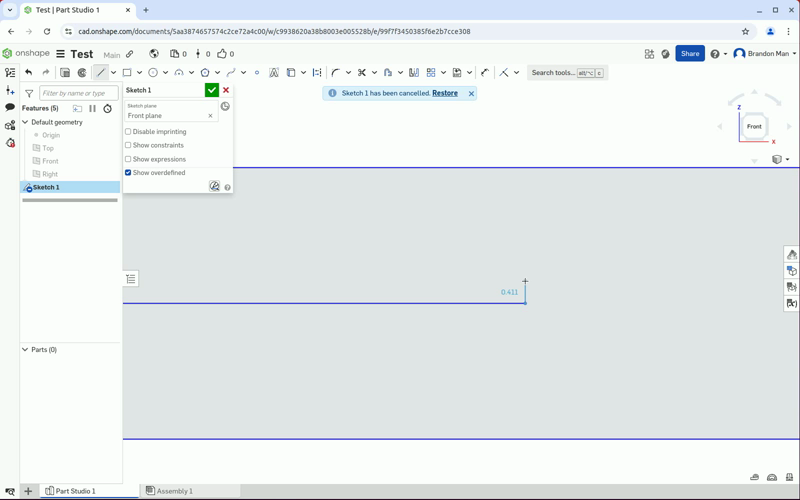
scroll(-6)
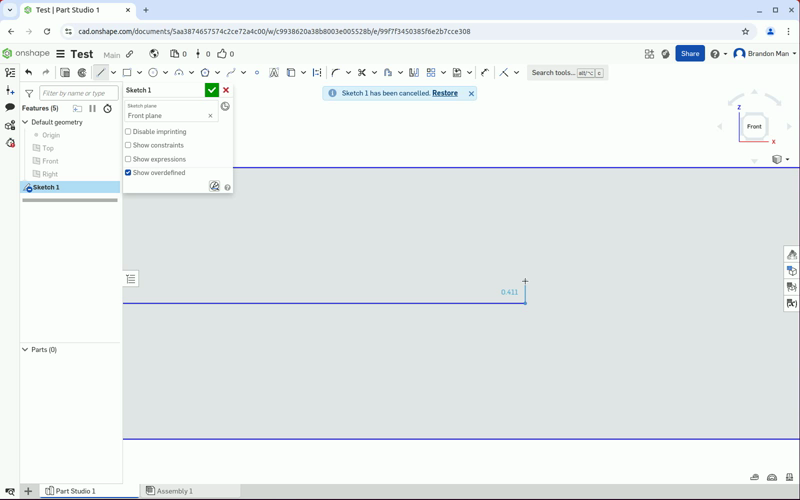
scroll(-6)
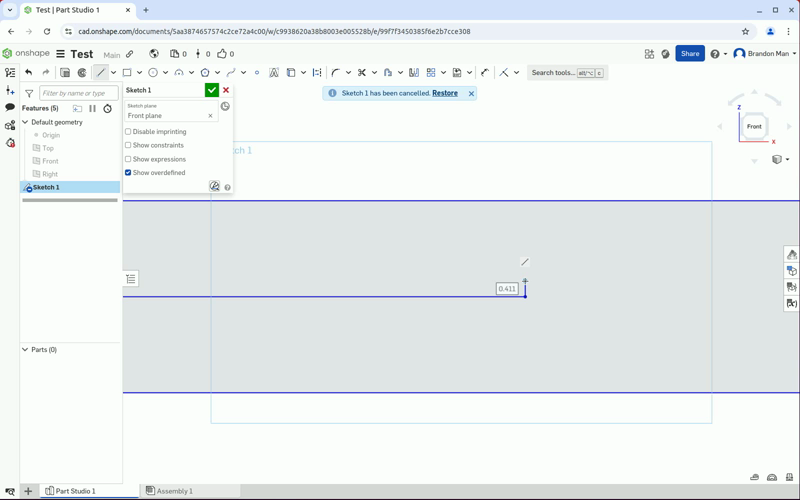
scroll(-6)
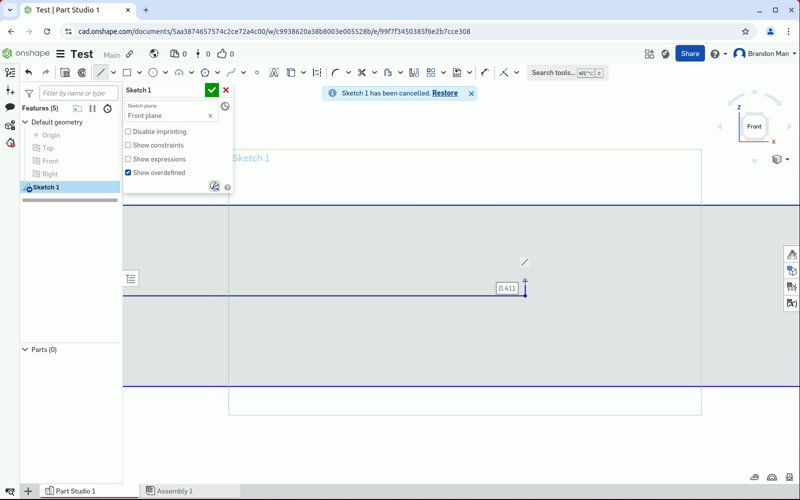
scroll(-6)
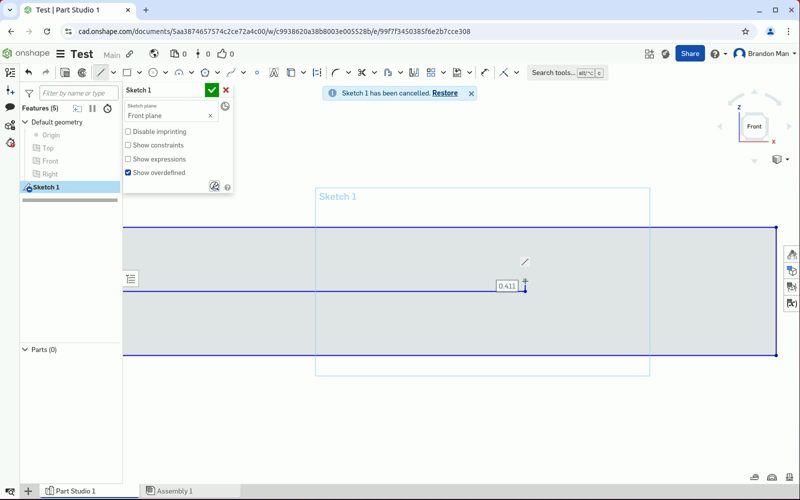
scroll(-6)
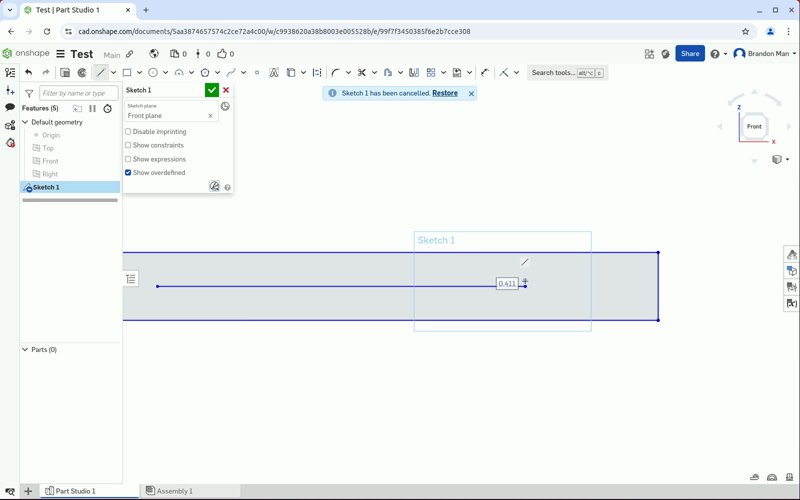
scroll(-6)
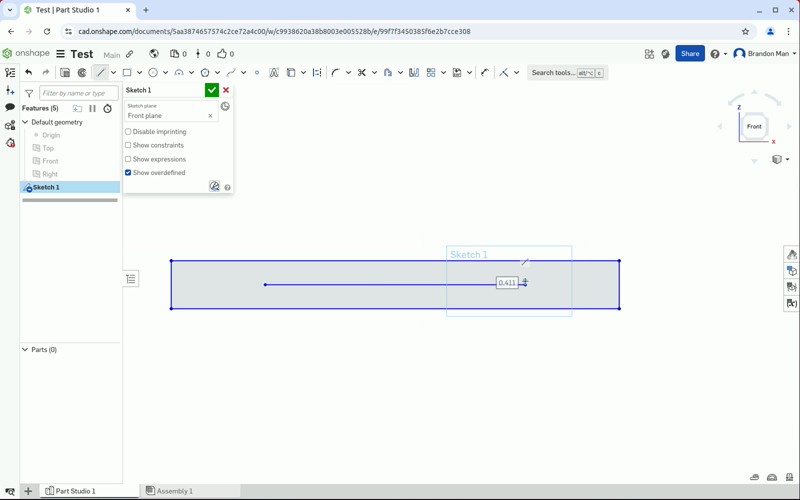
scroll(-6)
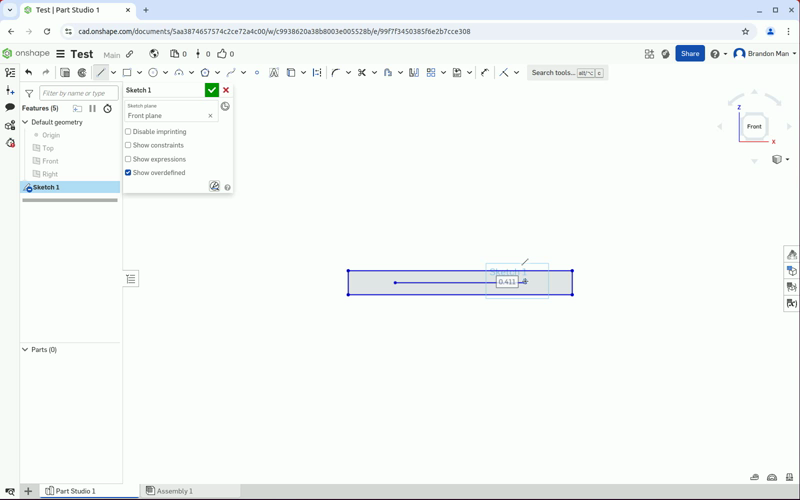
key_up(shift)
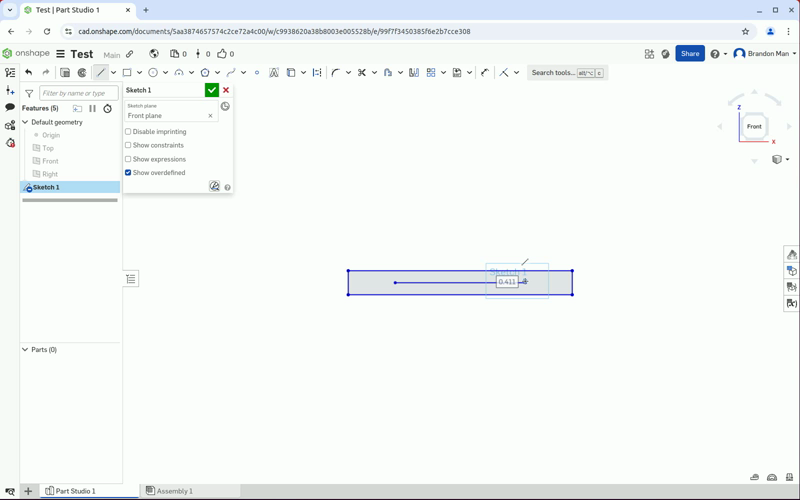
key_down(shift)
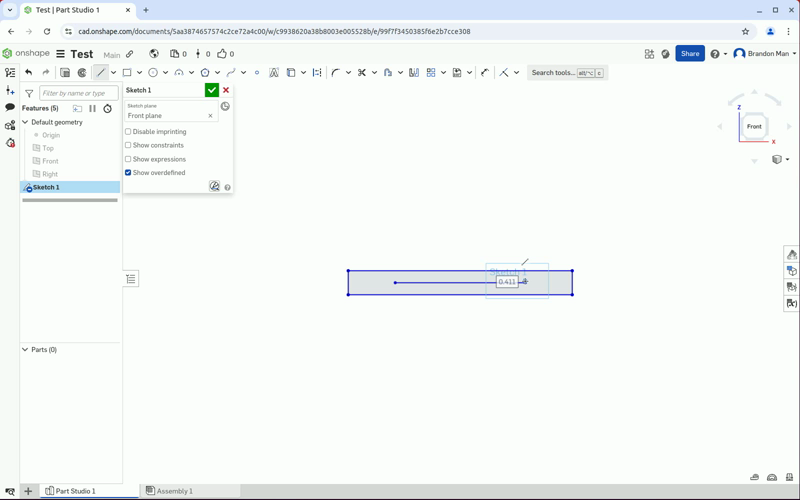
mouse_move(395, 280)
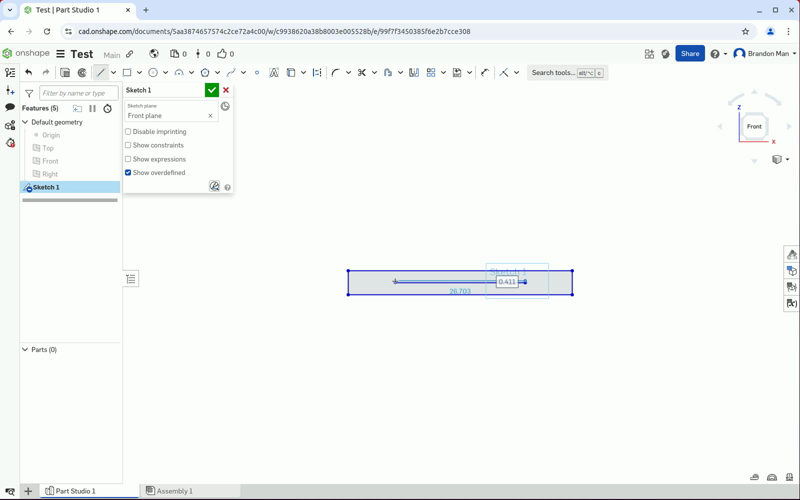
scroll(6)
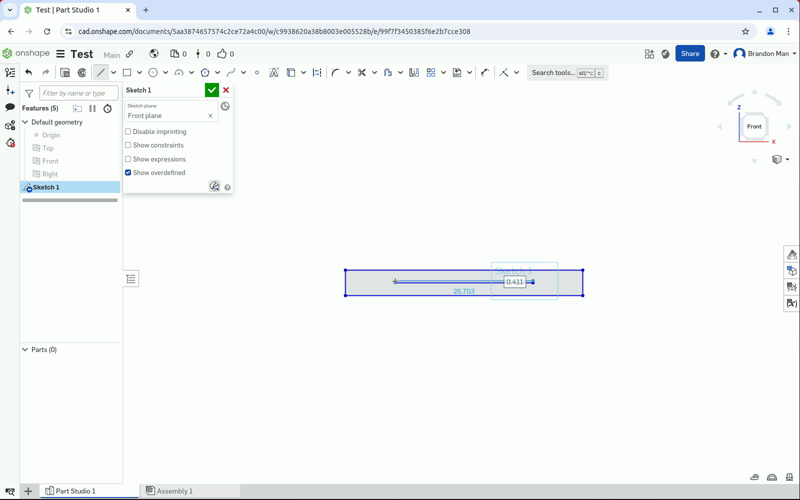
scroll(6)
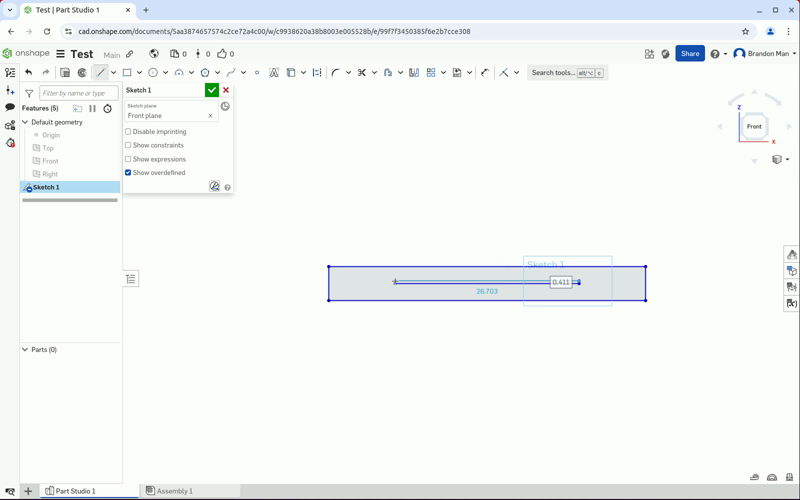
scroll(6)
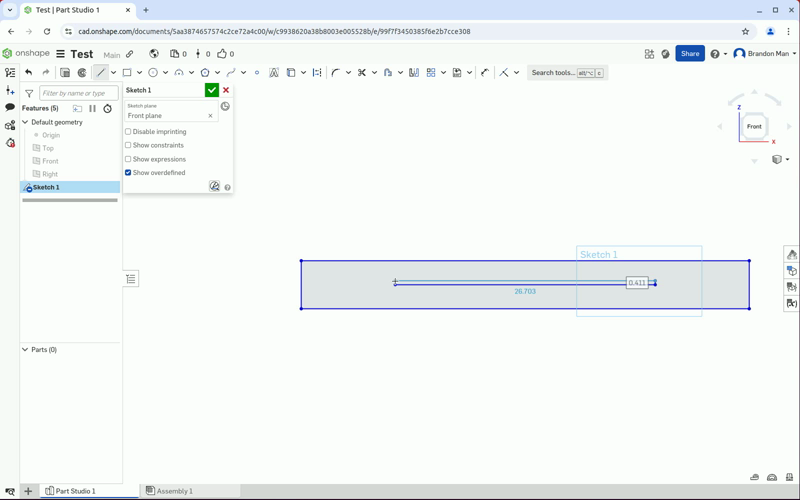
scroll(6)
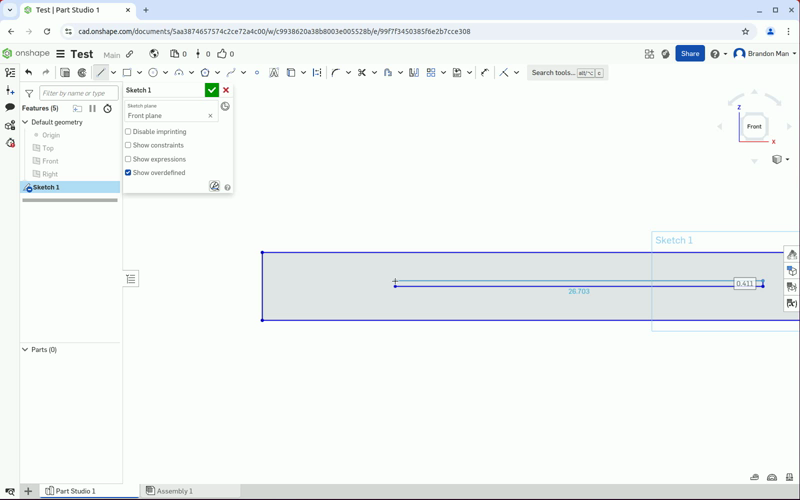
scroll(6)
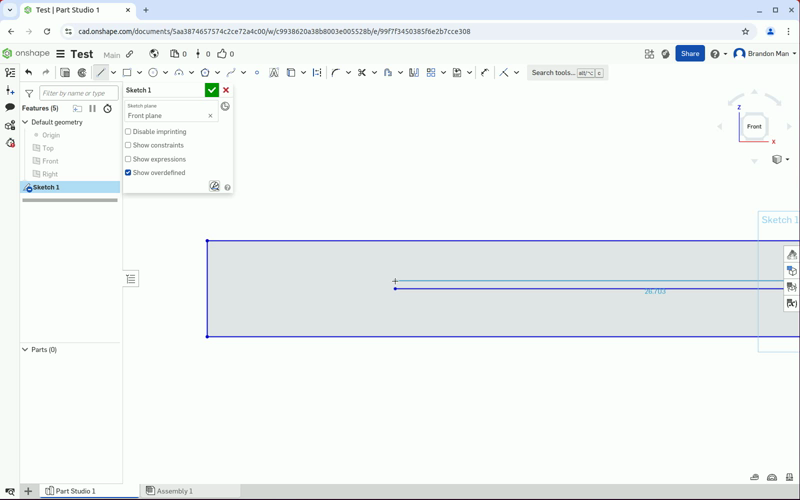
scroll(6)
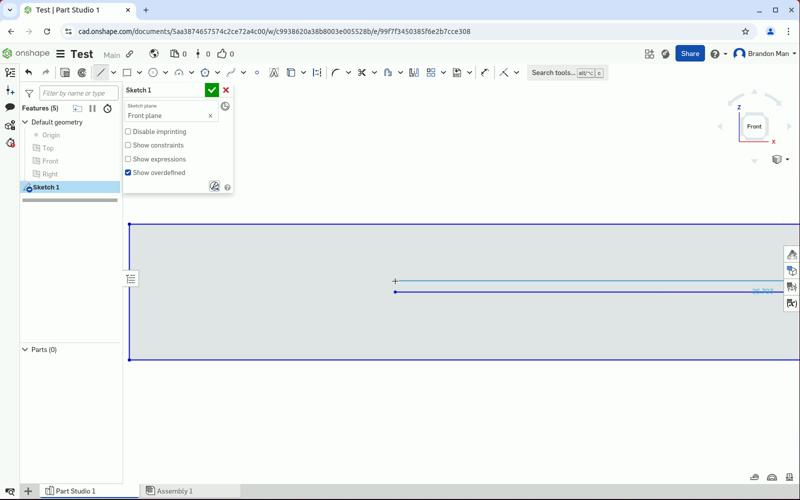
scroll(6)
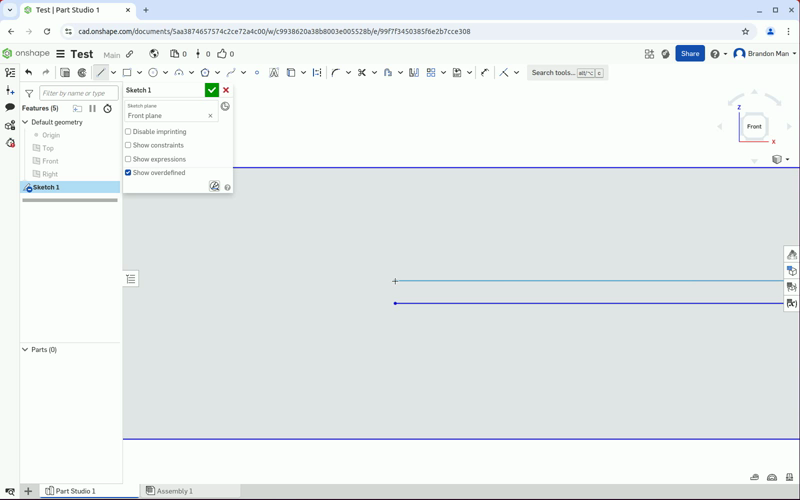
click(395, 280)
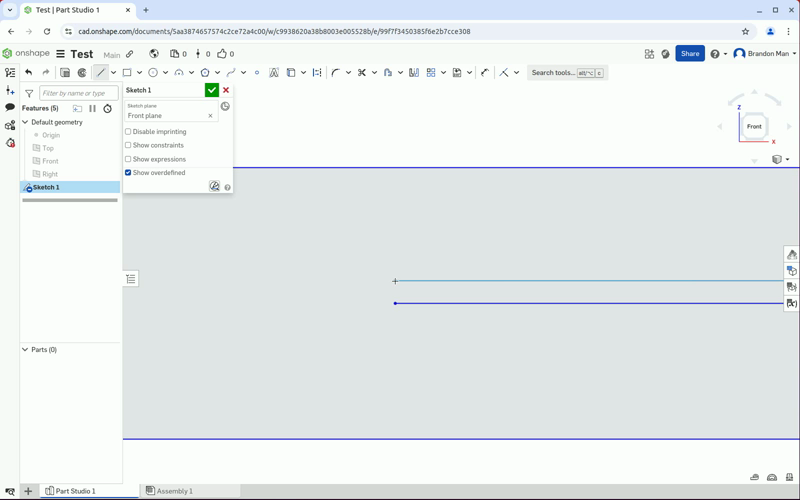
scroll(-6)
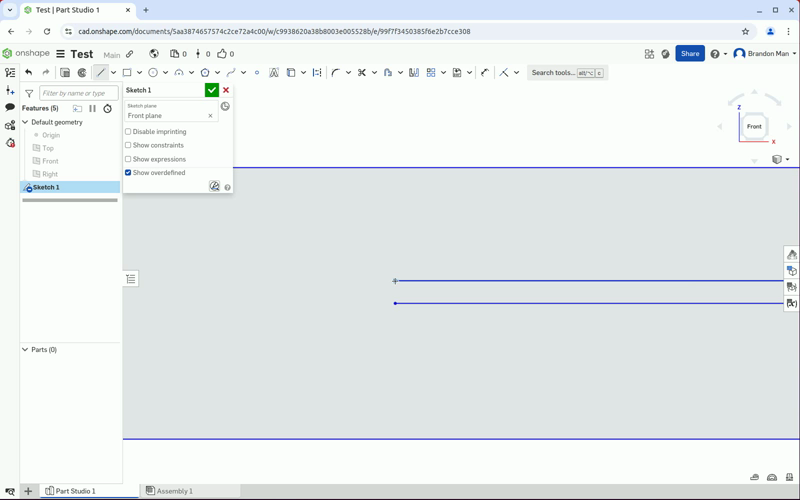
scroll(-6)
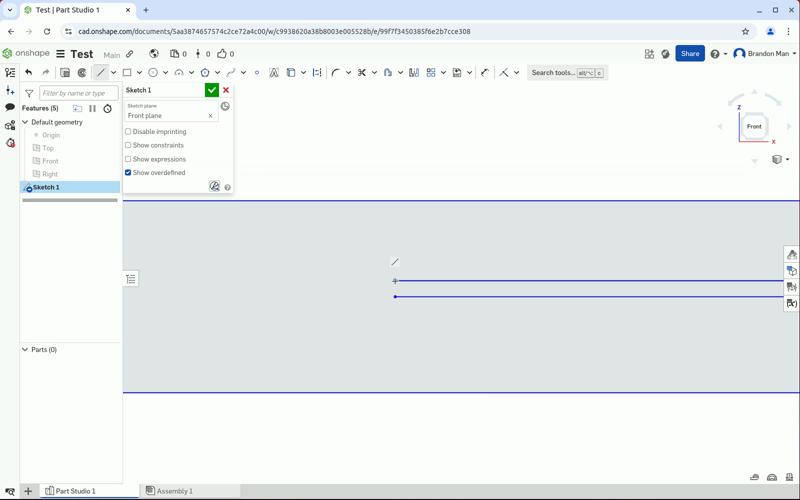
scroll(-6)
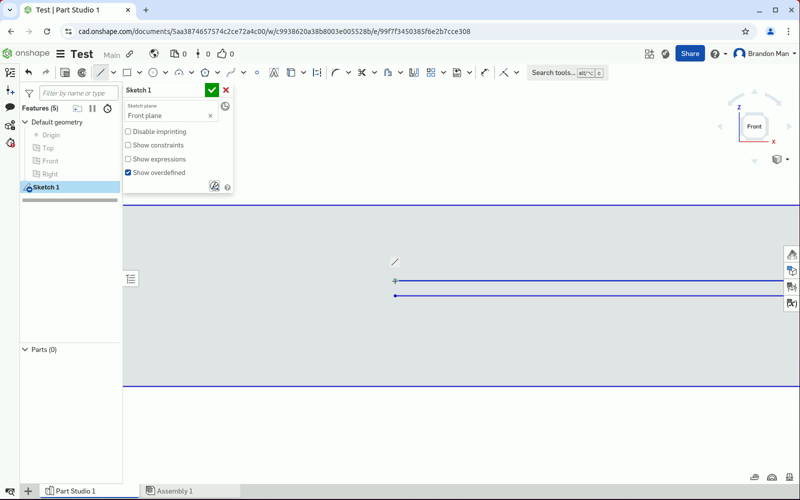
scroll(-6)
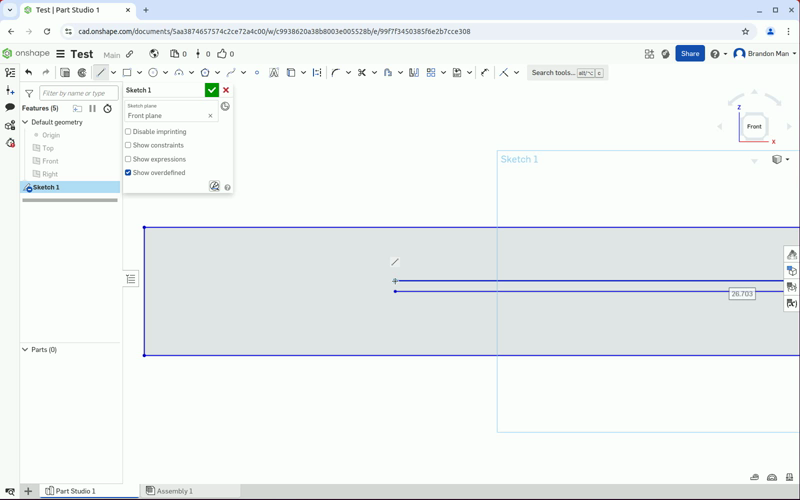
scroll(-6)
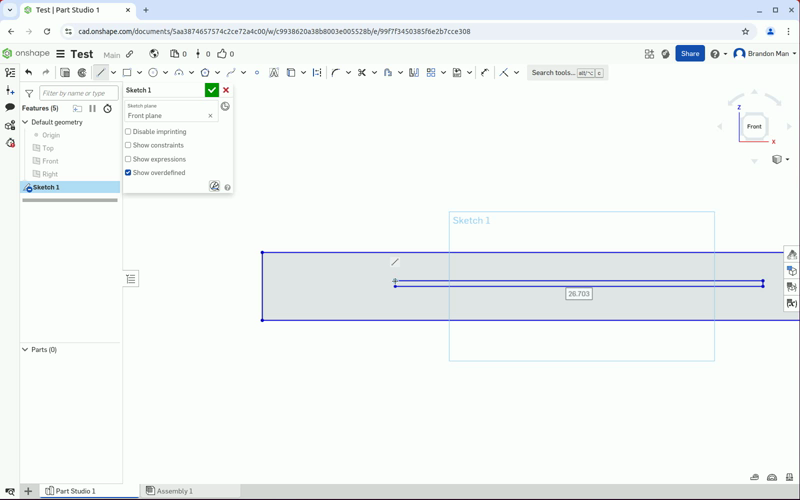
scroll(-6)
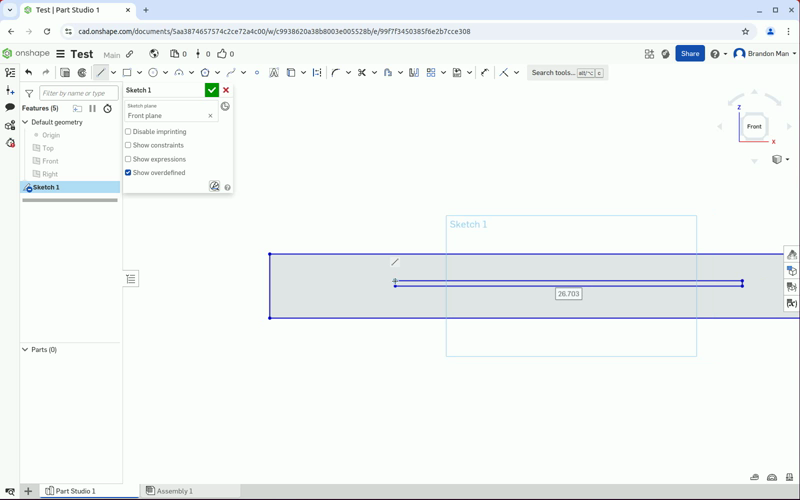
scroll(-6)
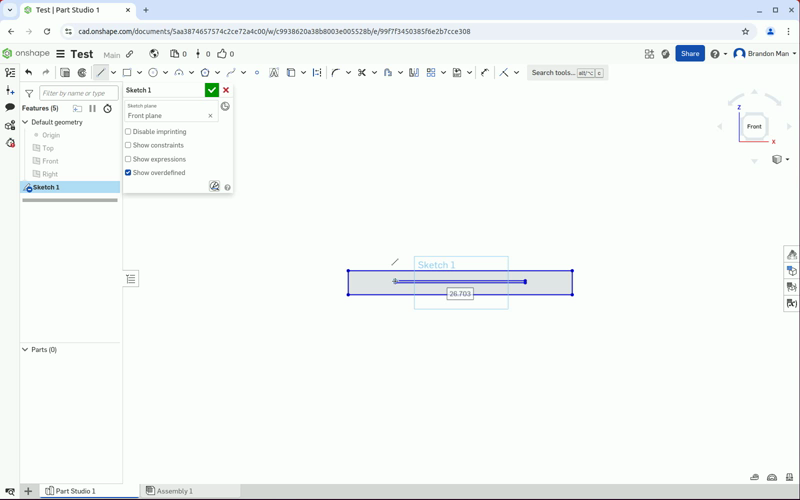
key_up(shift)
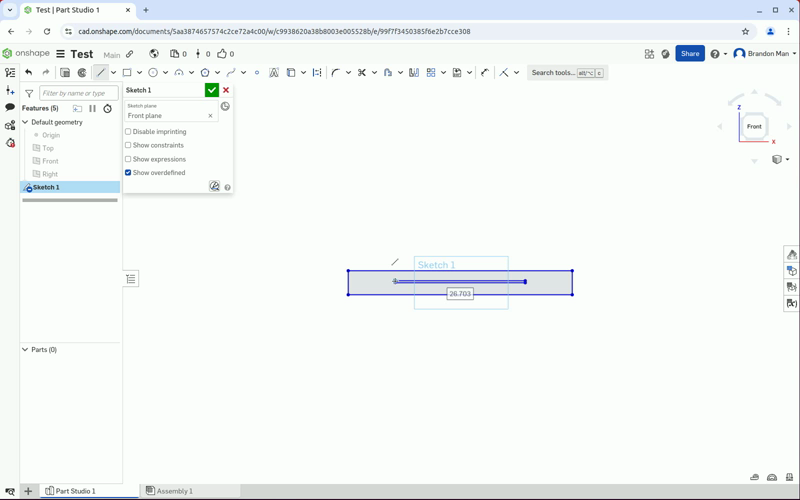
mouse_move(425, 280)
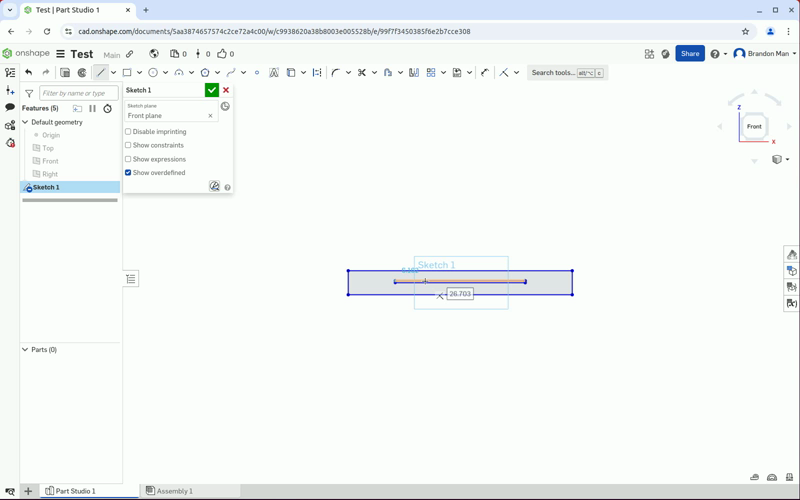
key_down(shift)
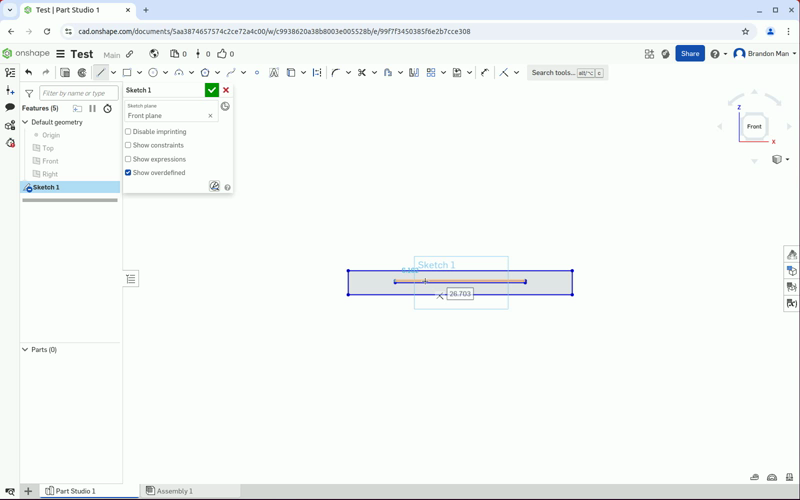
mouse_move(395, 282)
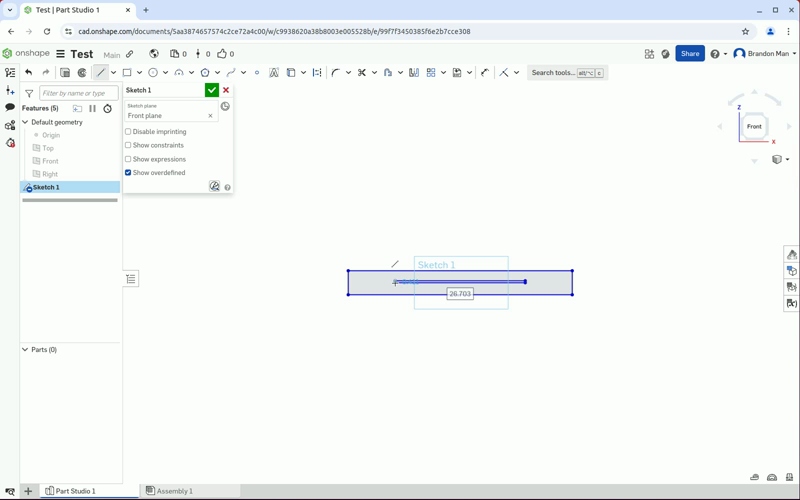
scroll(6)
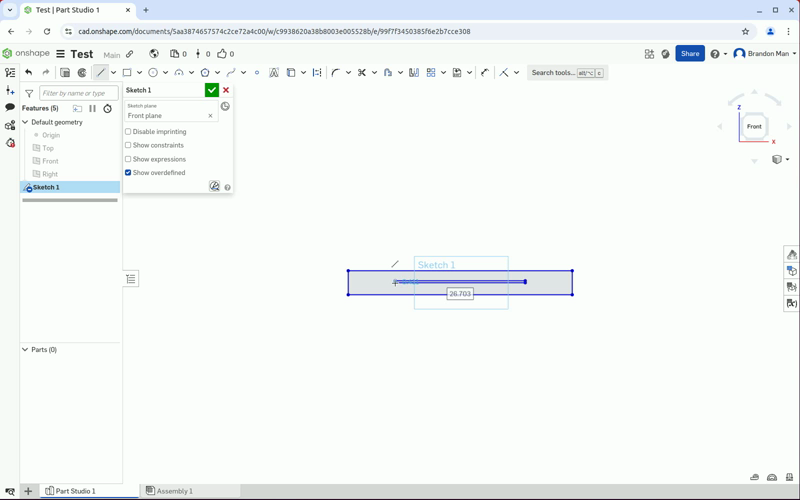
scroll(6)
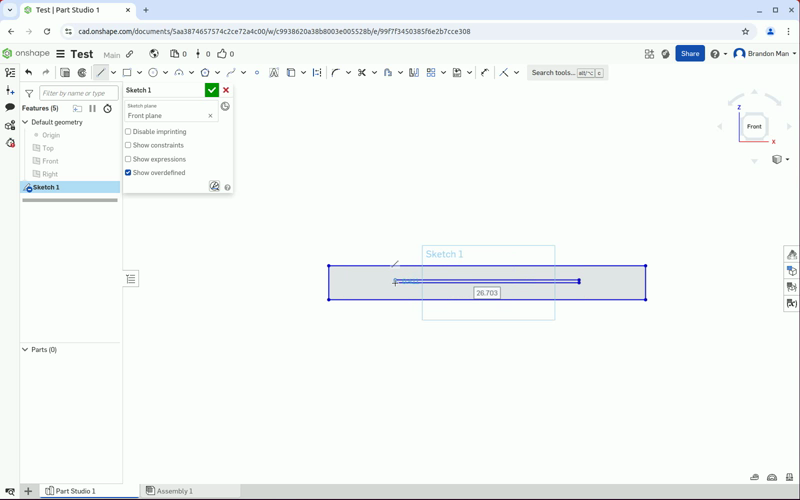
scroll(6)
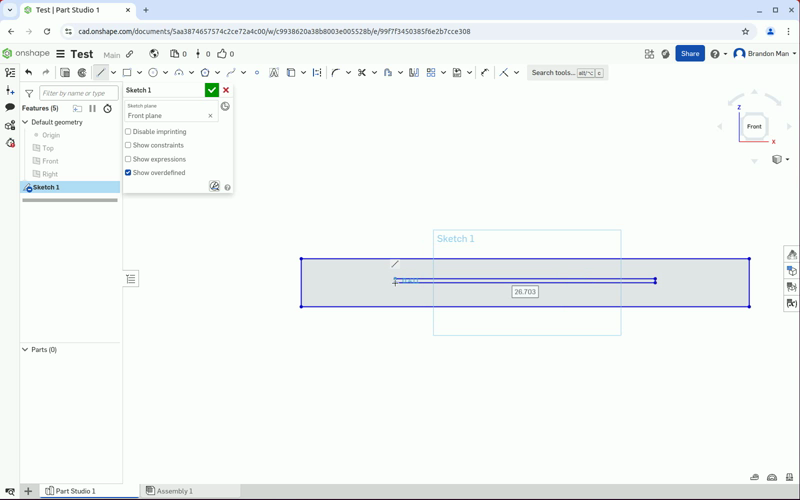
scroll(6)
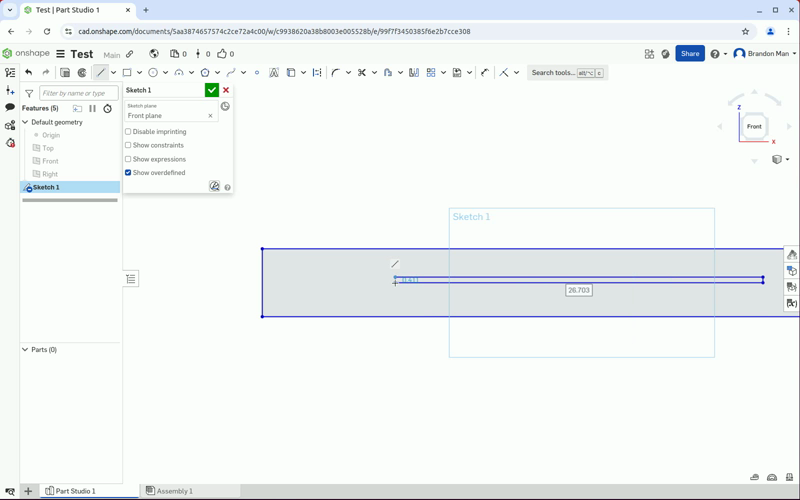
scroll(6)
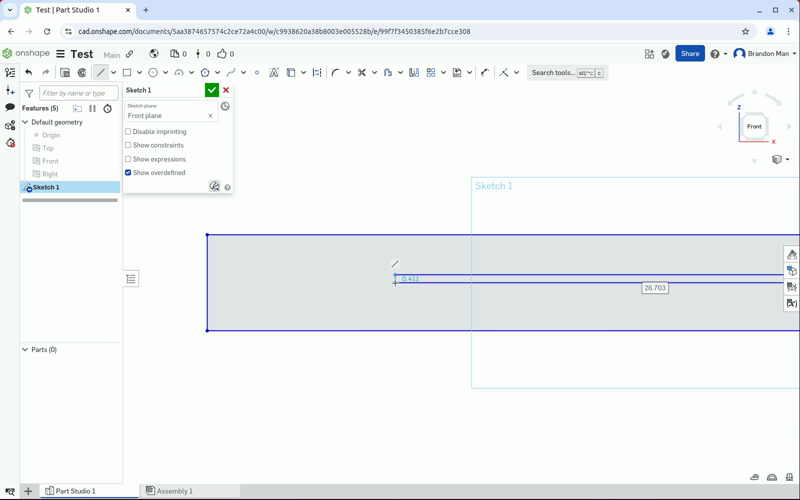
scroll(6)
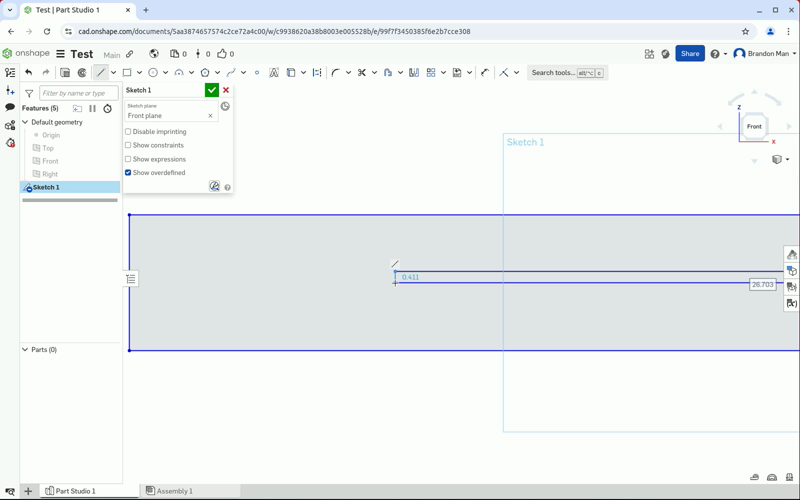
scroll(6)
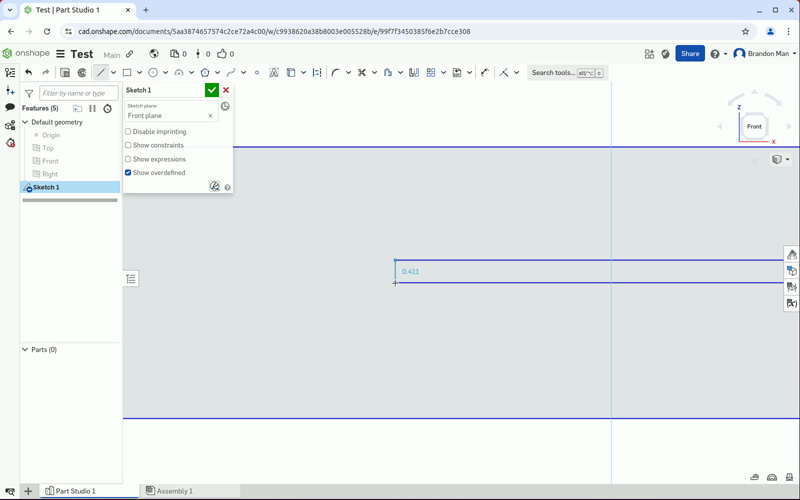
key_up(shift)
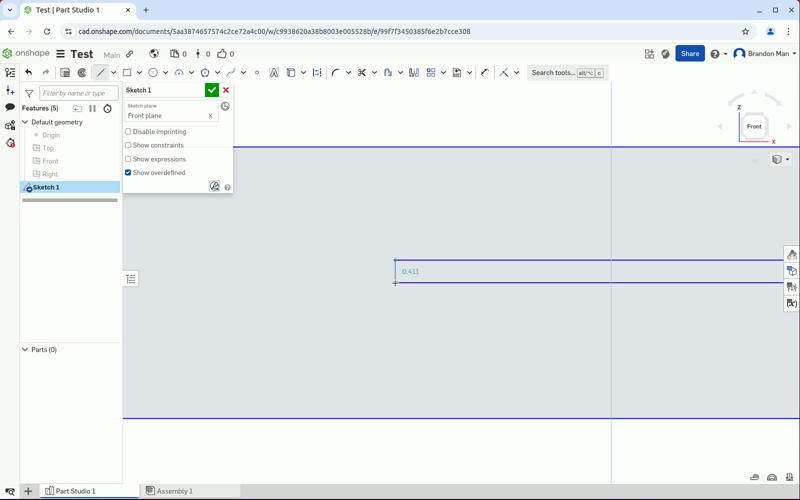
click(395, 282)
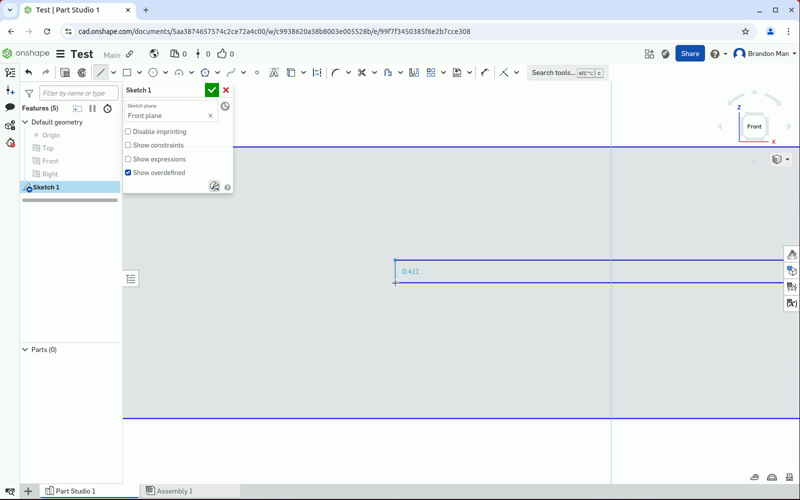
scroll(-6)
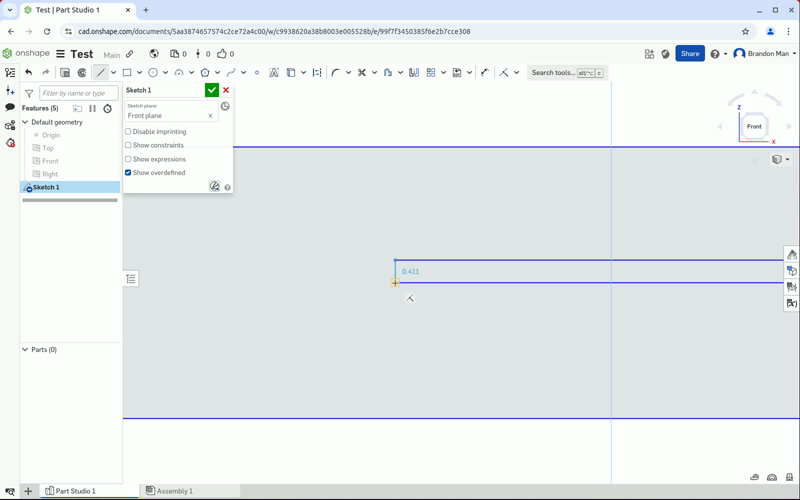
scroll(-6)
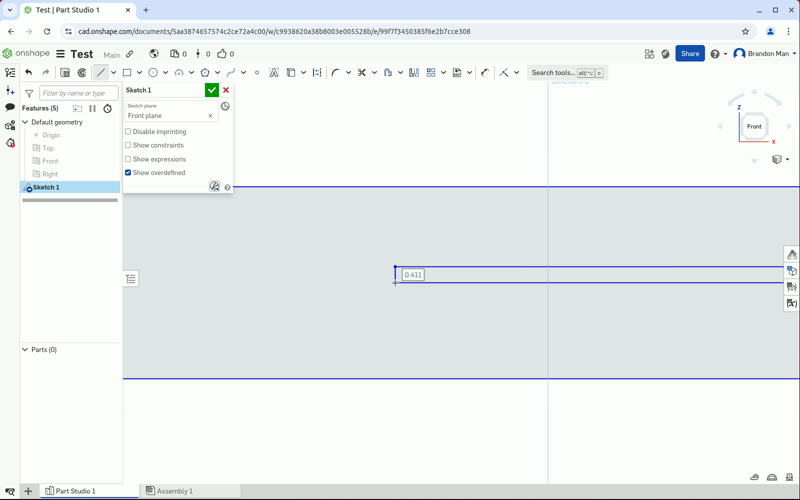
scroll(-6)
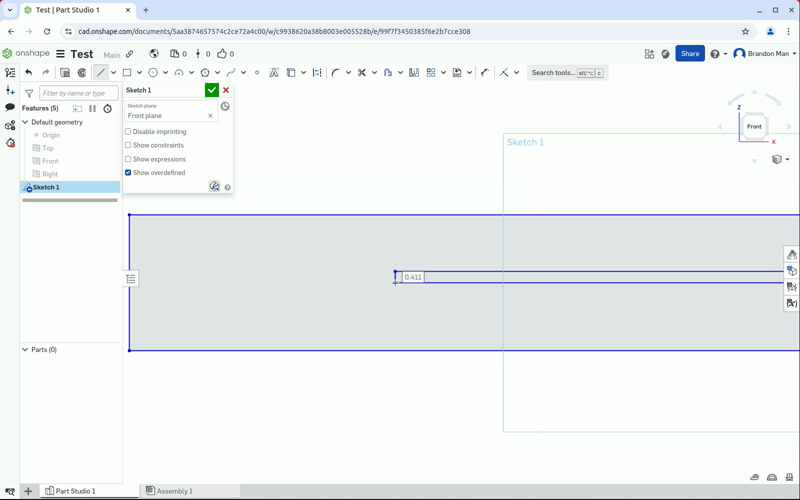
scroll(-6)
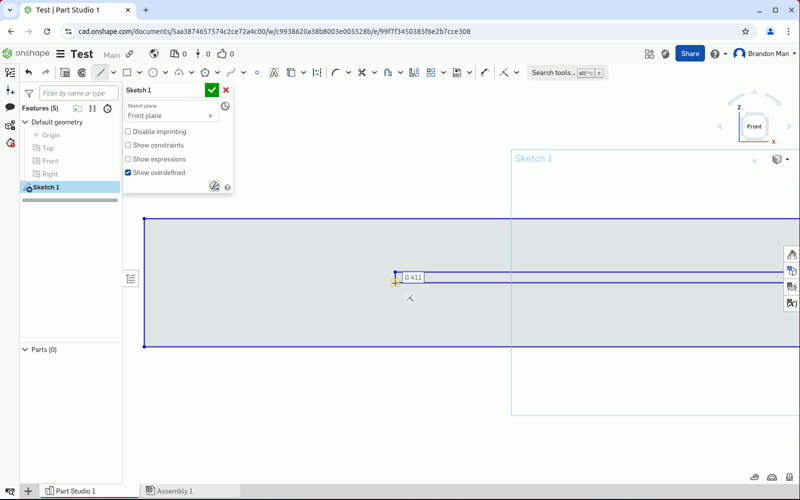
scroll(-6)
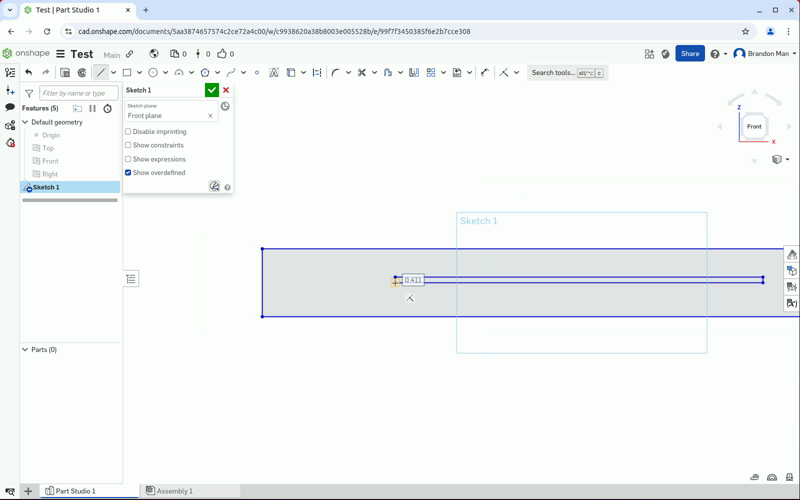
scroll(-6)
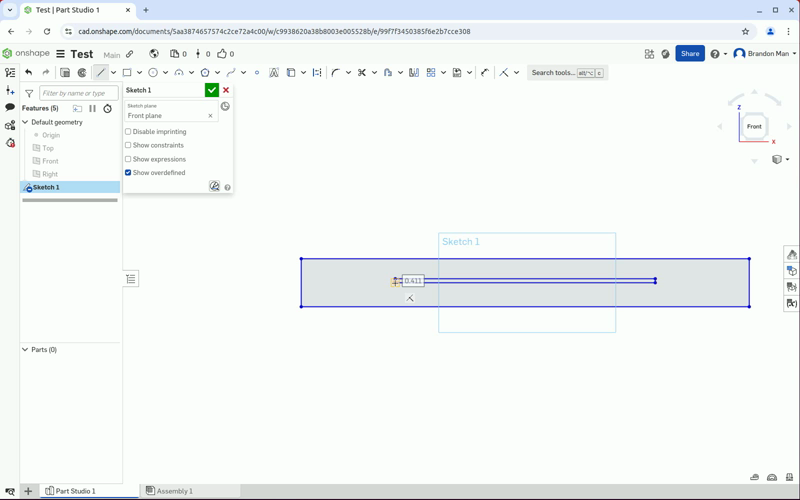
scroll(-6)
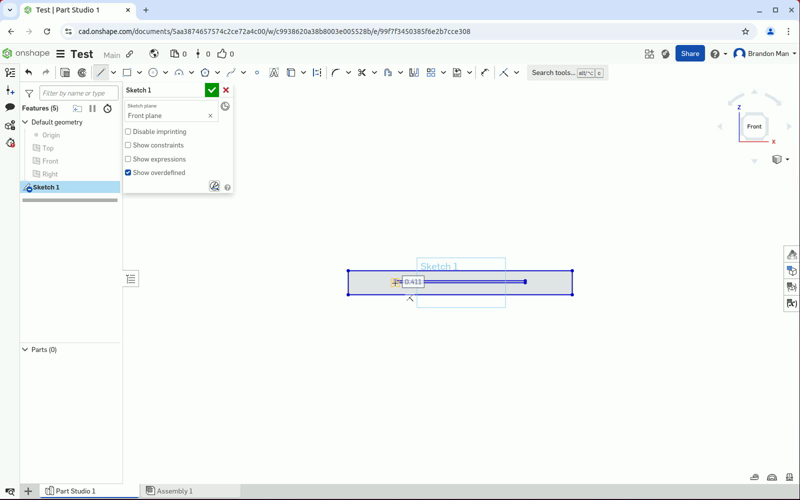
key(esc)
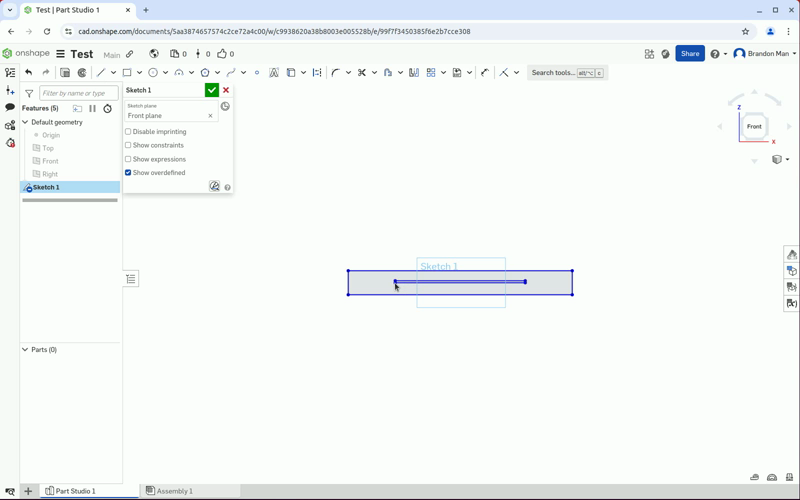
mouse_move(446, 290)
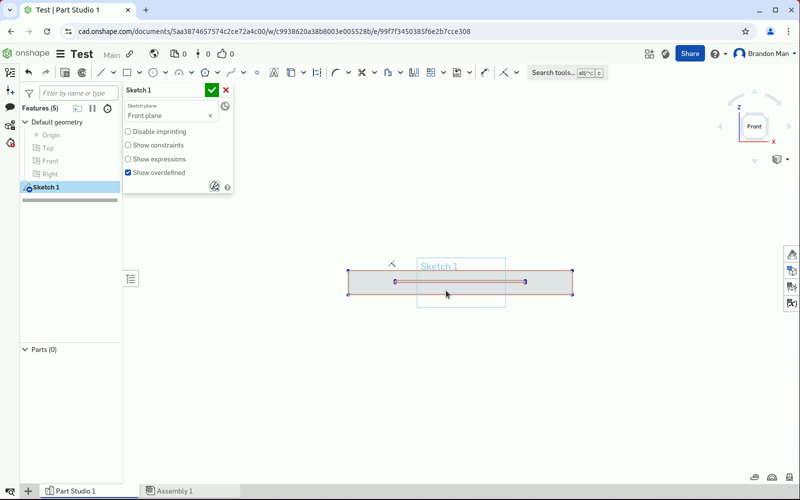
click(446, 290)
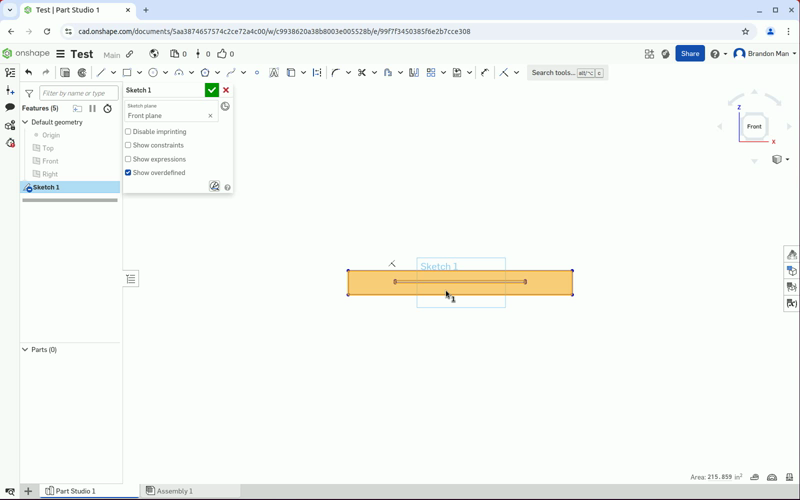
mouse_move(73, 352)
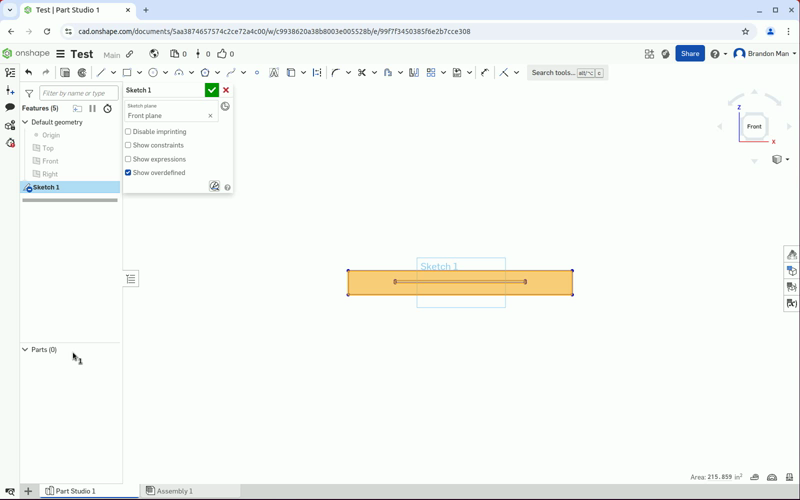
key(shift+y)
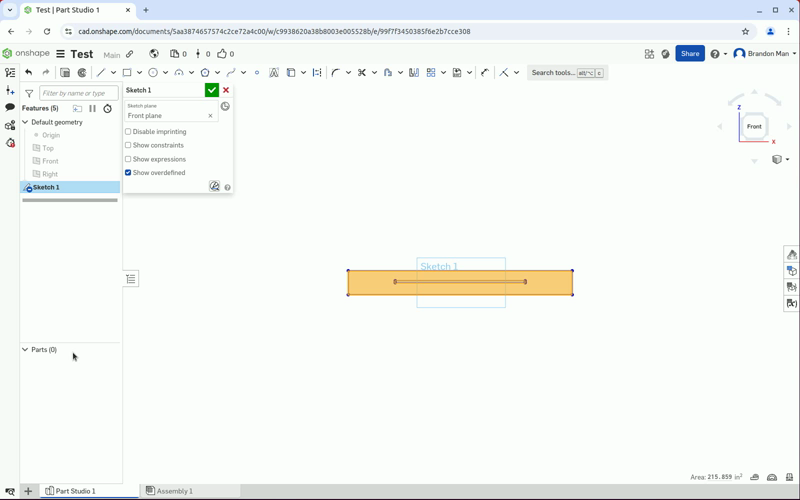
key(shift+e)
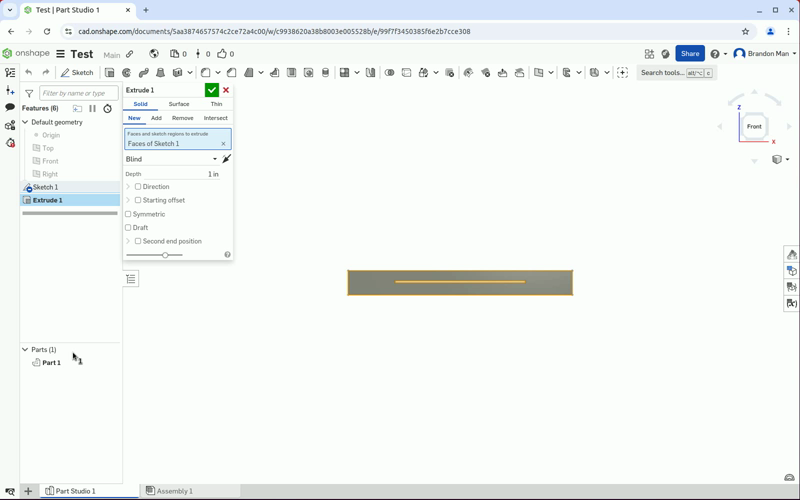
mouse_move(143, 106)
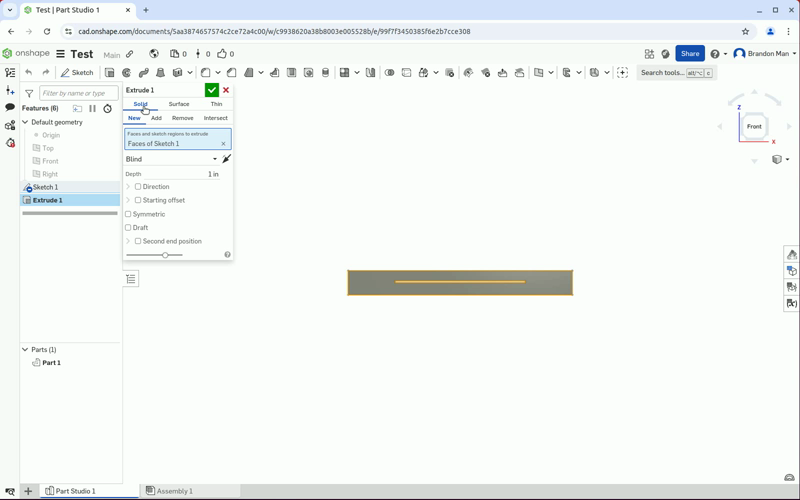
click(143, 106)
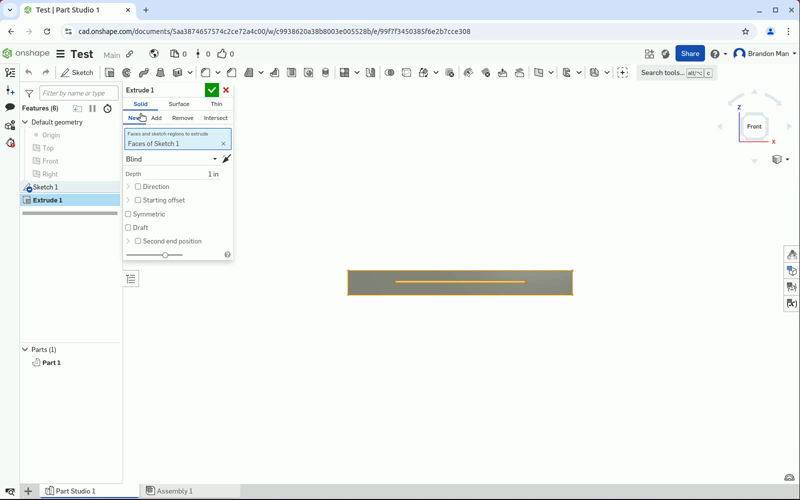
mouse_move(137, 120)
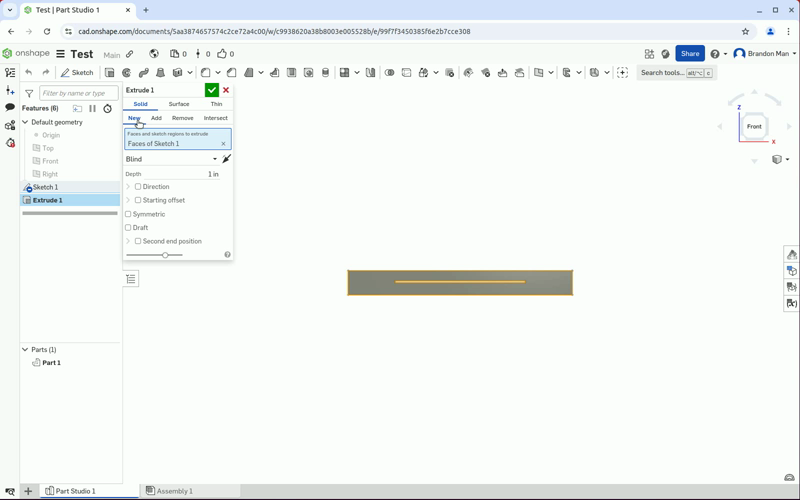
click(137, 120)
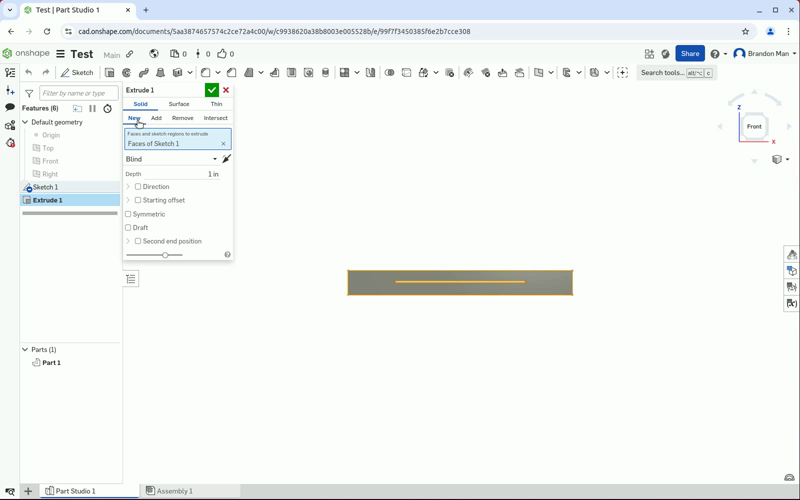
key(tab, 4)
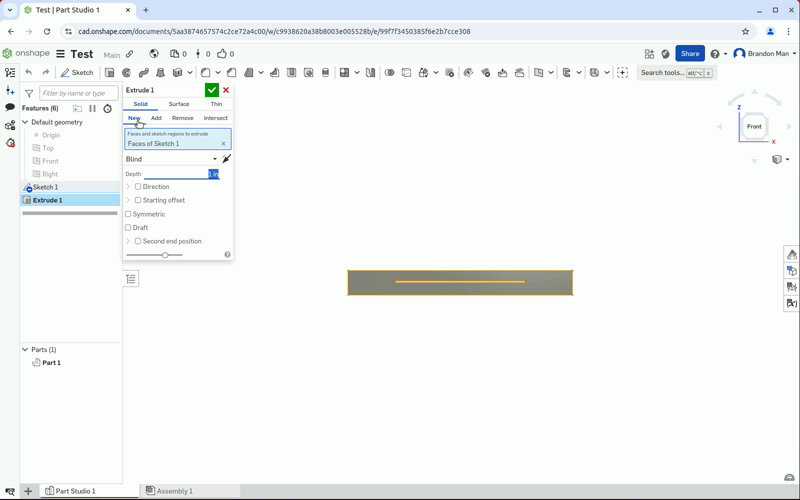
text(0.481)
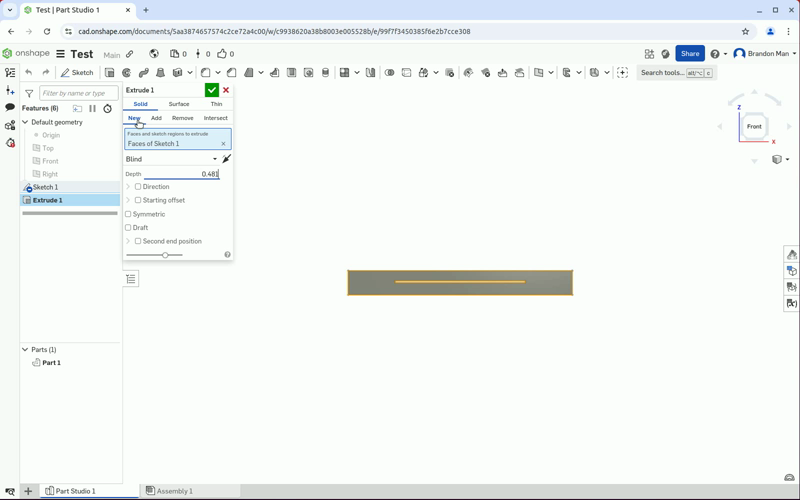
key(enter)
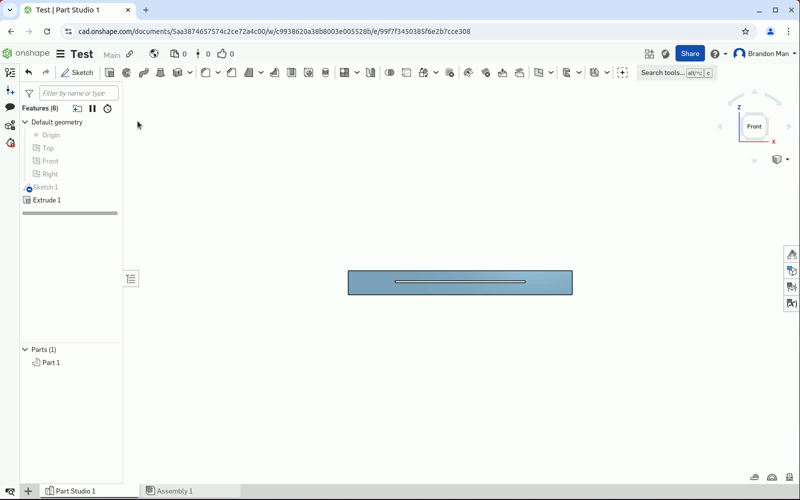
key(shift+h)
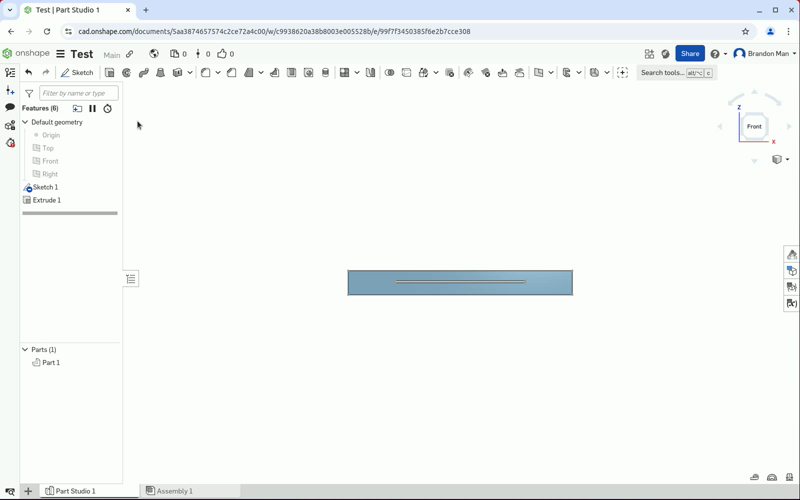
key(shift+h)
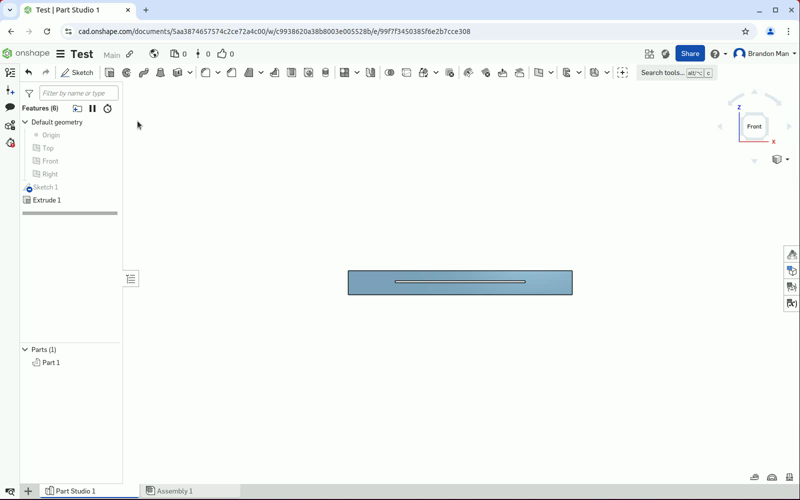
mouse_move(73, 189)
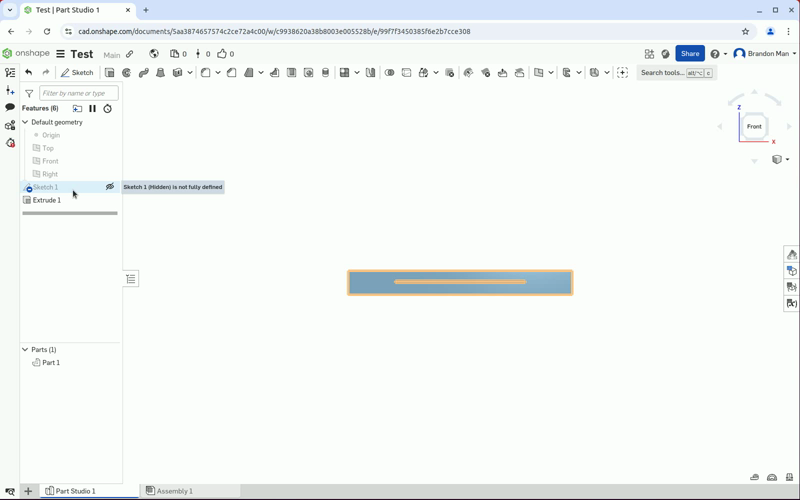
click(73, 189)
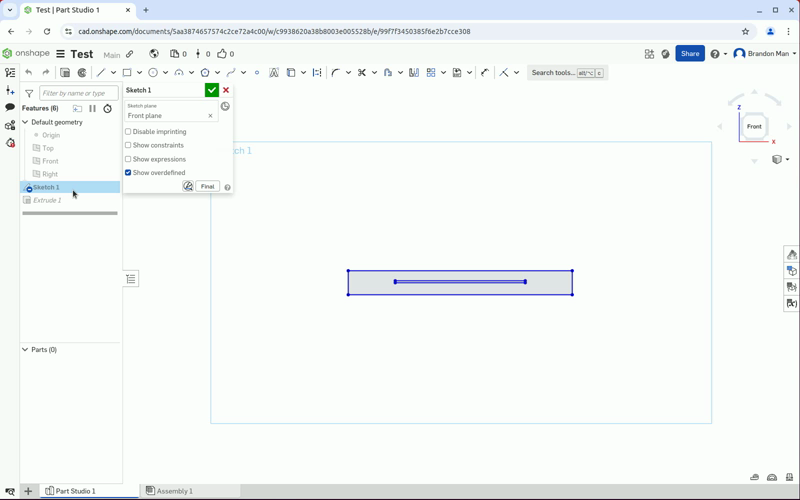
mouse_move(229, 92)
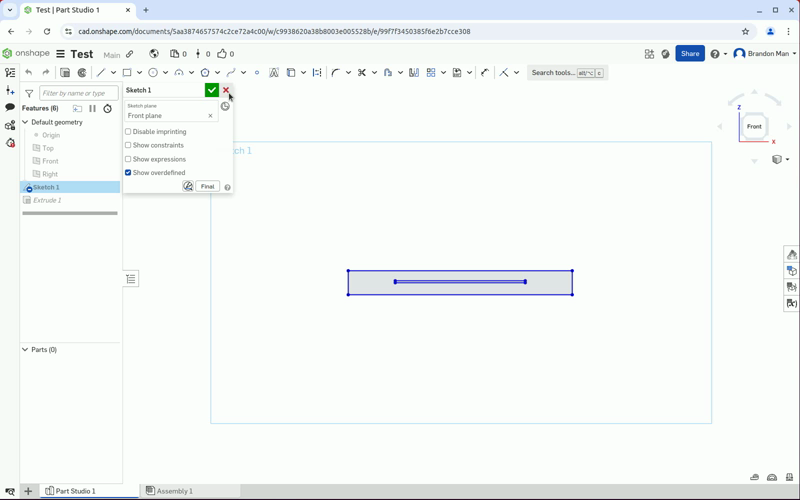
click(229, 92)
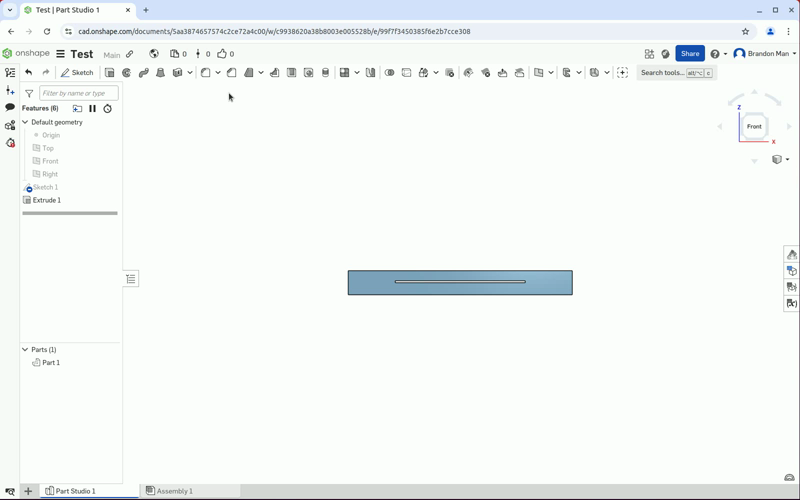
mouse_move(73, 352)
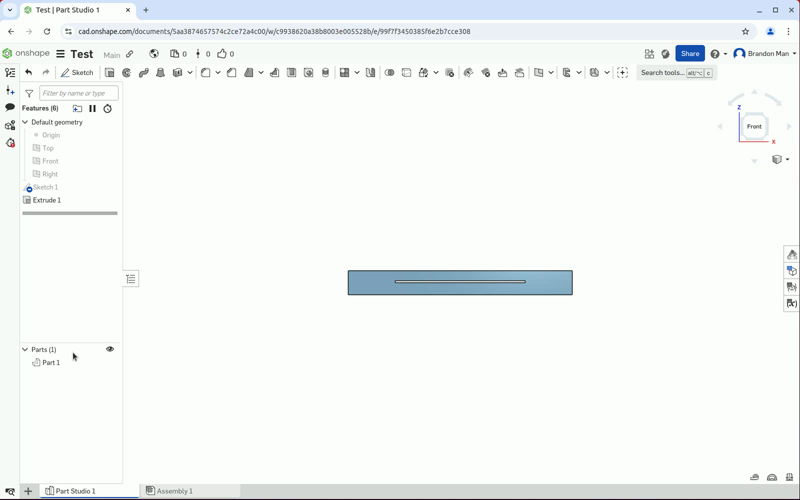
key(y)
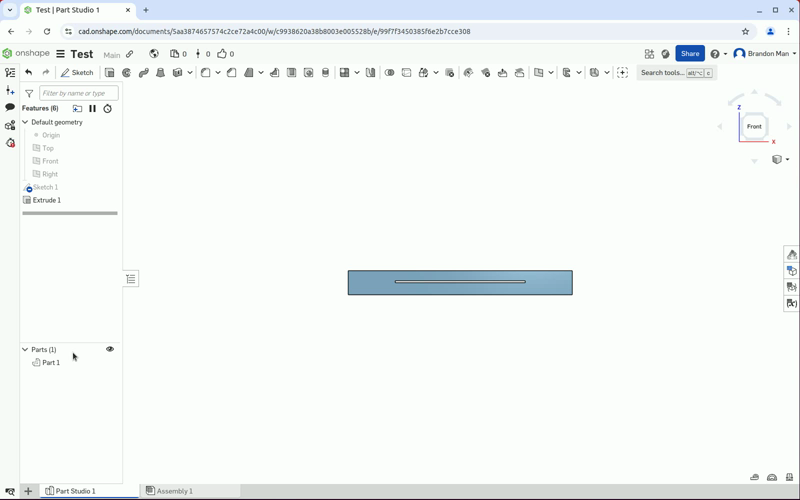
key(shift+p)
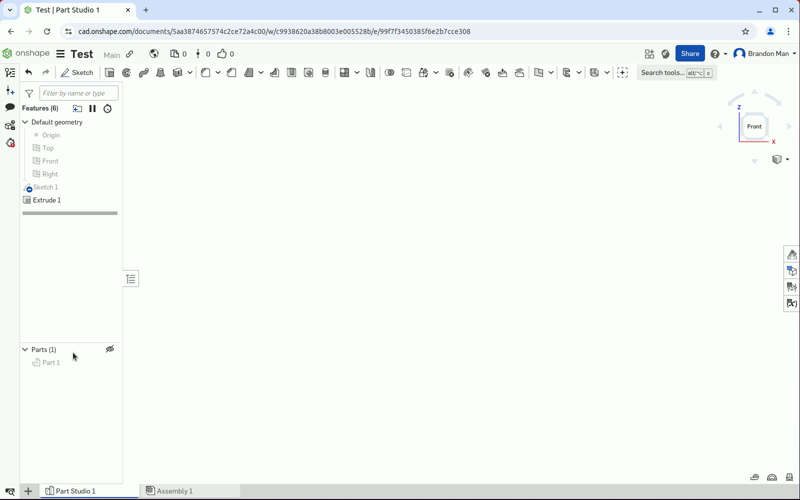
key(space)
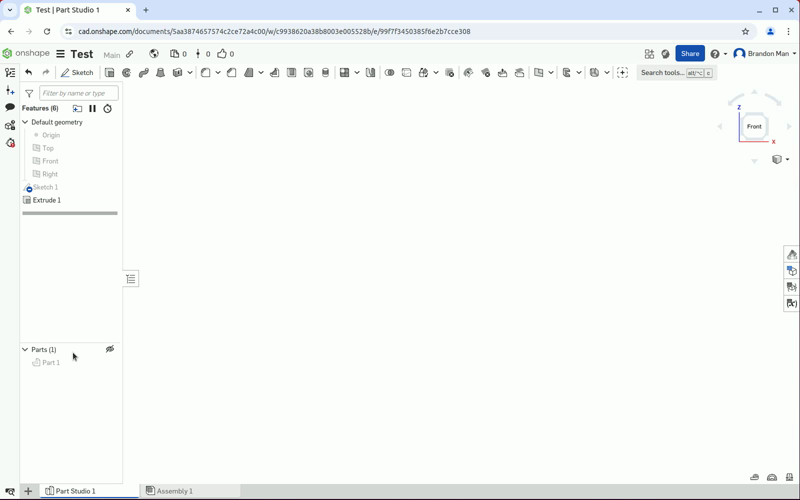
key_down(shift)
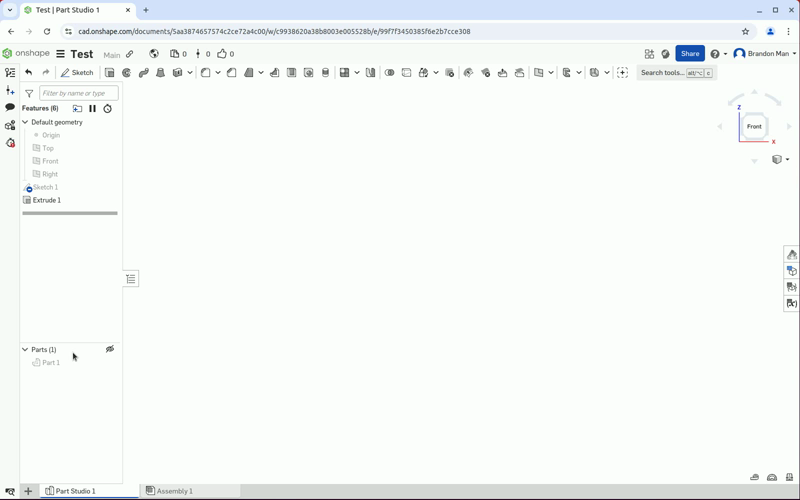
key(down)
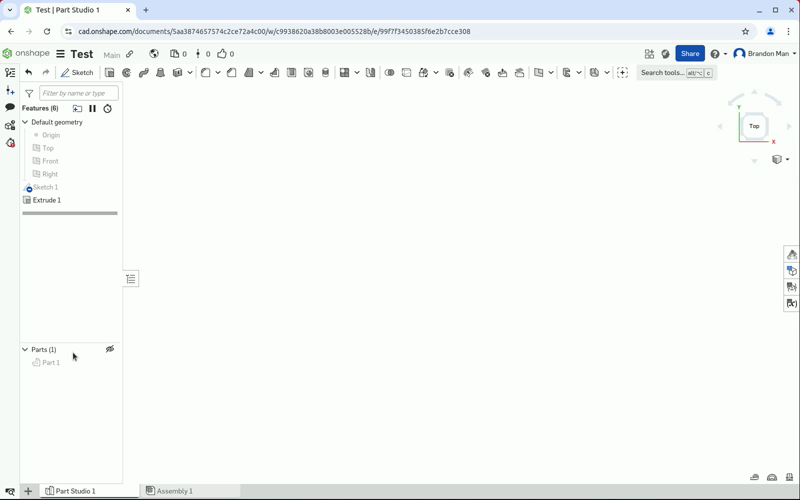
key_up(shift)
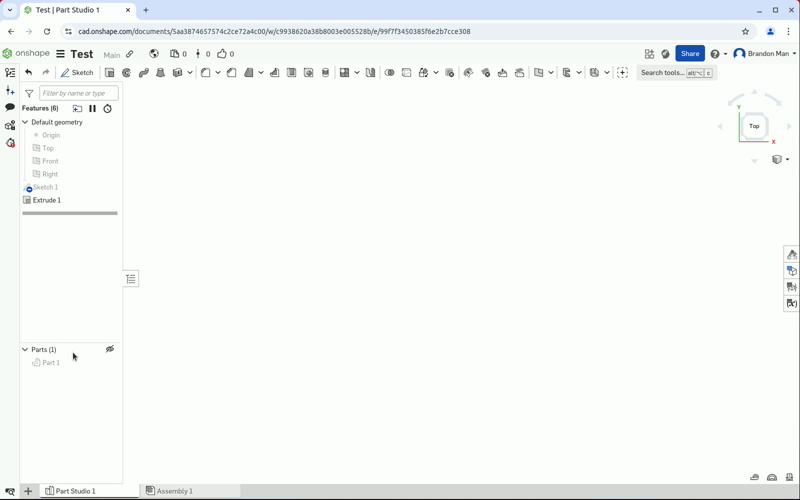
mouse_move(73, 352)
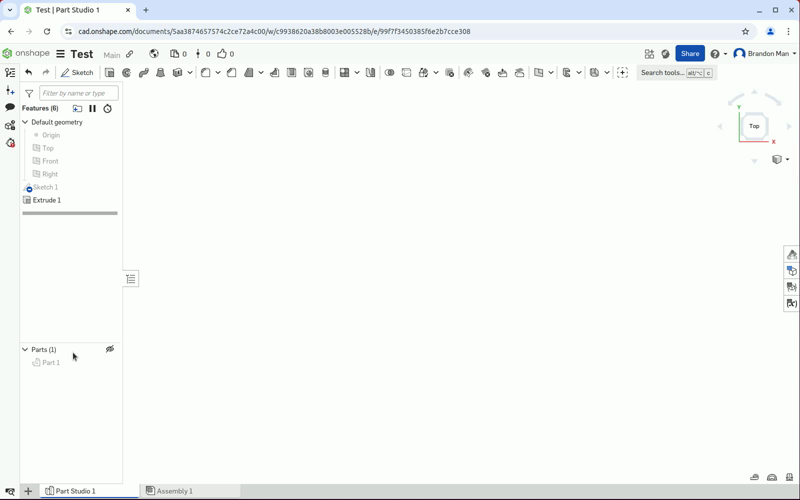
key(shift+y)
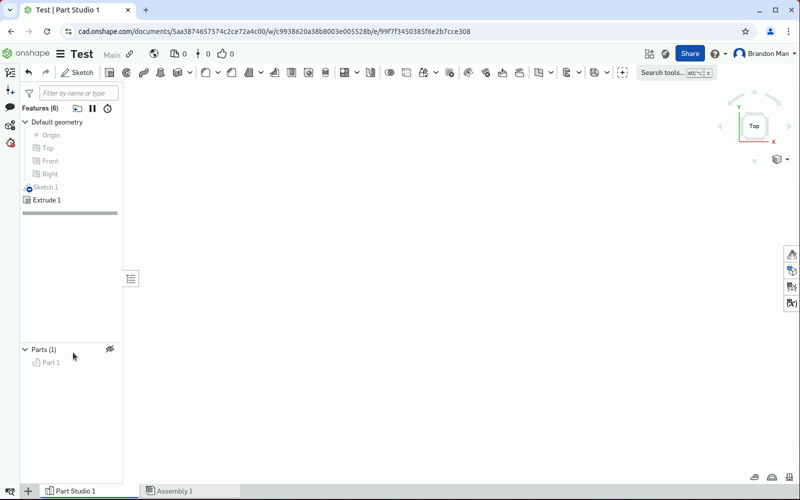
key(shift+s)
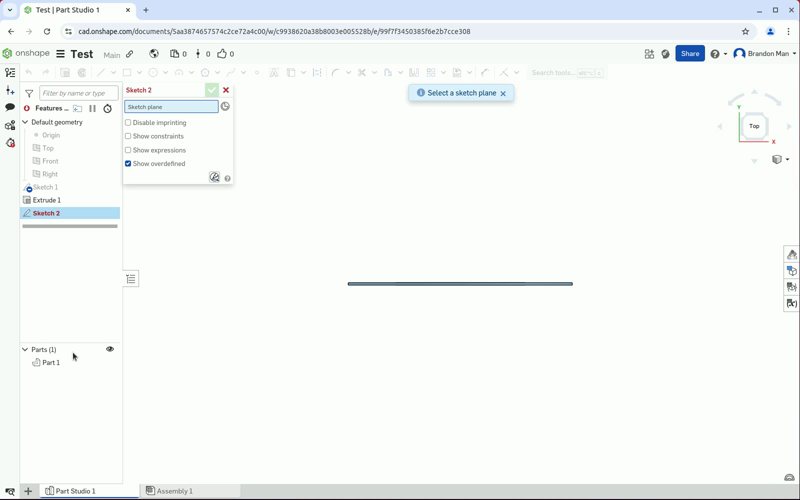
mouse_move(73, 150)
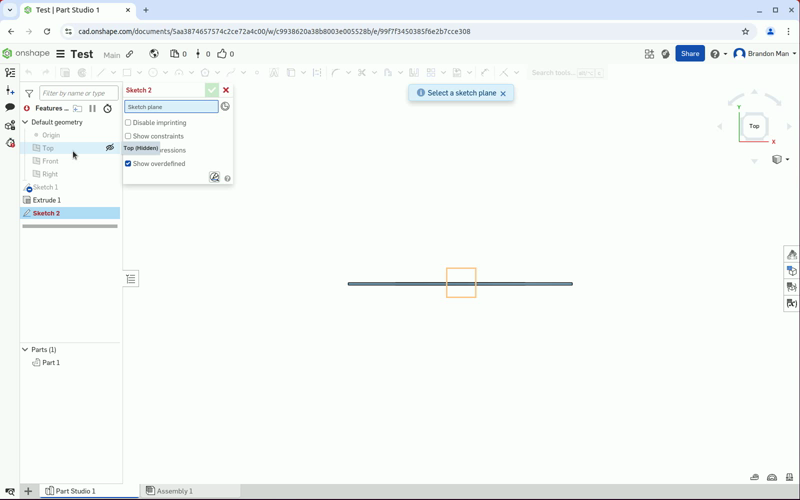
click(73, 150)
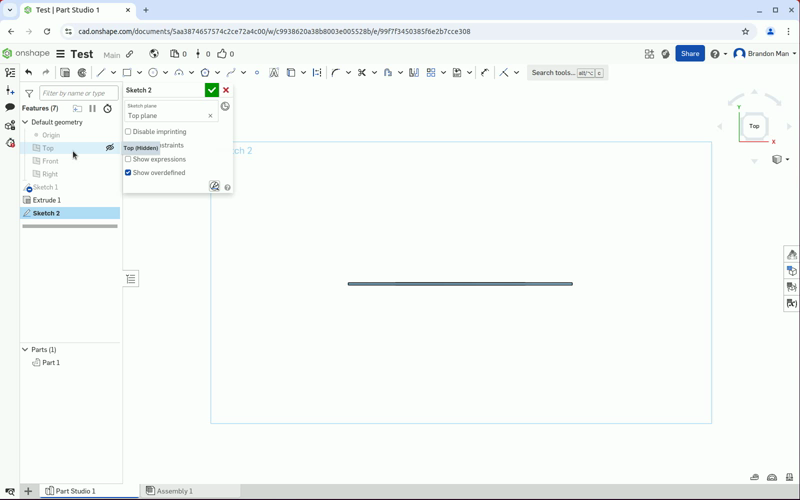
mouse_move(73, 352)
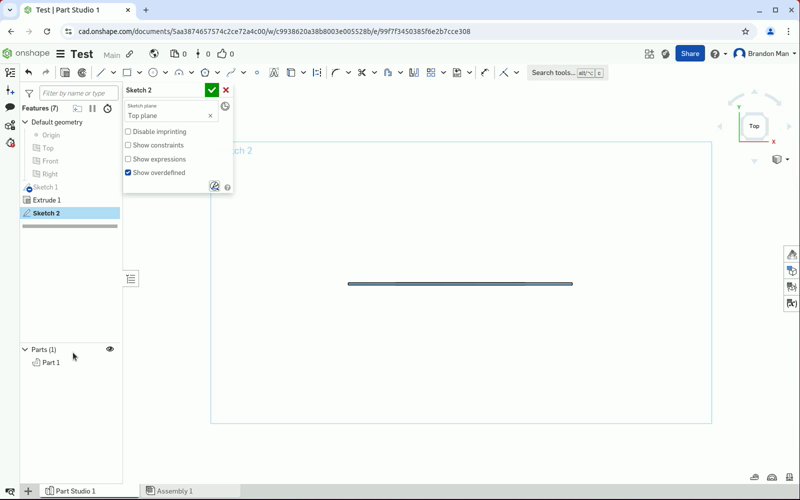
key(y)
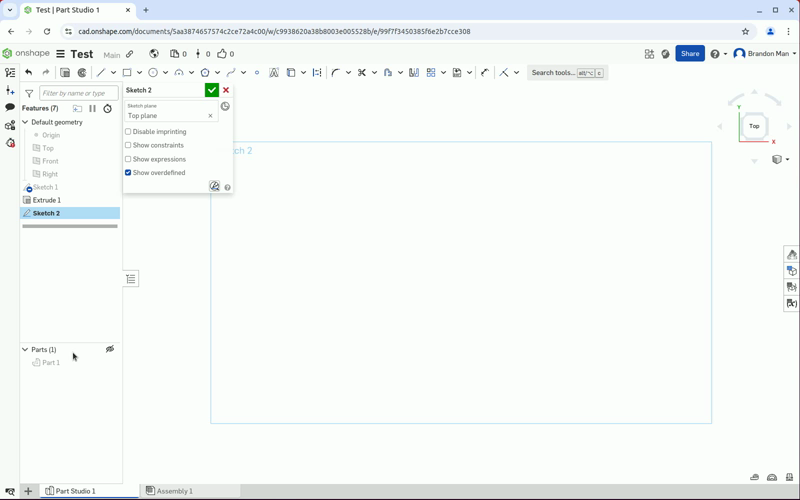
key(c)
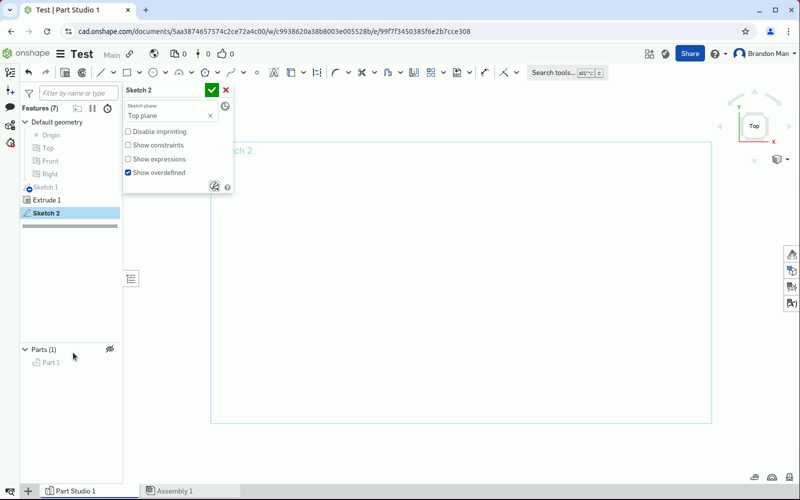
key_down(shift)
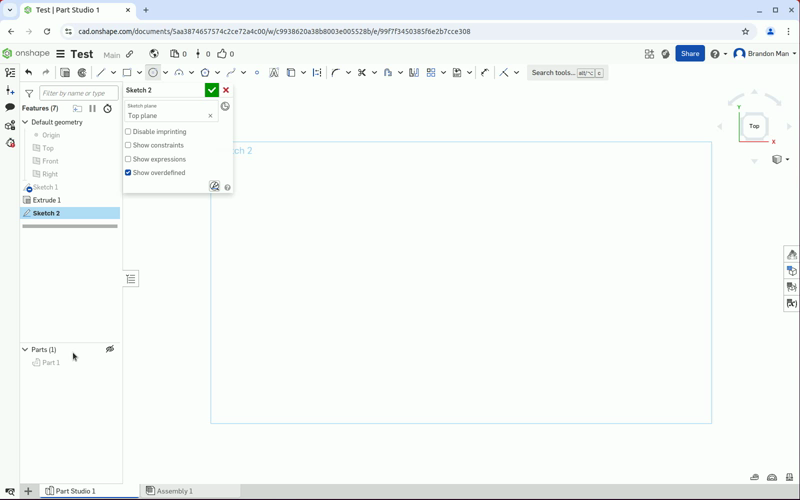
mouse_move(388, 314)
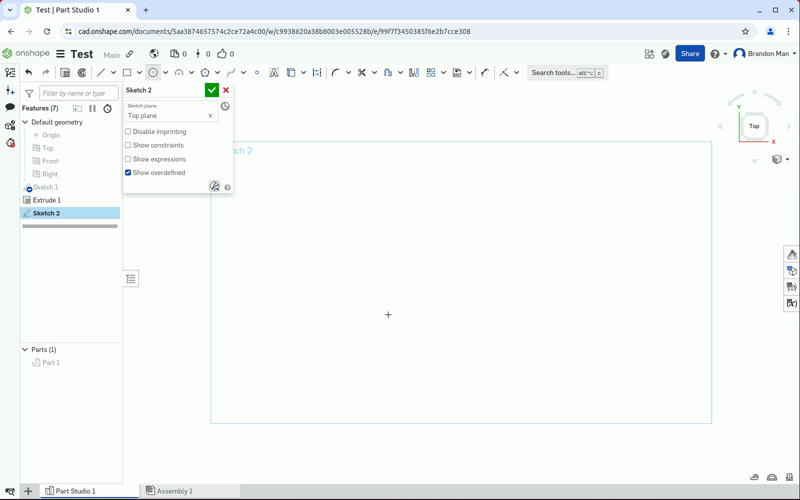
click(388, 314)
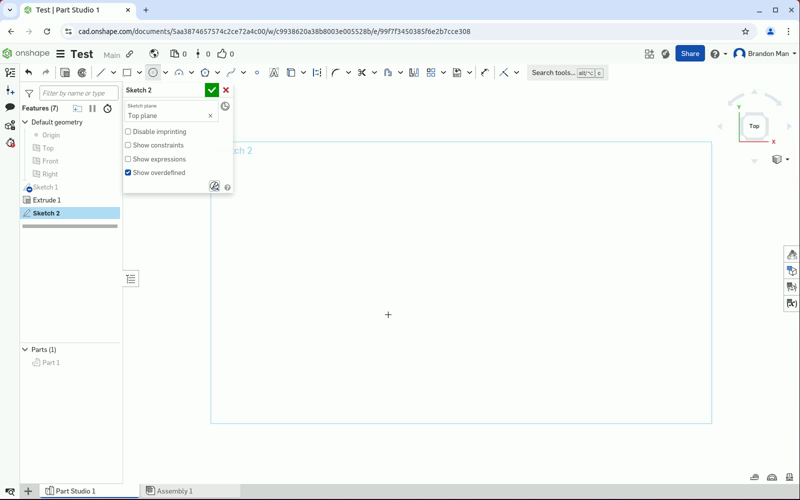
key_up(shift)
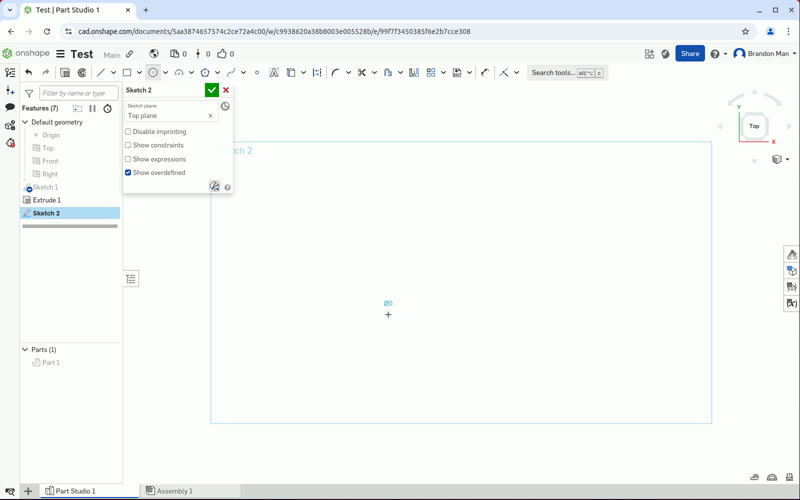
mouse_move(390, 314)
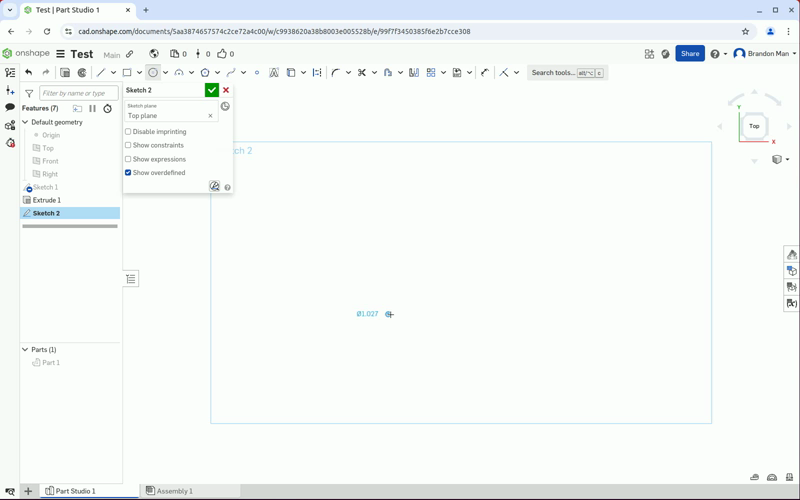
scroll(6)
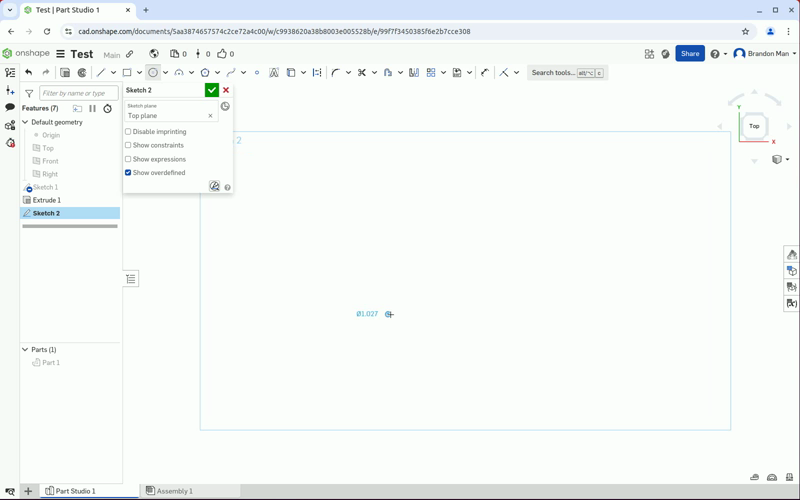
scroll(6)
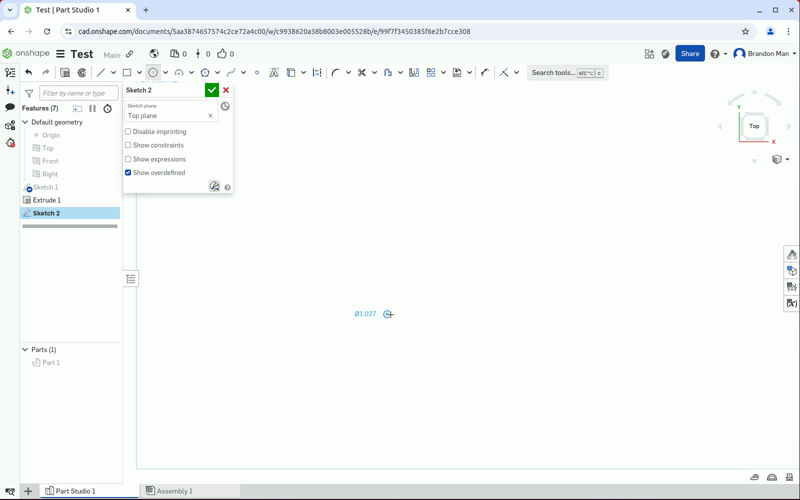
scroll(6)
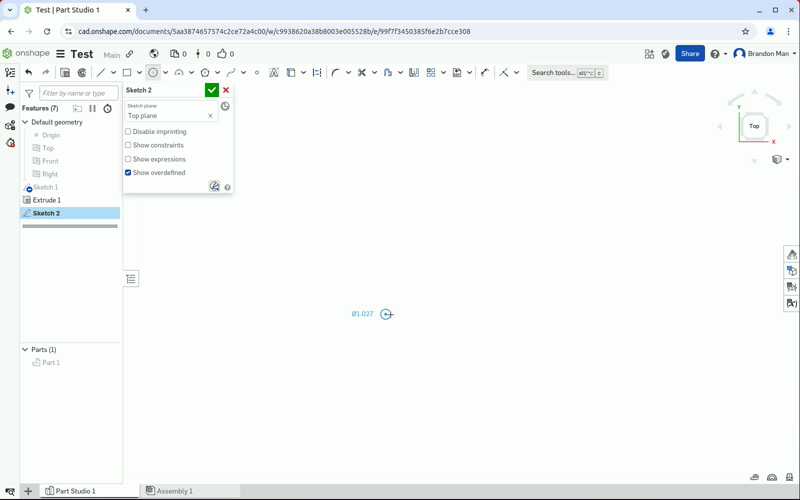
scroll(6)
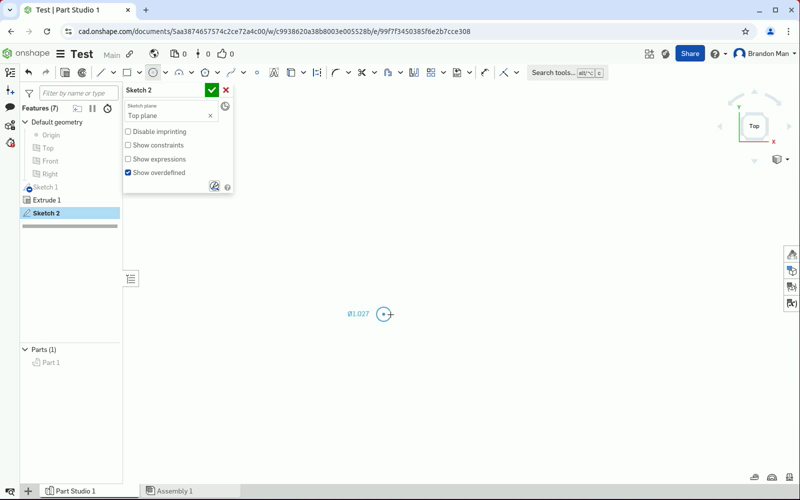
scroll(6)
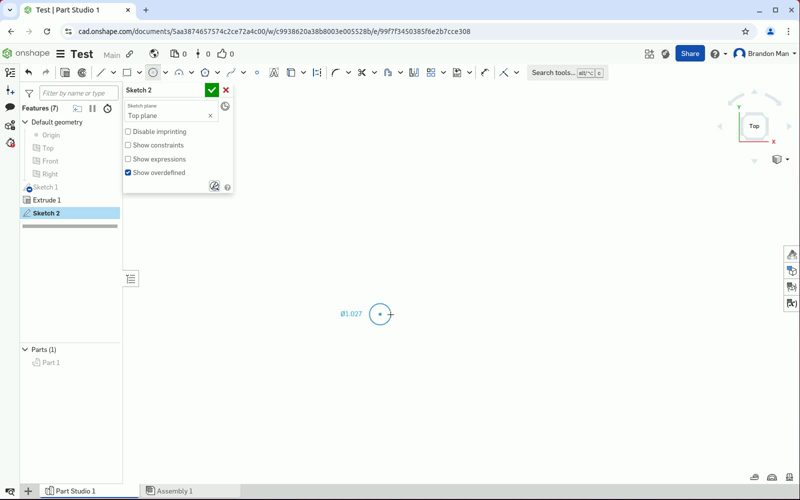
scroll(6)
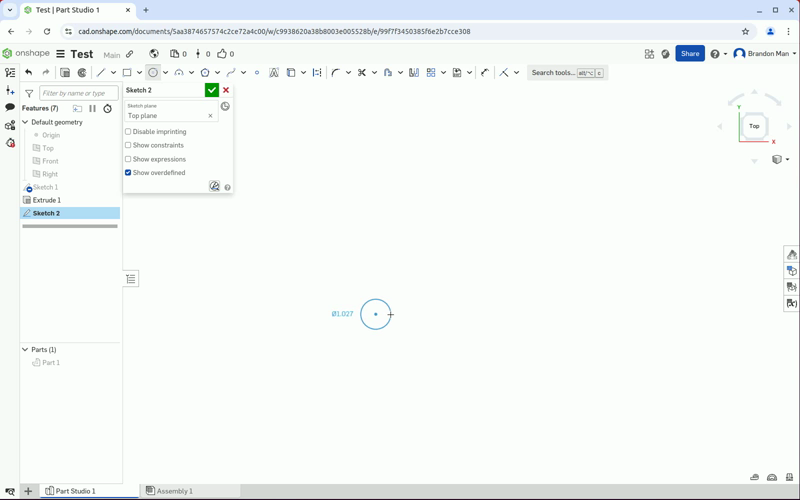
scroll(6)
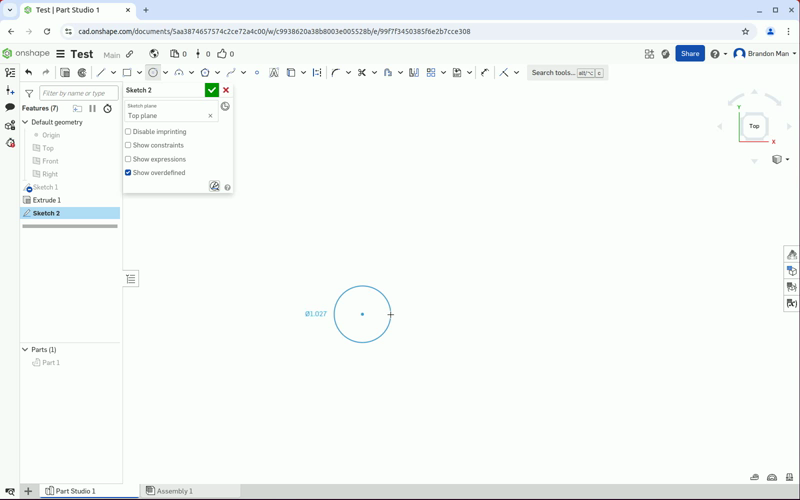
click(390, 314)
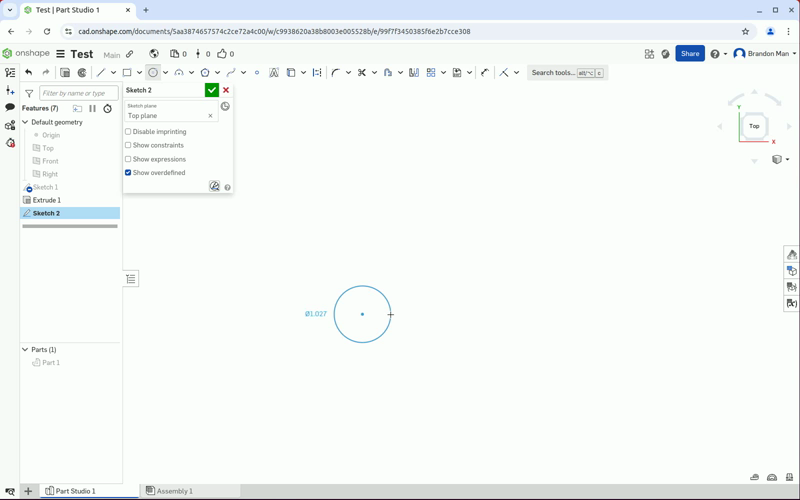
scroll(-6)
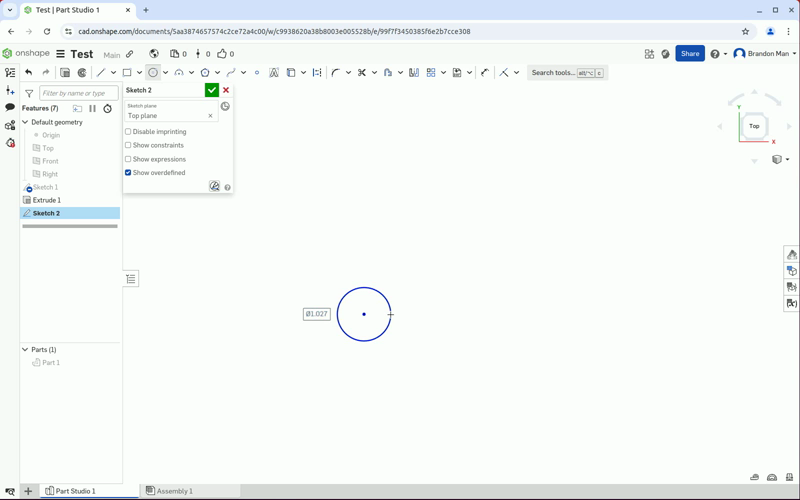
scroll(-6)
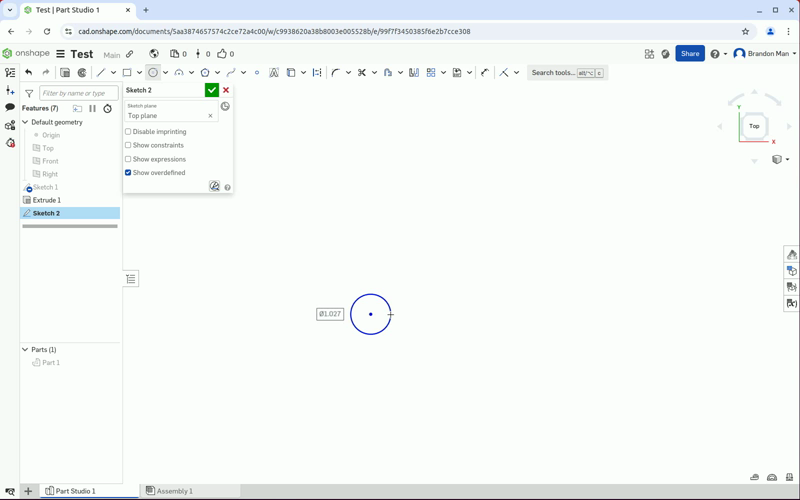
scroll(-6)
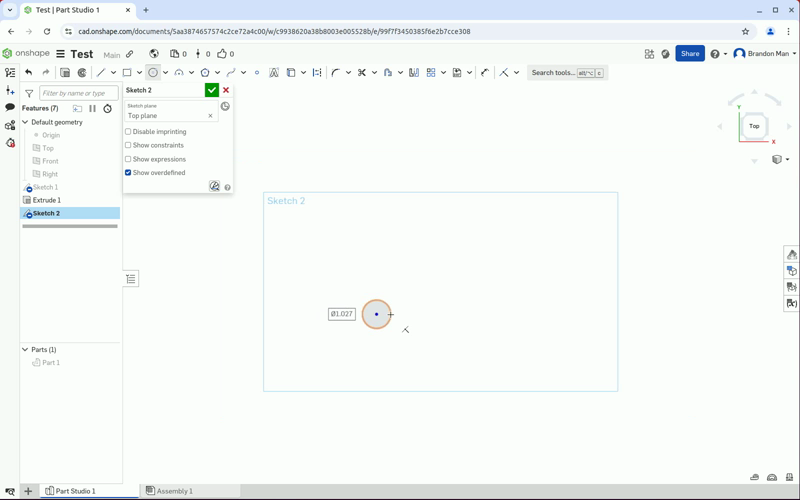
scroll(-6)
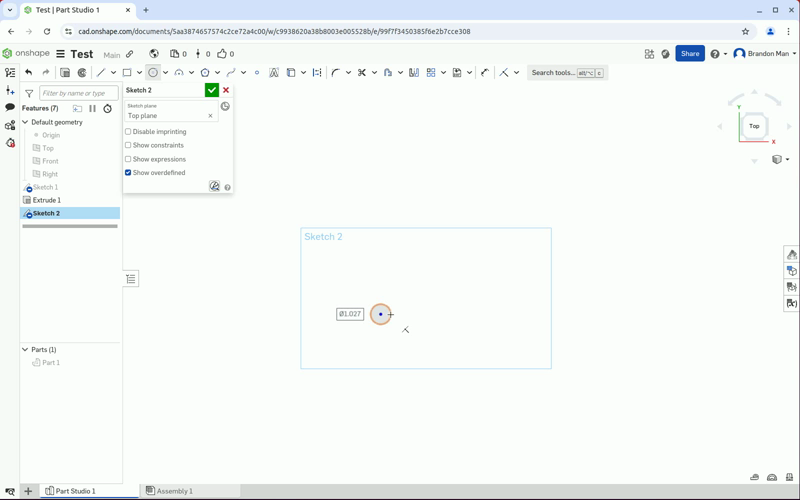
scroll(-6)
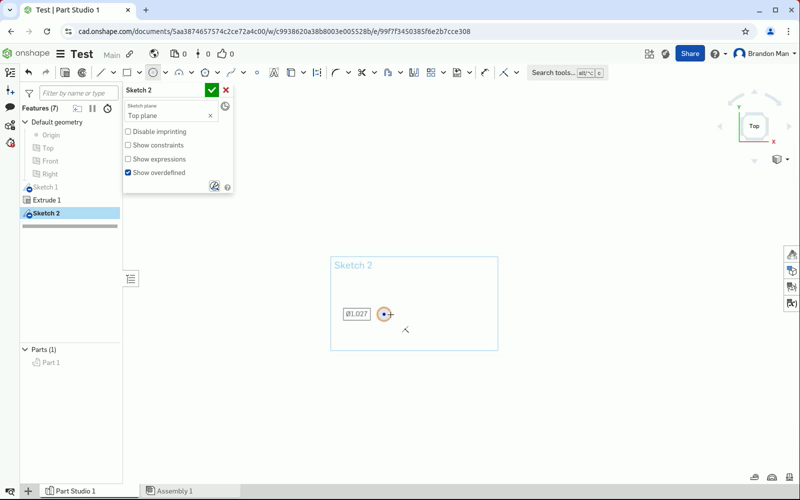
scroll(-6)
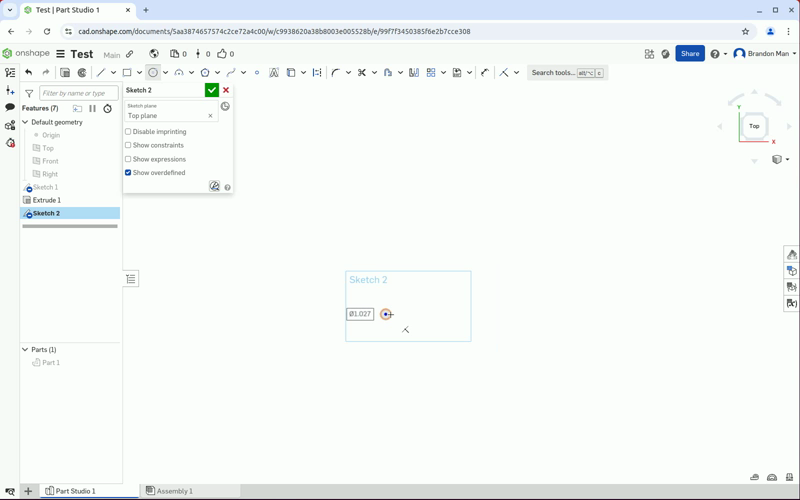
scroll(-6)
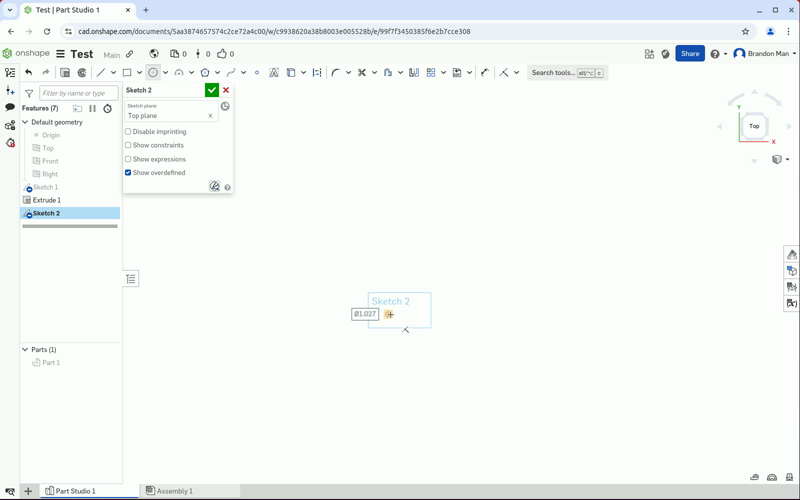
key(esc)
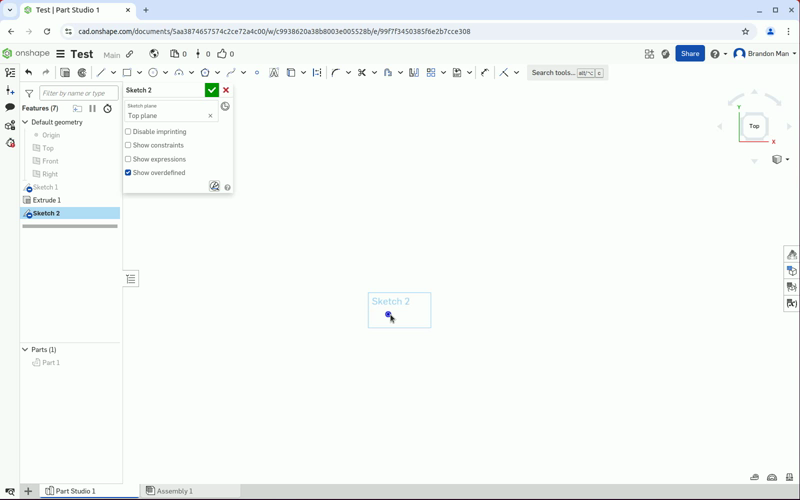
mouse_move(387, 312)
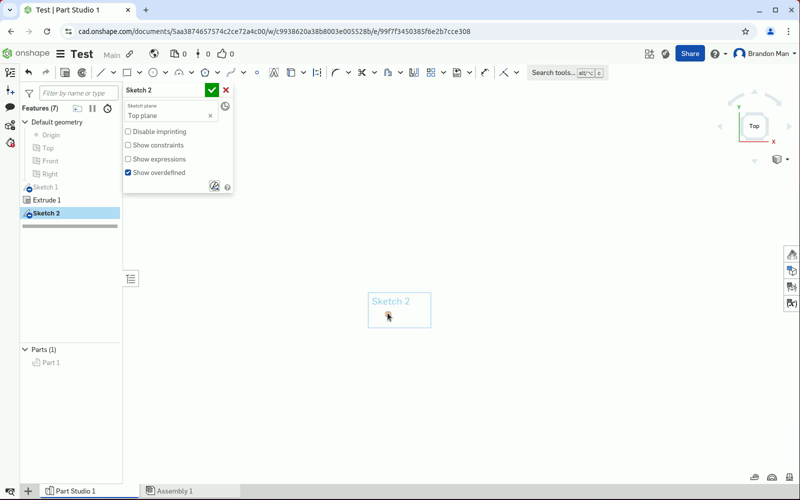
scroll(6)
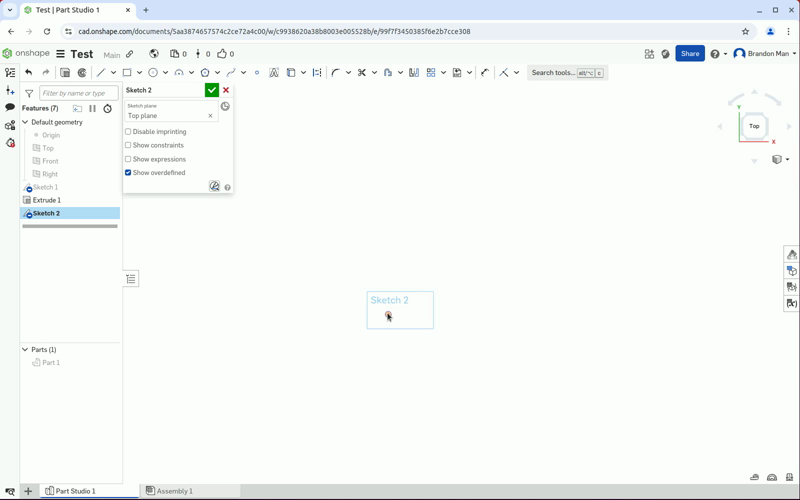
scroll(6)
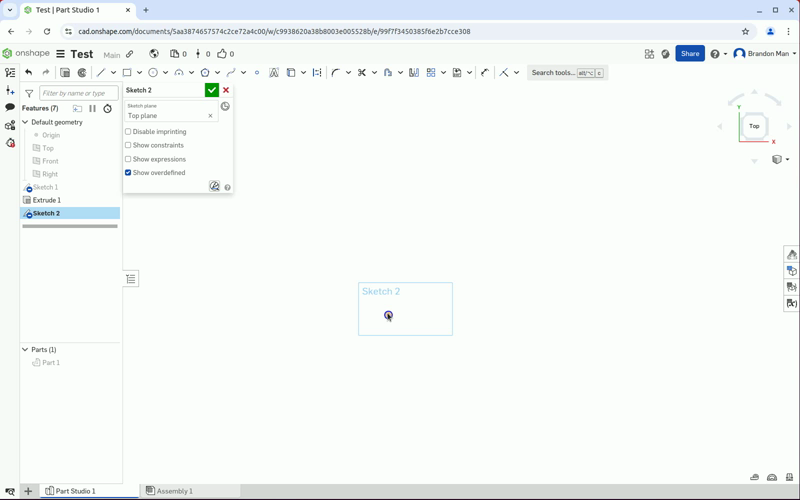
scroll(6)
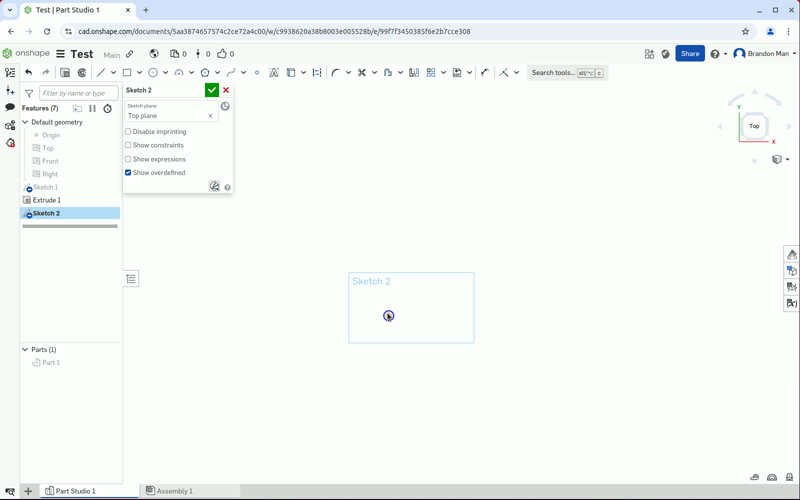
scroll(6)
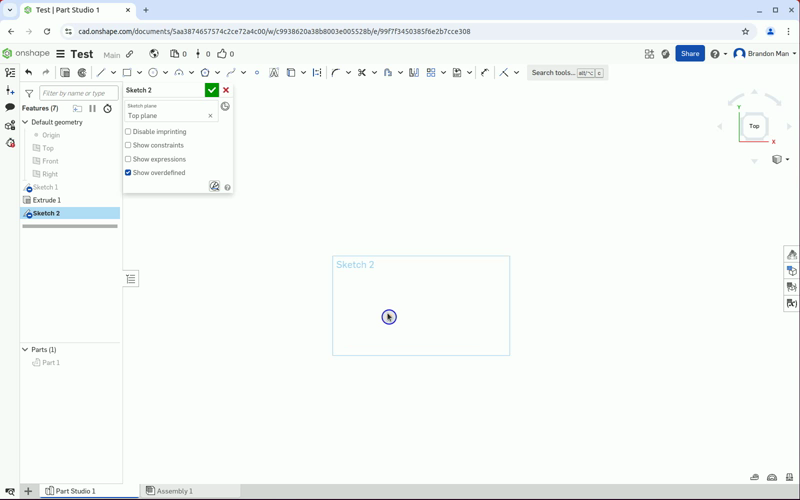
scroll(6)
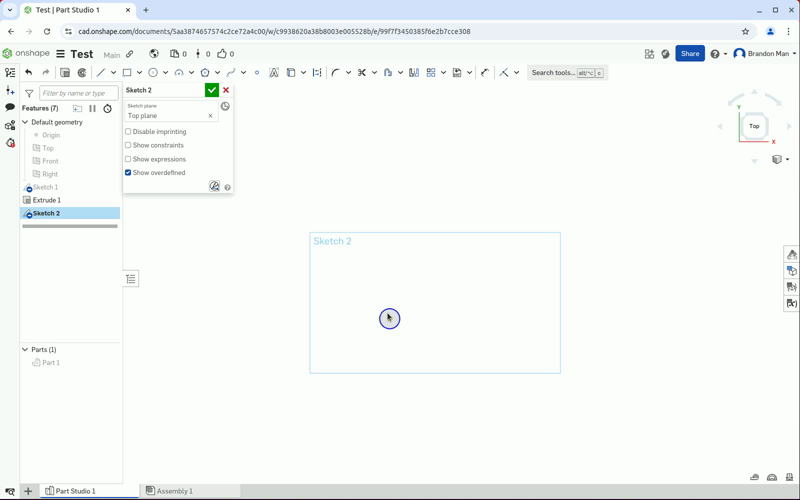
scroll(6)
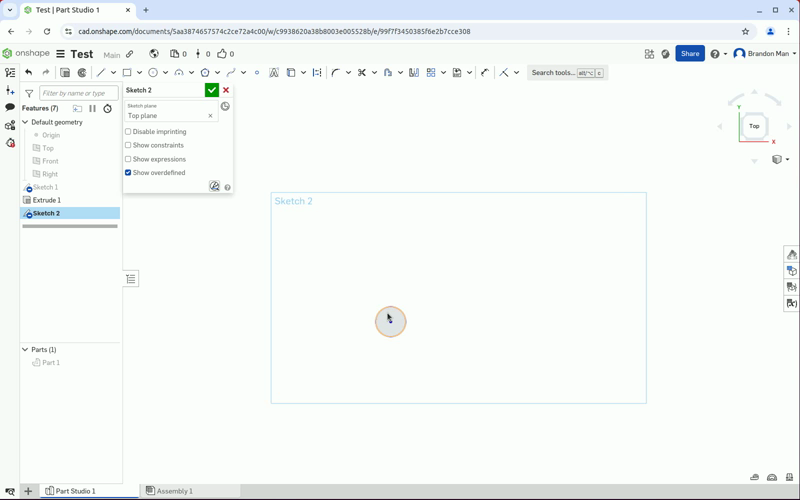
scroll(6)
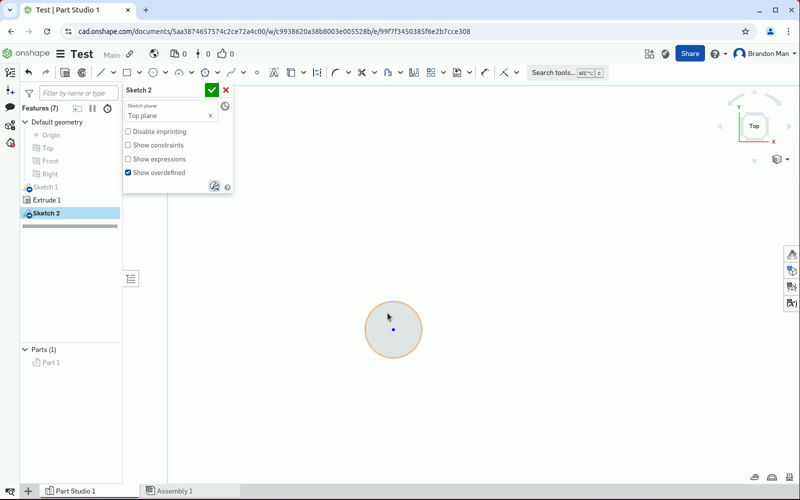
click(387, 312)
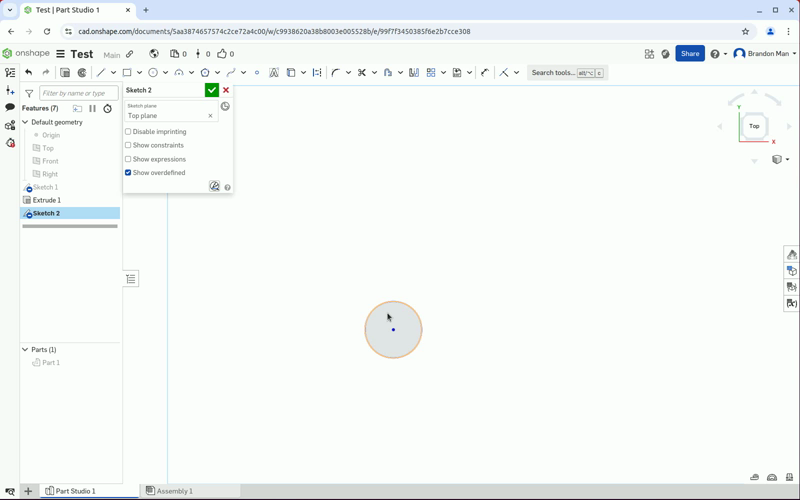
scroll(-6)
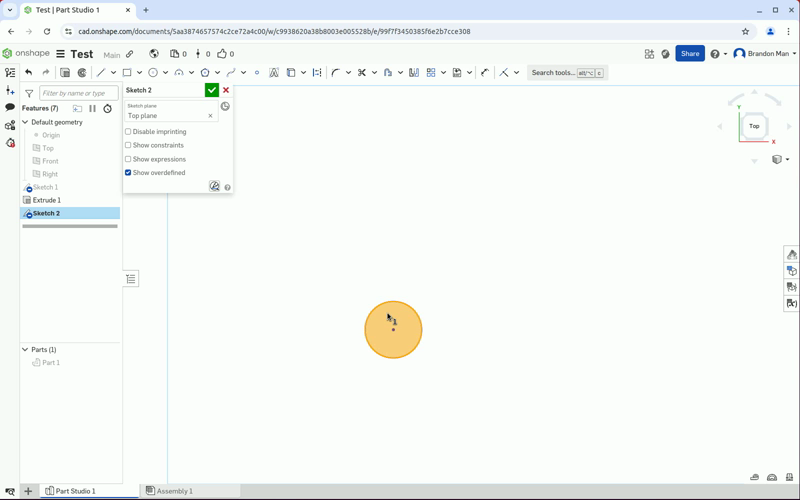
scroll(-6)
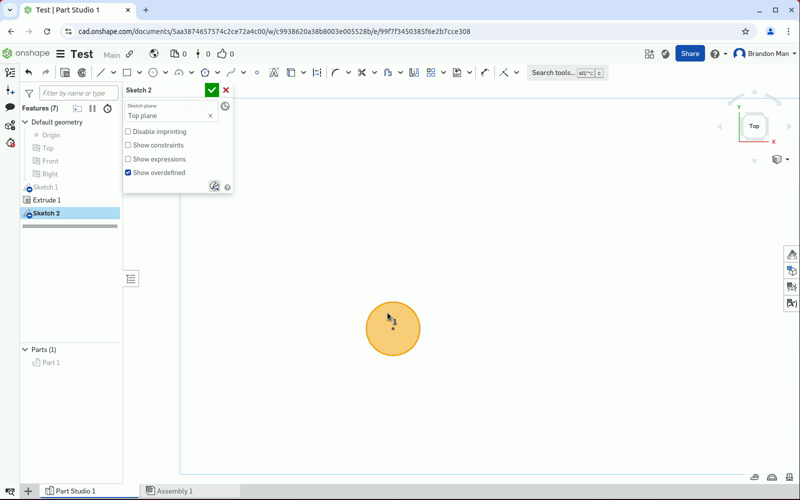
scroll(-6)
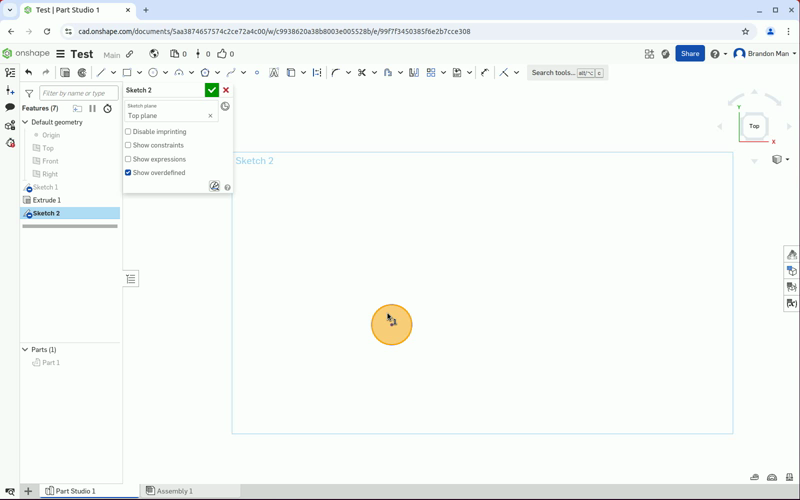
scroll(-6)
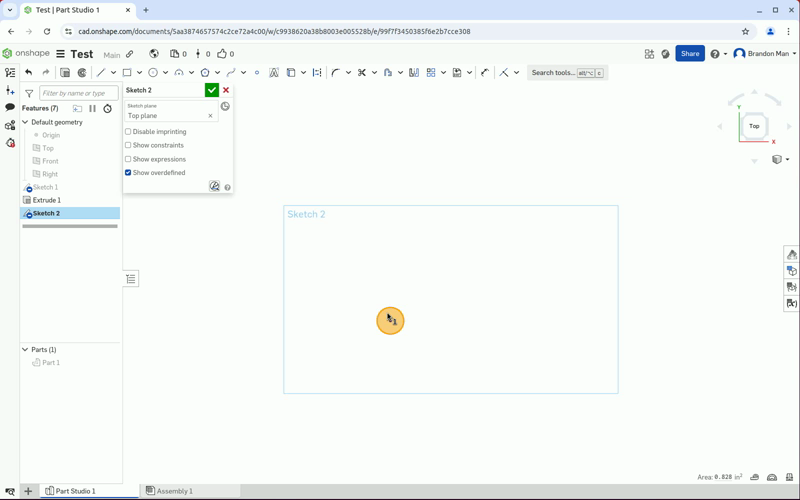
scroll(-6)
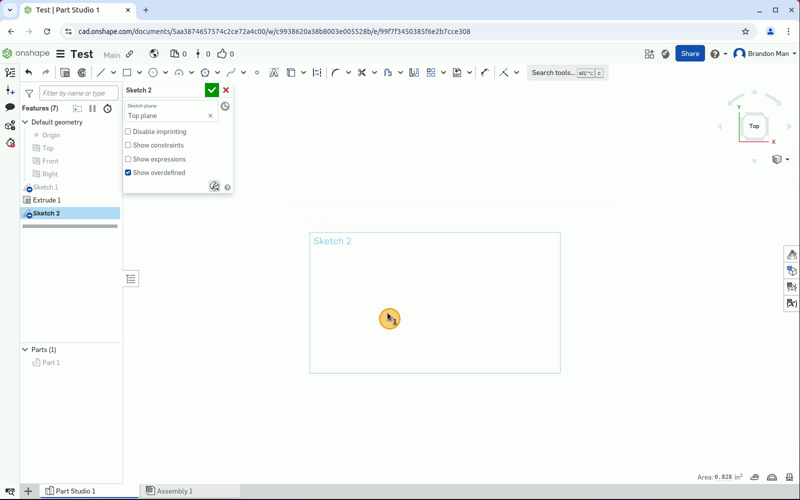
scroll(-6)
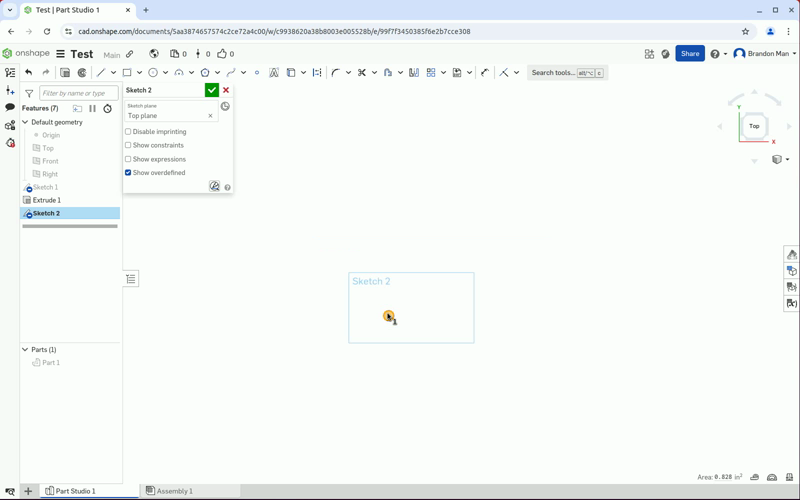
scroll(-6)
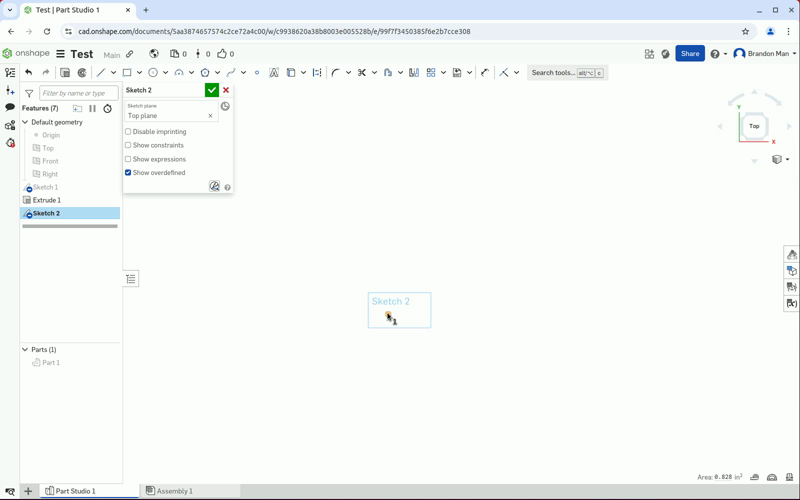
mouse_move(73, 352)
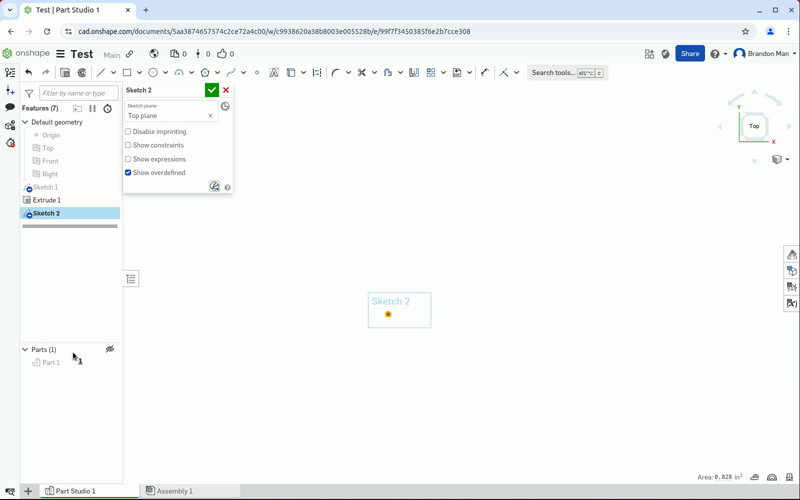
key(shift+y)
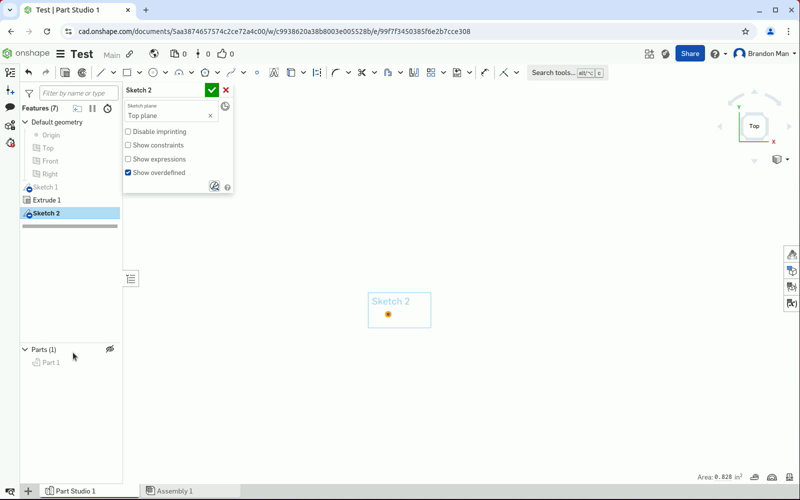
key(shift+e)
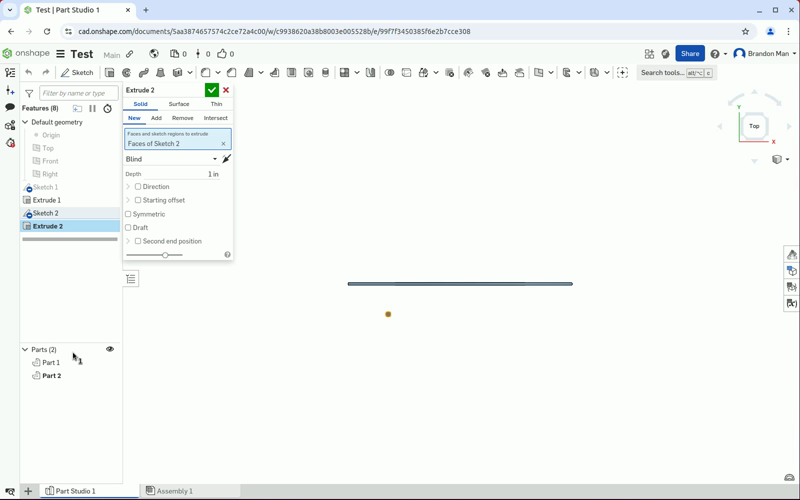
mouse_move(143, 106)
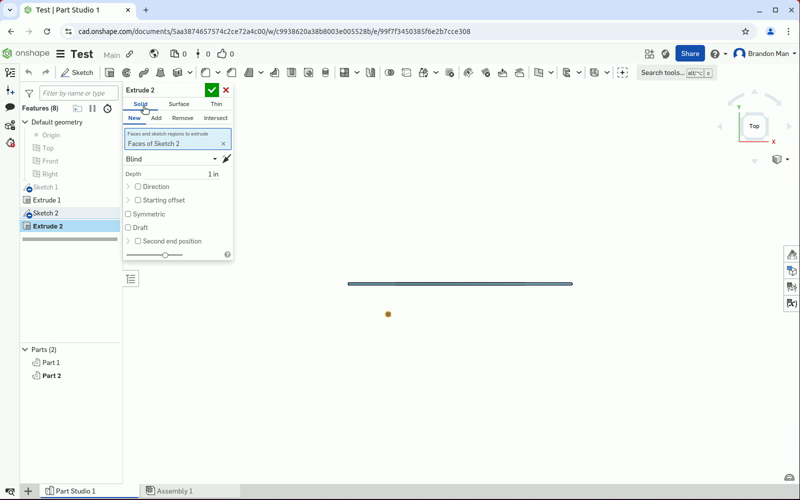
click(143, 106)
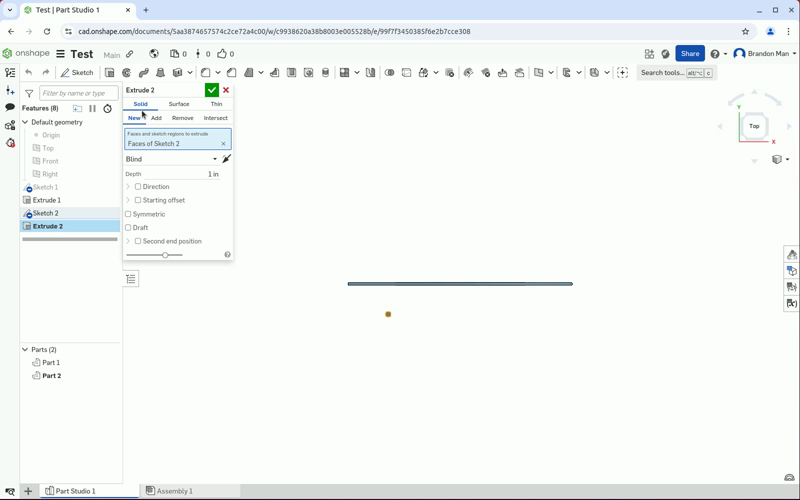
mouse_move(137, 120)
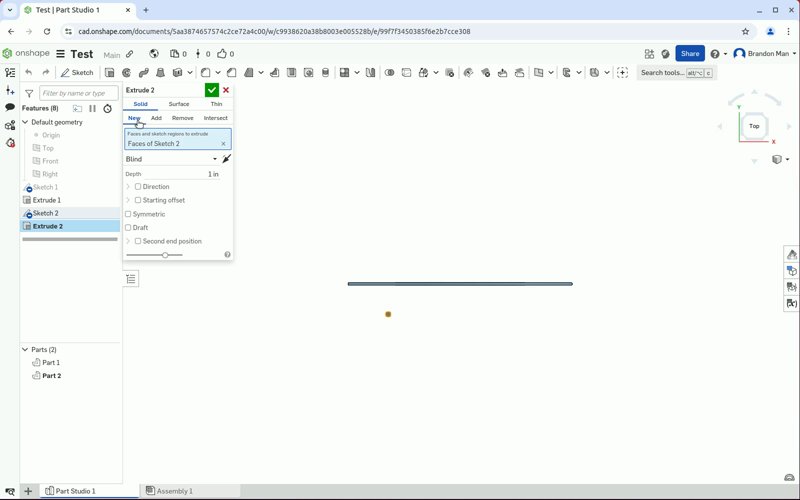
click(137, 120)
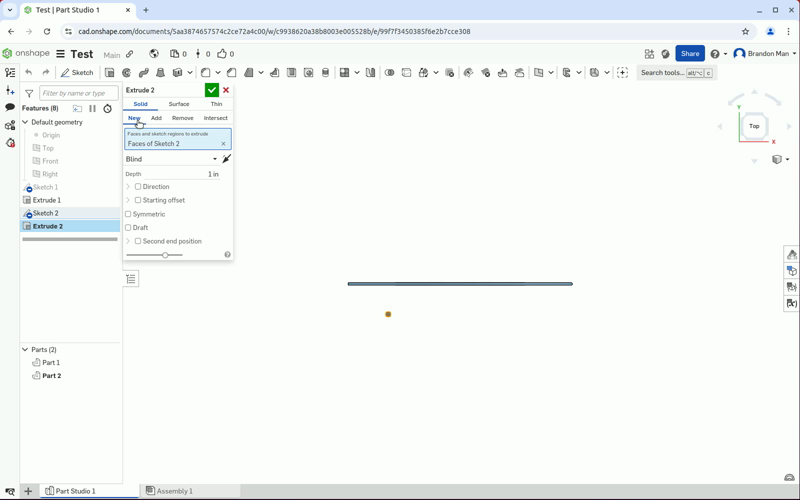
key(tab, 4)
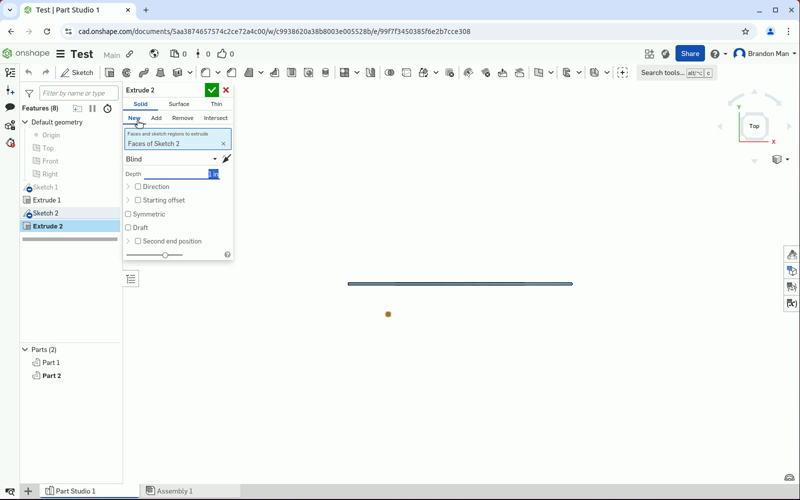
text(6.258)
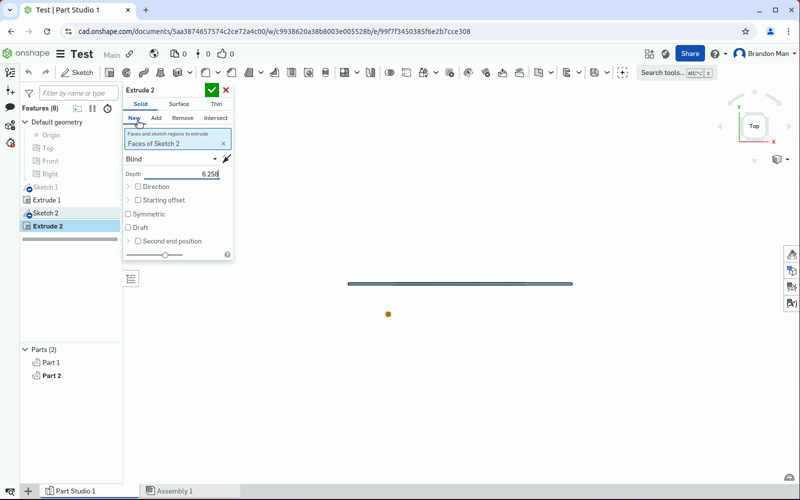
key(enter)
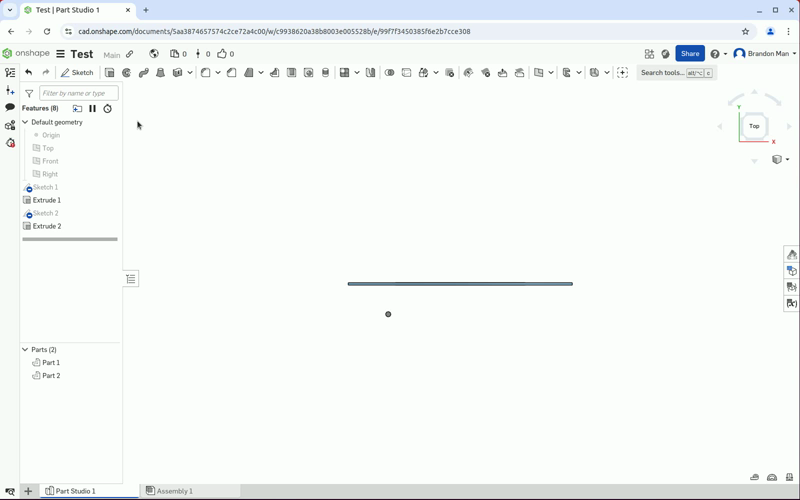
key(shift+h)
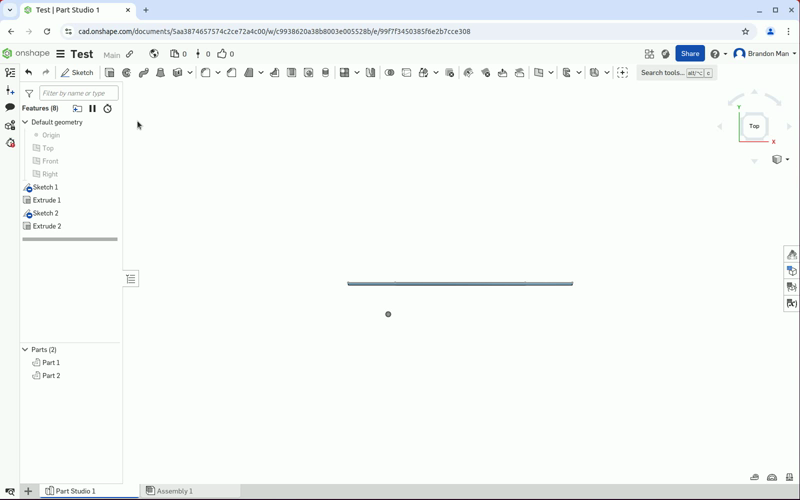
key(shift+h)
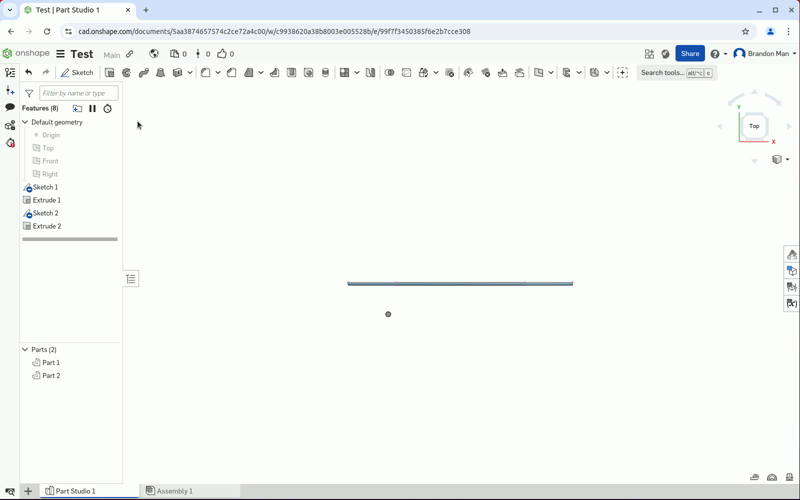
key(shift+7)
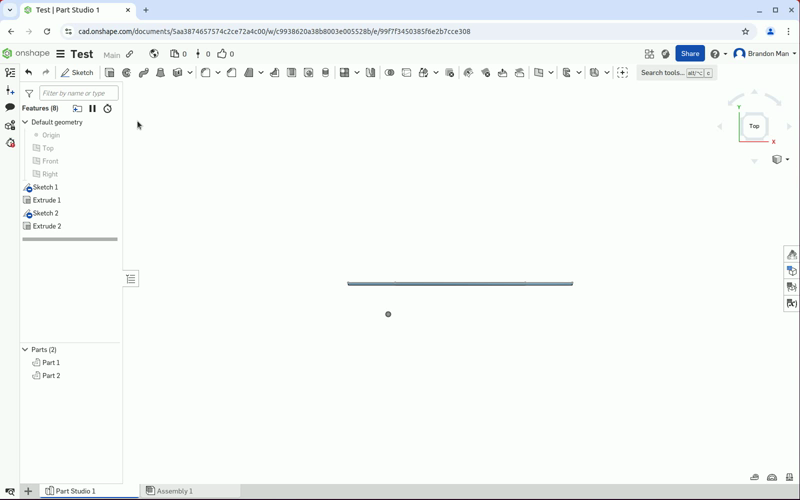
key(up, 3)
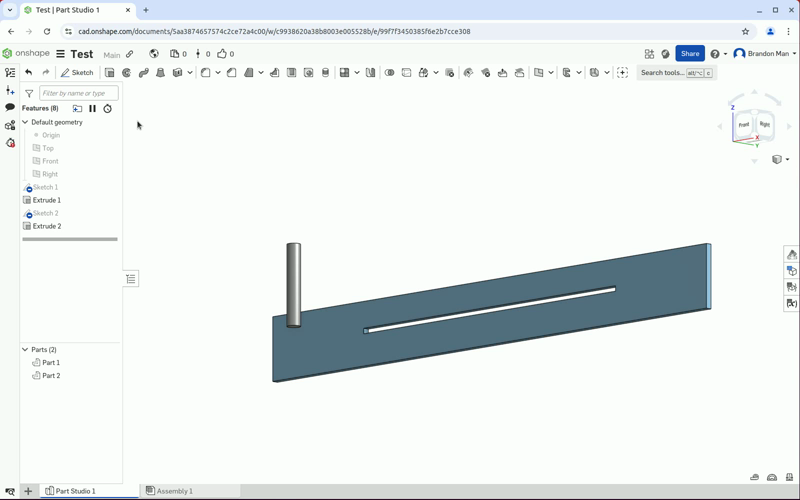
key(left, 3)
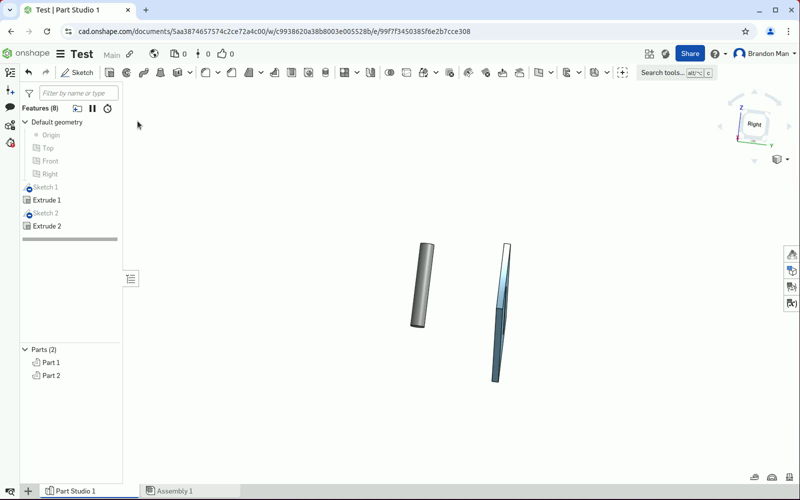
key(right, 3)
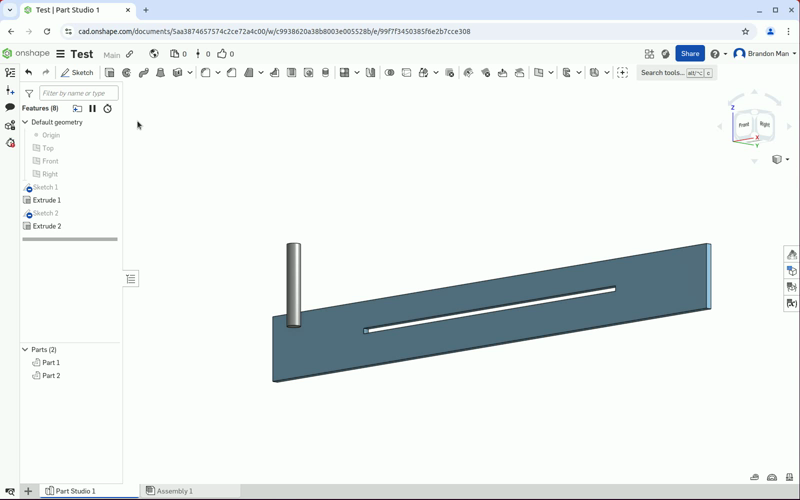
key(down, 3)
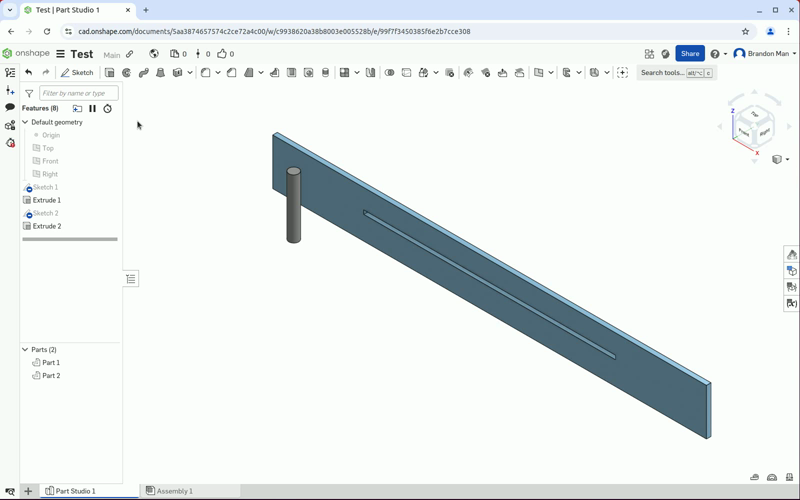
mouse_move(73, 189)
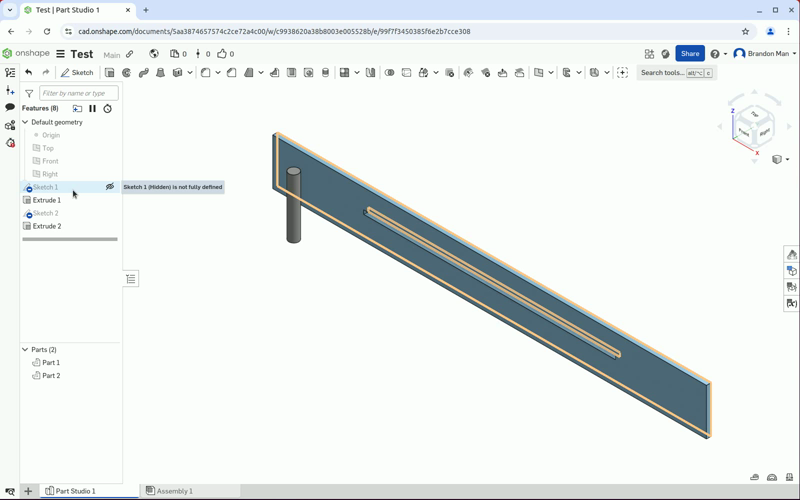
click(73, 189)